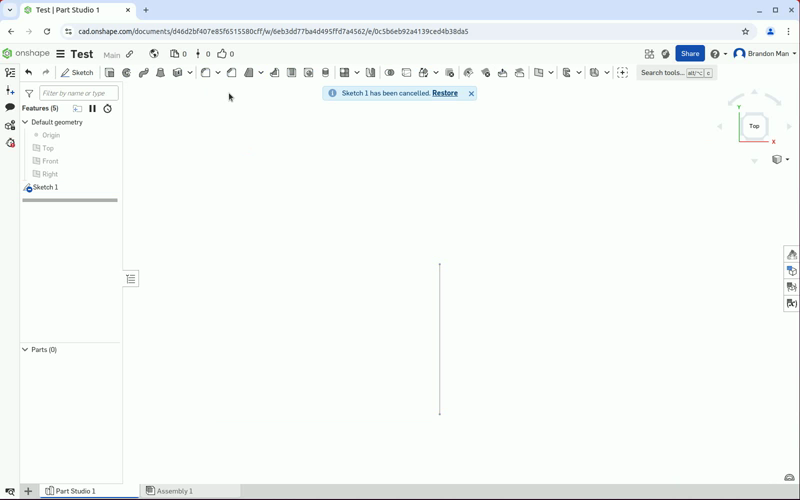
key(shift+h)
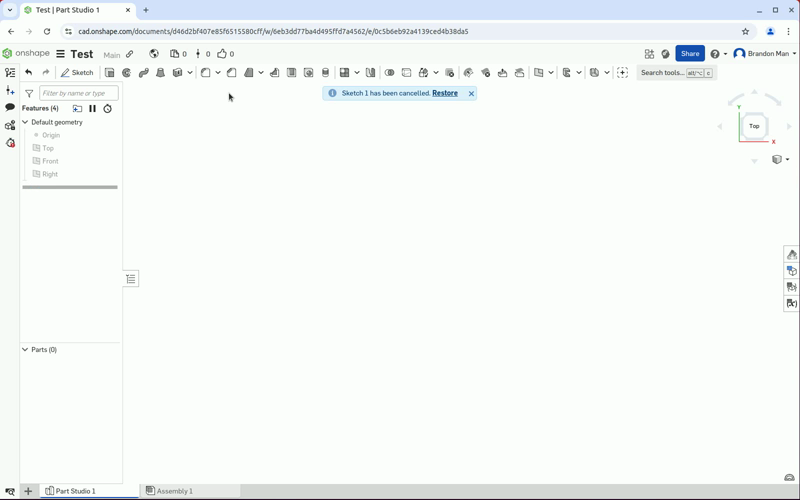
mouse_move(73, 352)
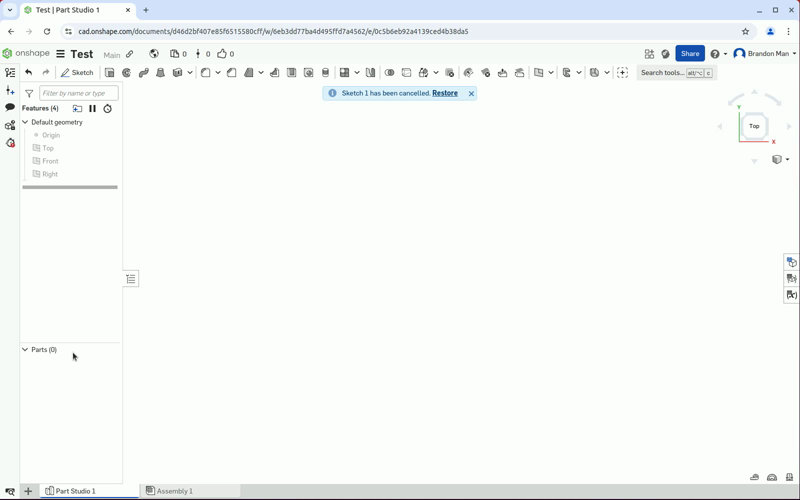
key(y)
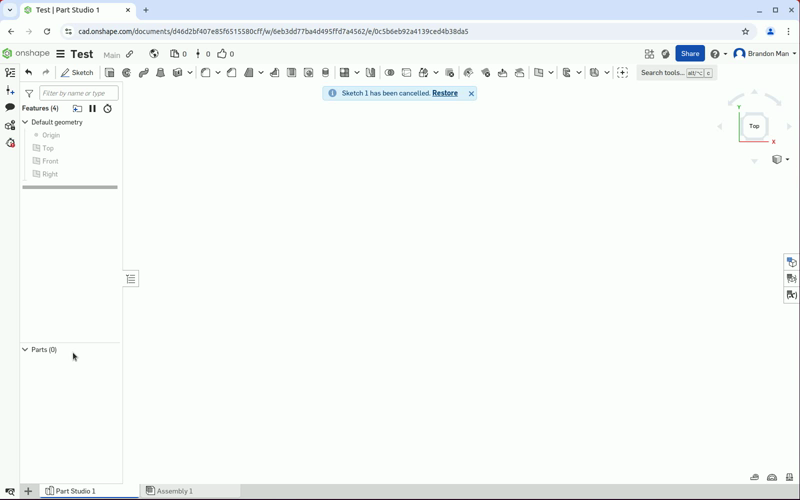
key(shift+p)
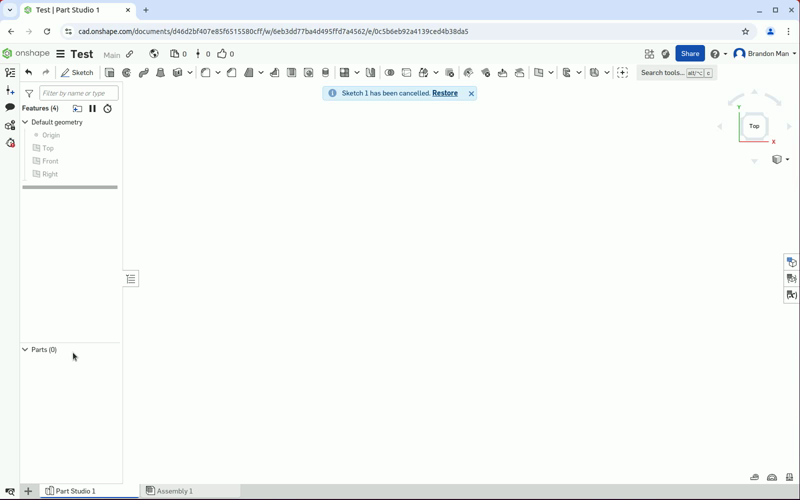
key(space)
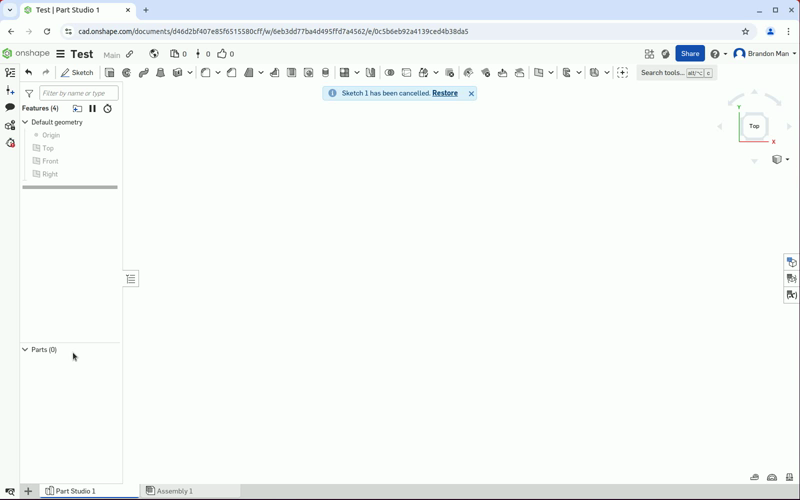
key_down(shift)
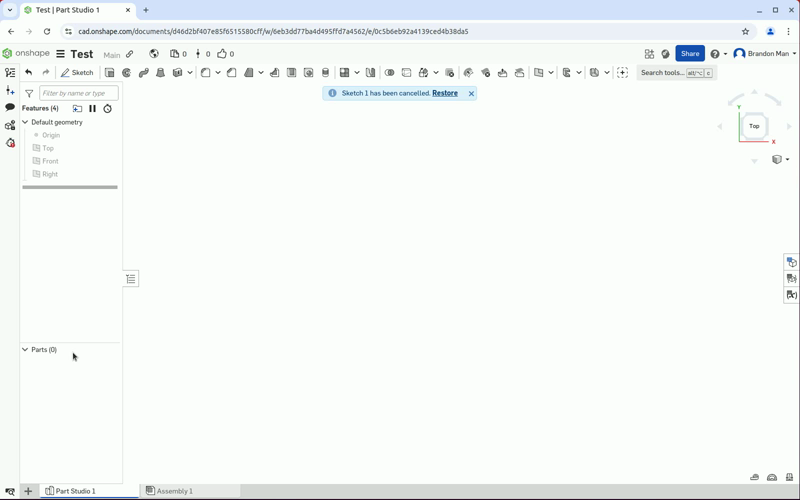
key(up)
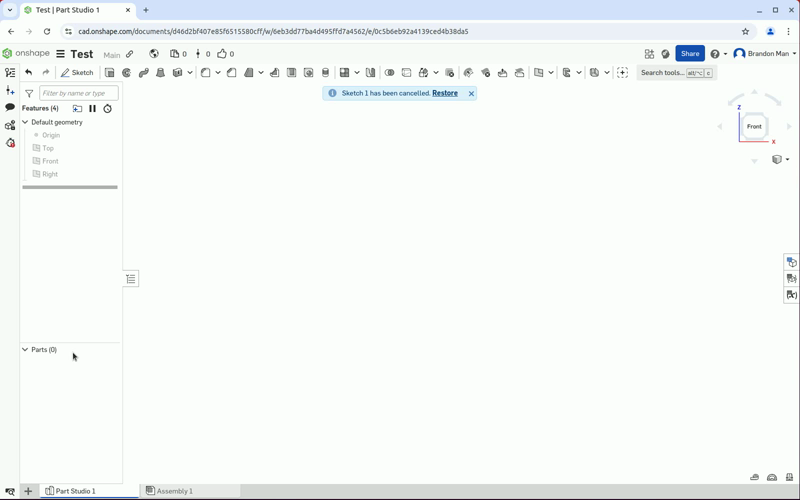
key_up(shift)
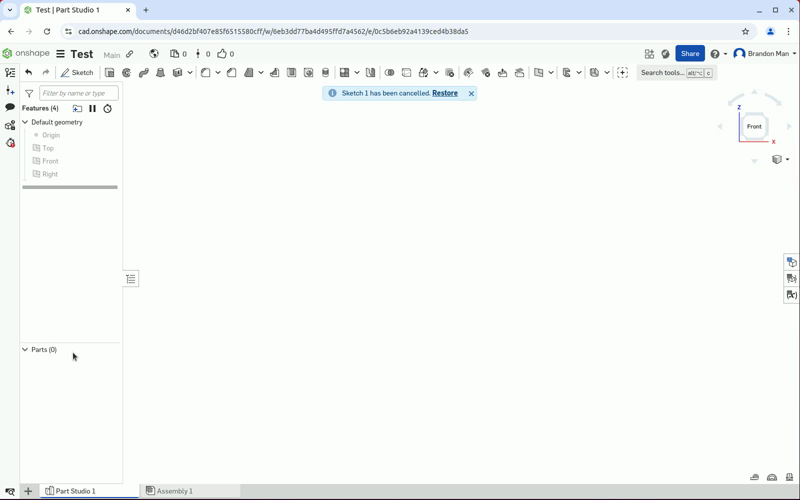
mouse_move(73, 352)
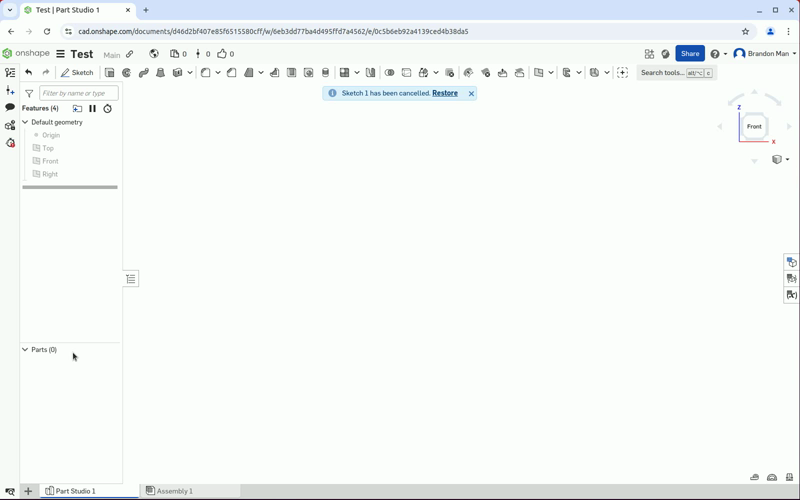
key(shift+y)
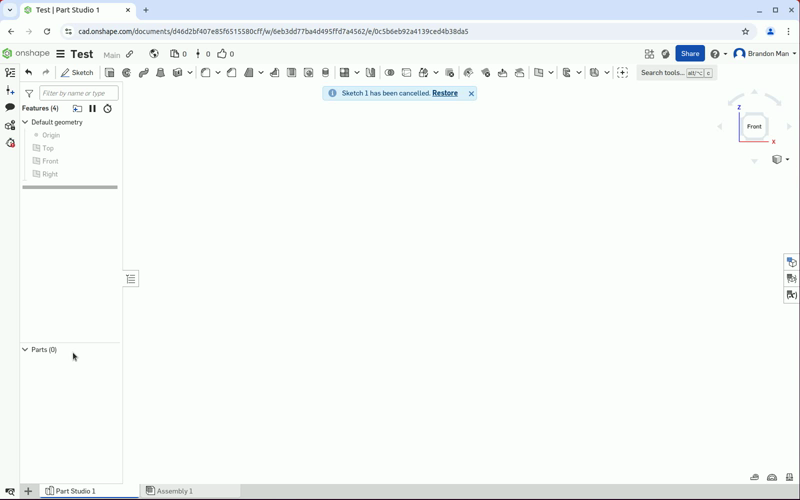
key(shift+s)
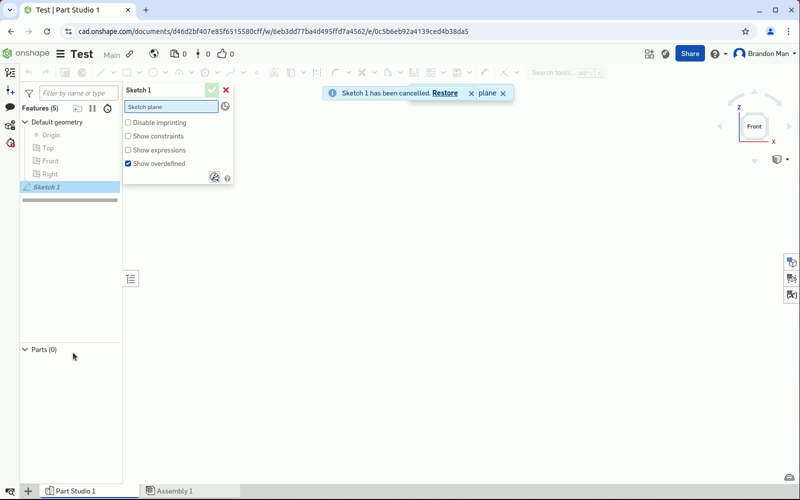
mouse_move(73, 163)
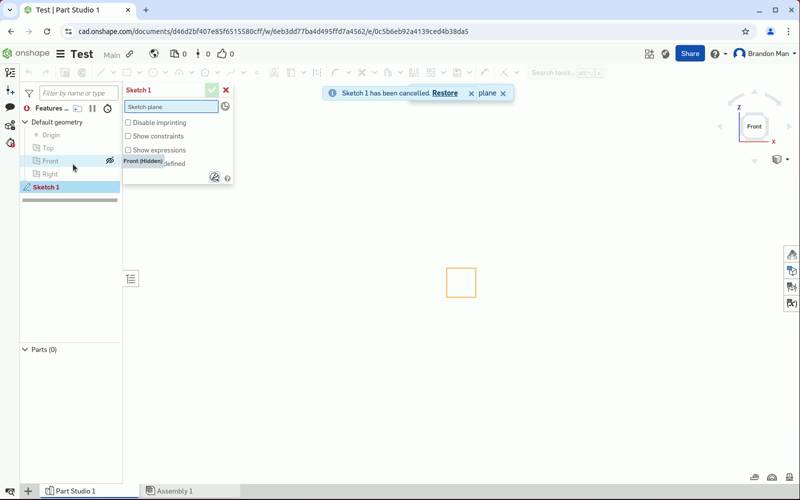
click(73, 163)
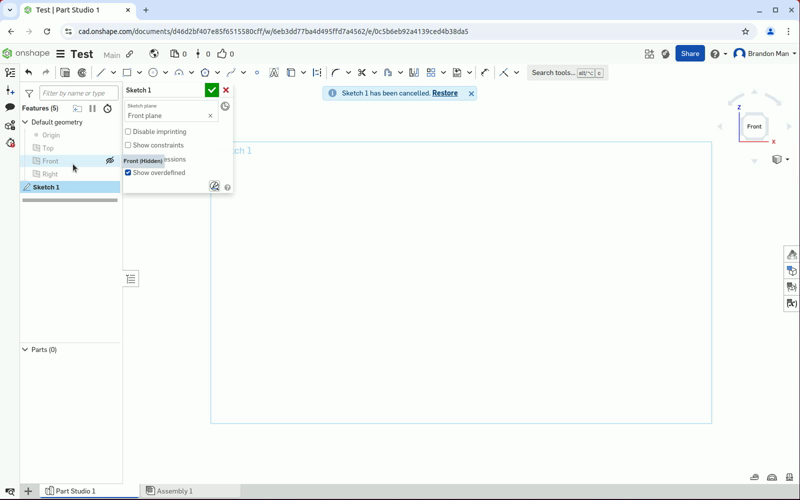
mouse_move(73, 352)
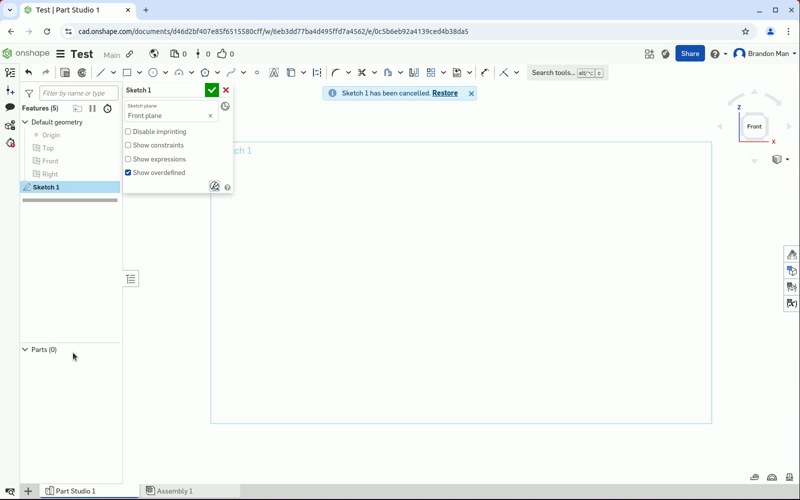
key(y)
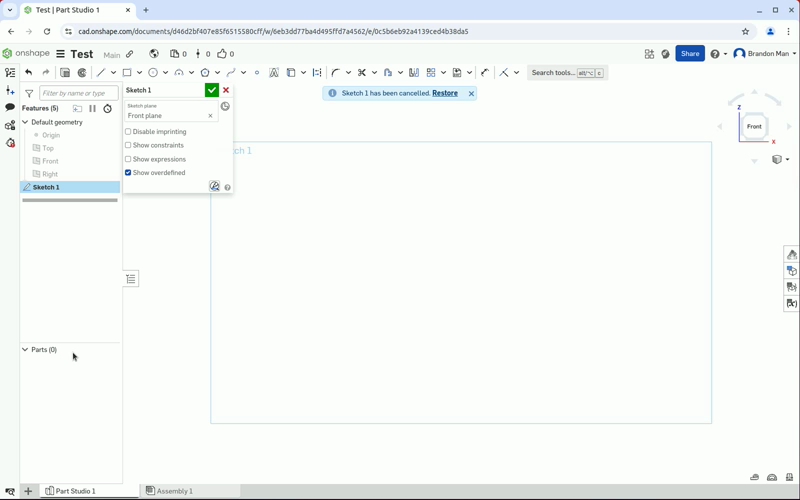
key(l)
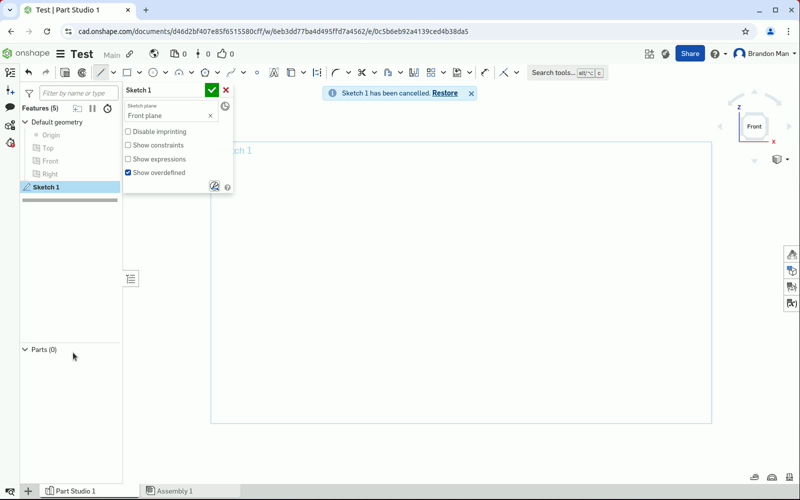
key_down(shift)
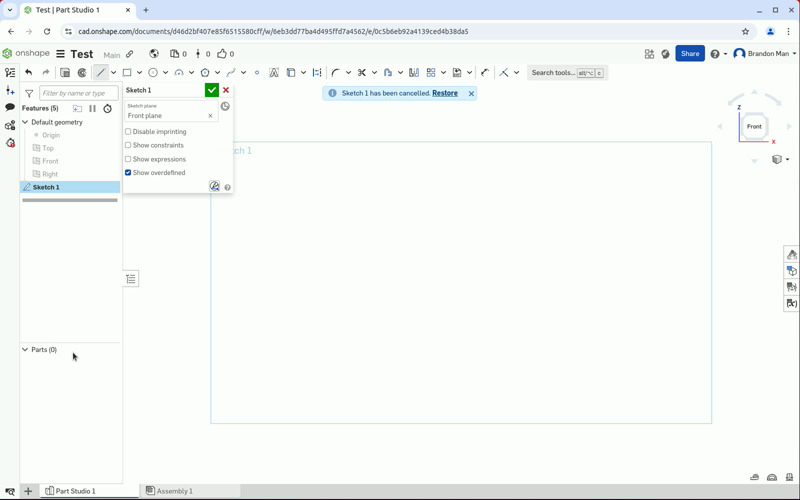
mouse_move(438, 215)
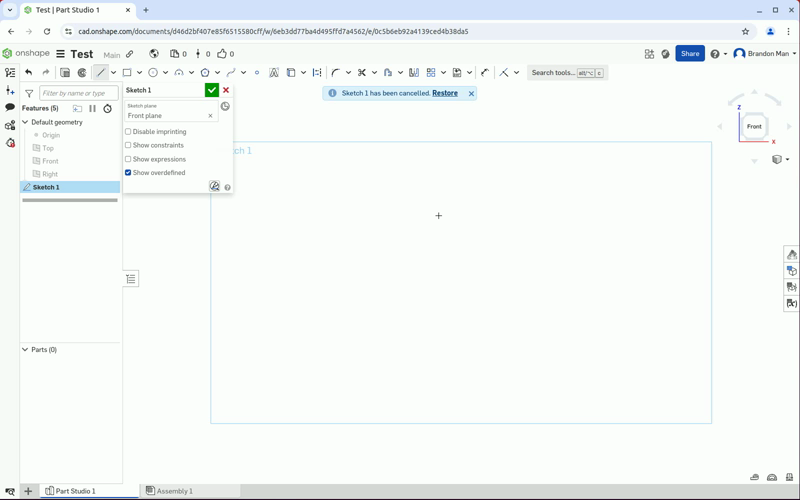
click(438, 215)
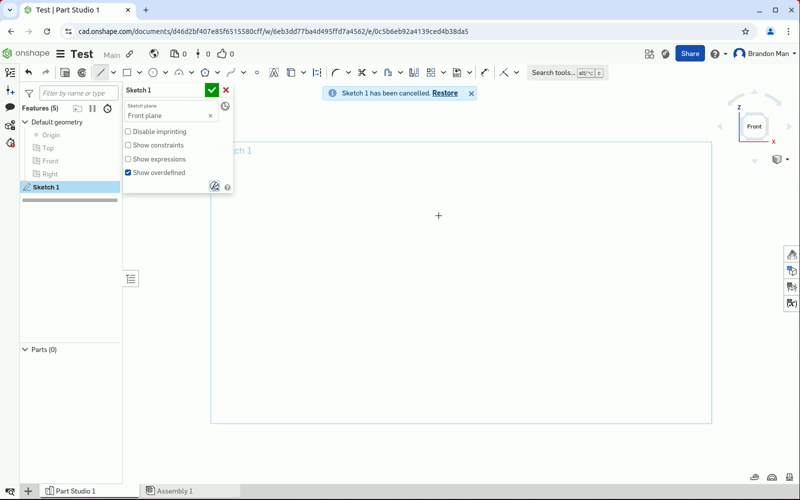
key_up(shift)
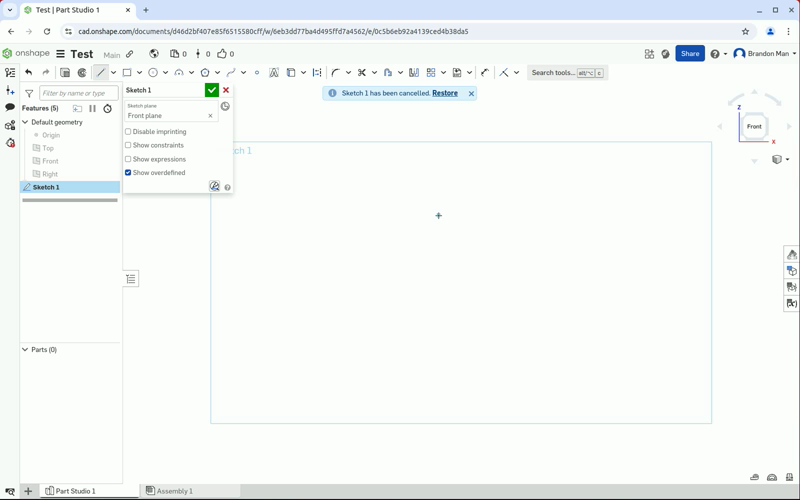
key_down(shift)
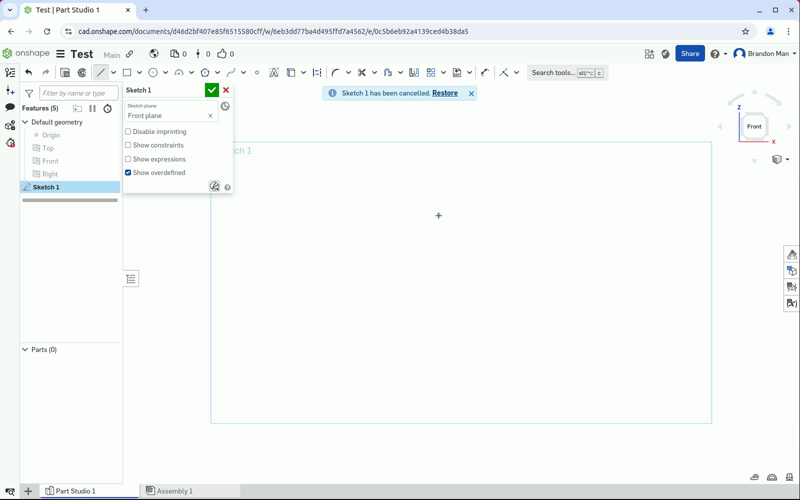
mouse_move(468, 215)
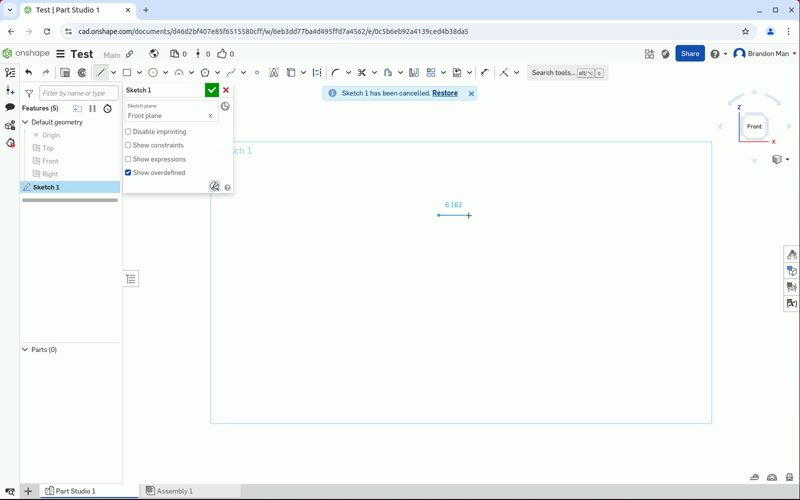
mouse_move(461, 215)
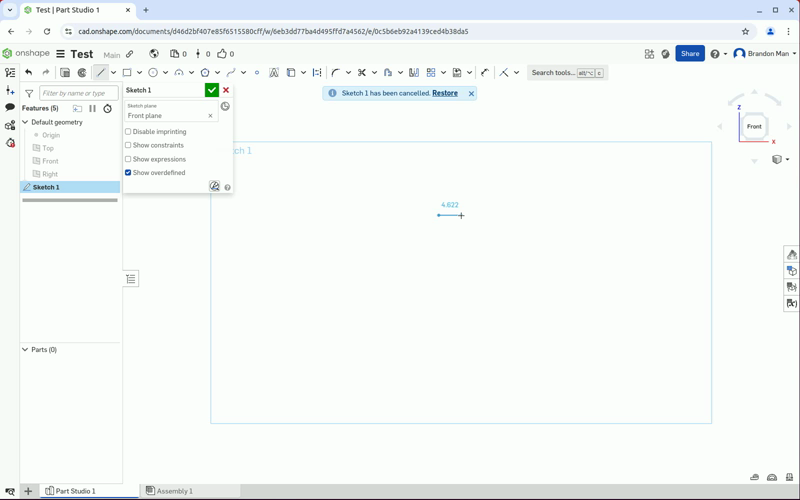
click(461, 215)
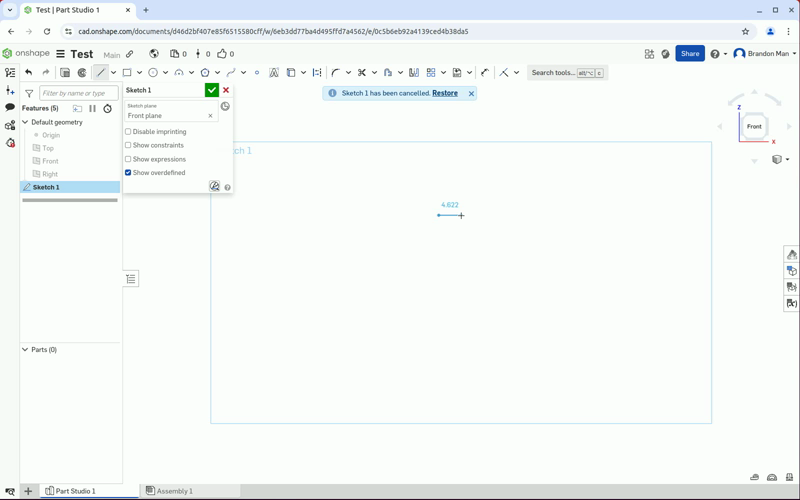
key_up(shift)
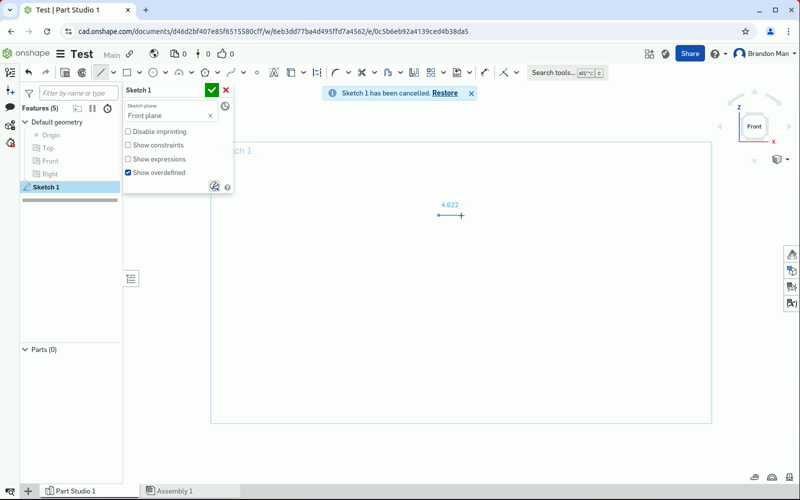
key_down(shift)
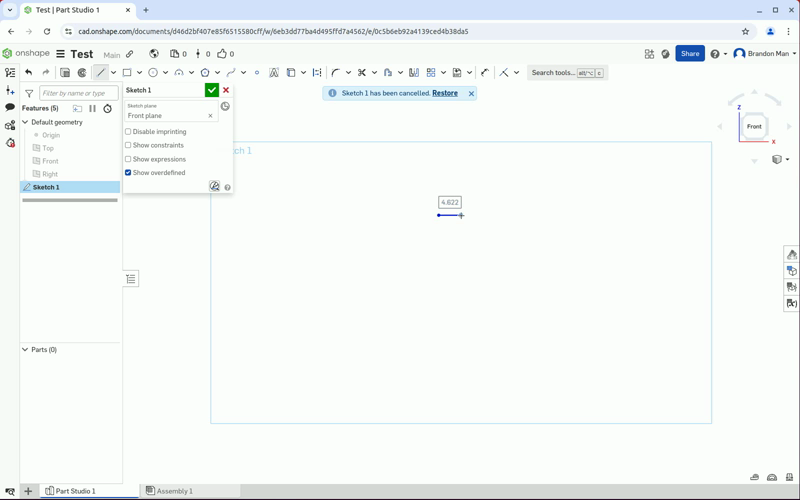
mouse_move(491, 215)
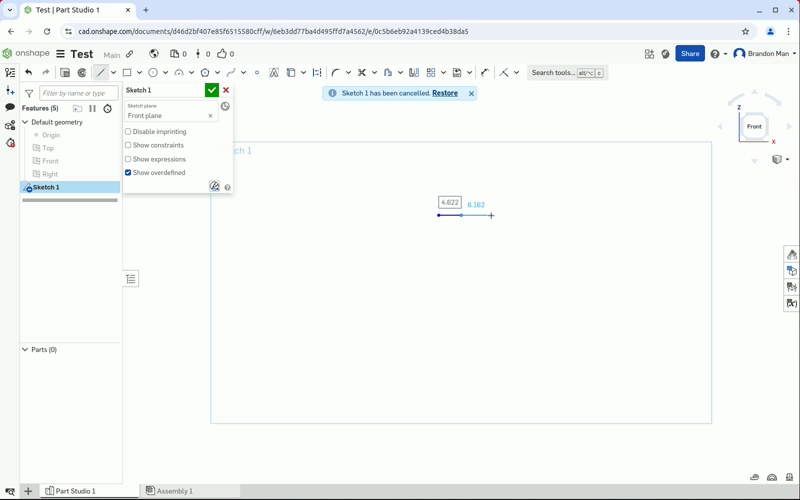
mouse_move(483, 215)
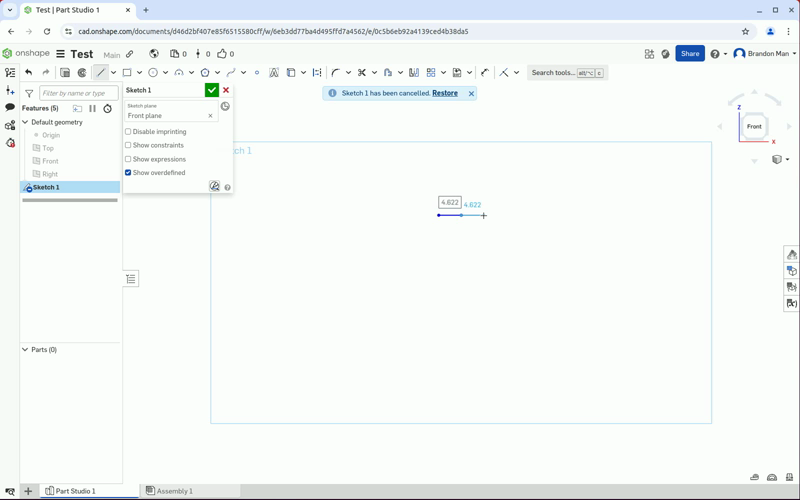
click(483, 215)
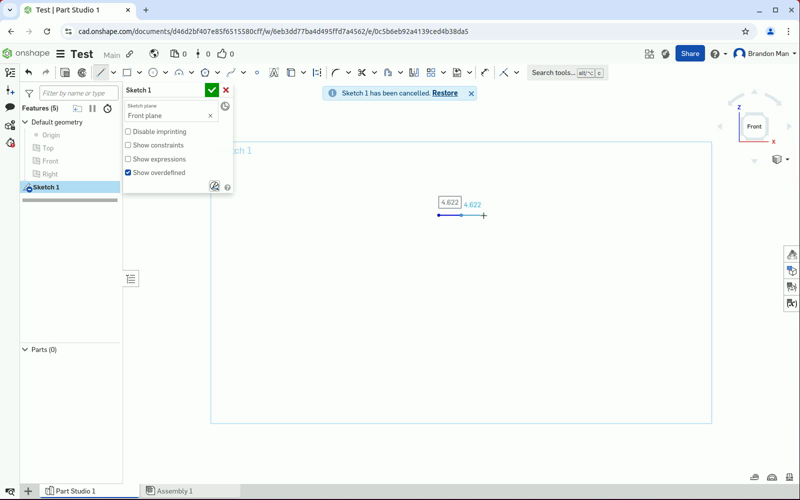
key_up(shift)
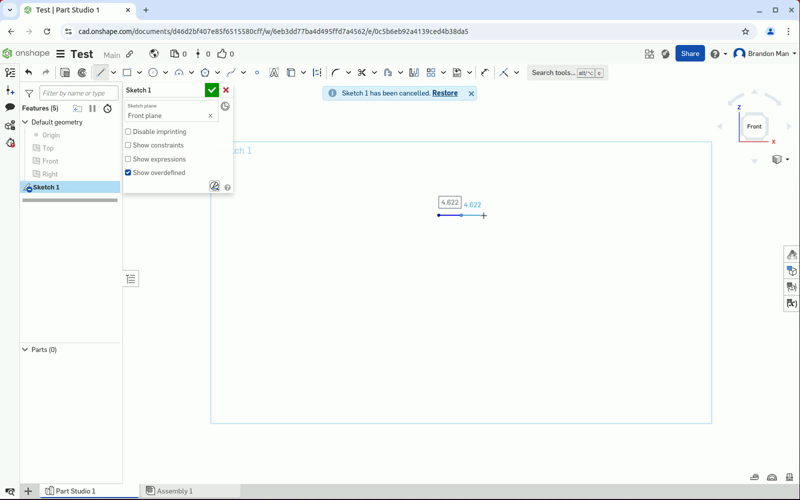
key_down(shift)
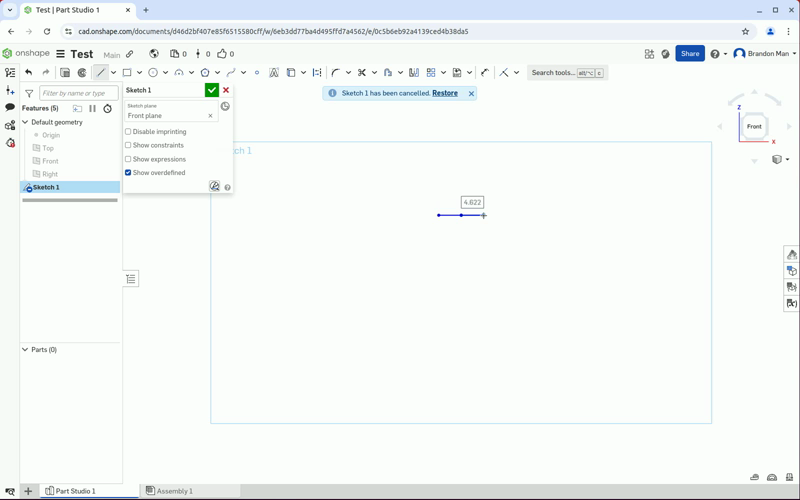
mouse_move(513, 215)
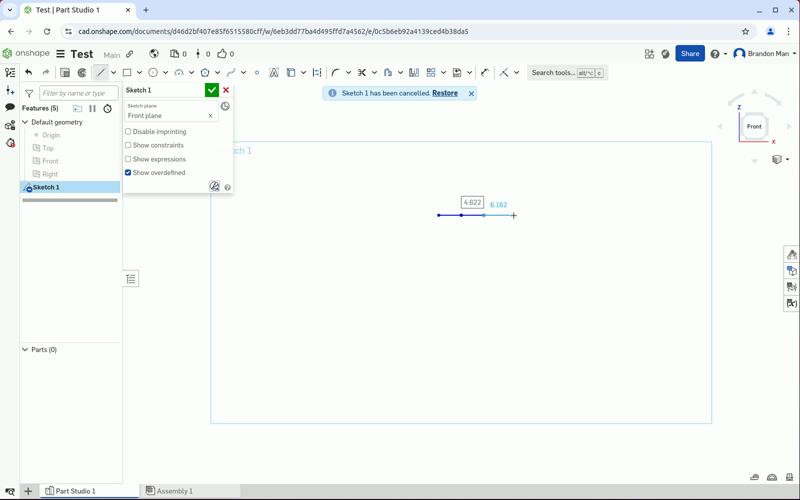
mouse_move(483, 169)
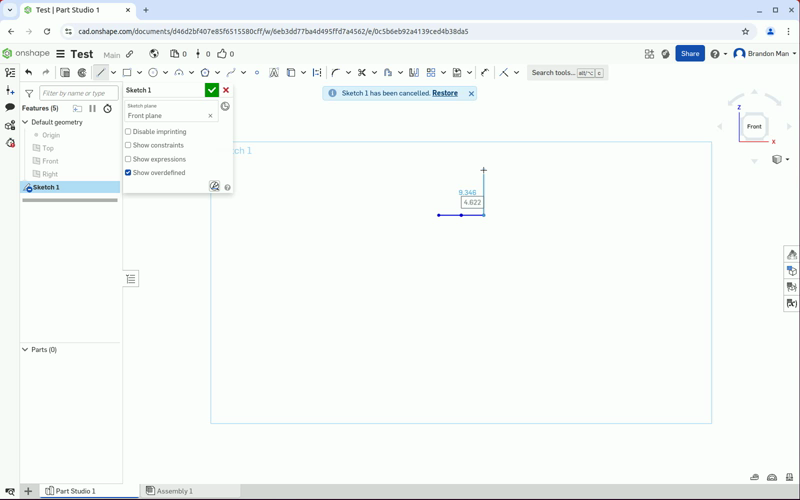
click(483, 169)
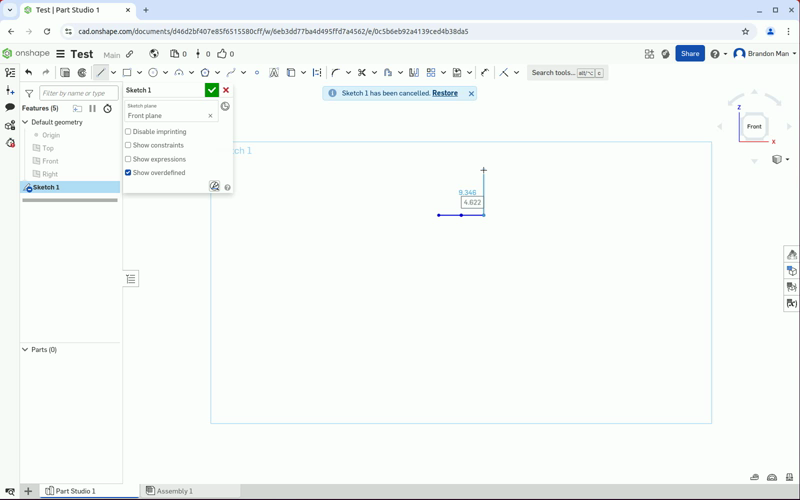
key_up(shift)
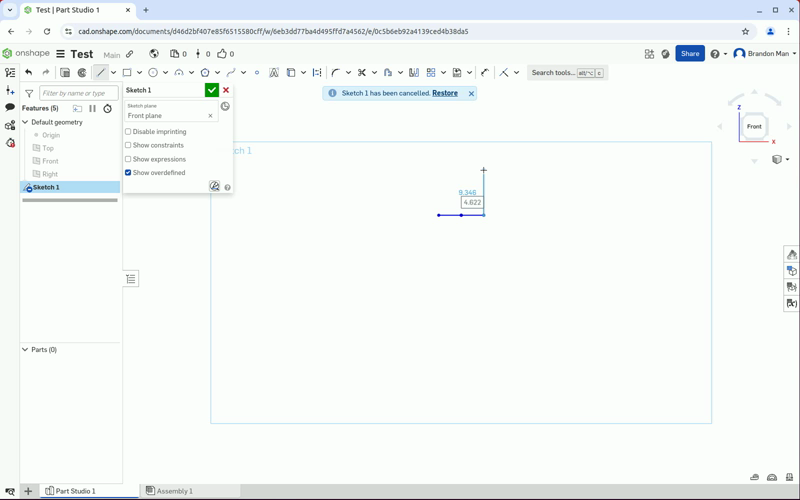
key_down(shift)
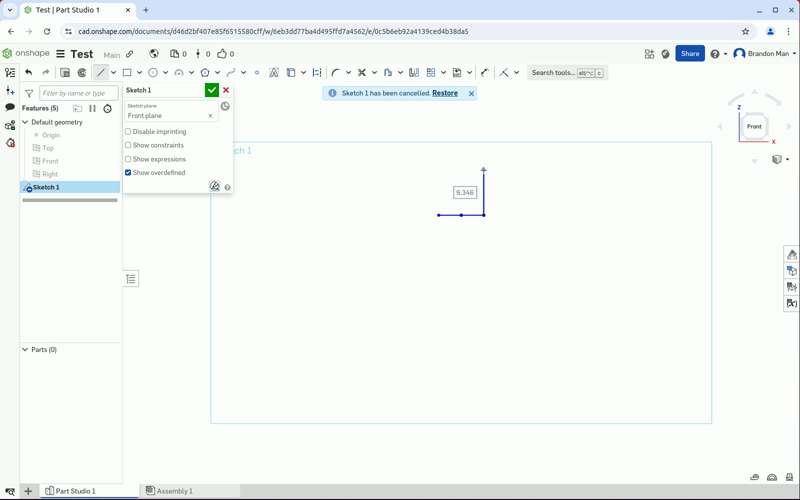
mouse_move(513, 169)
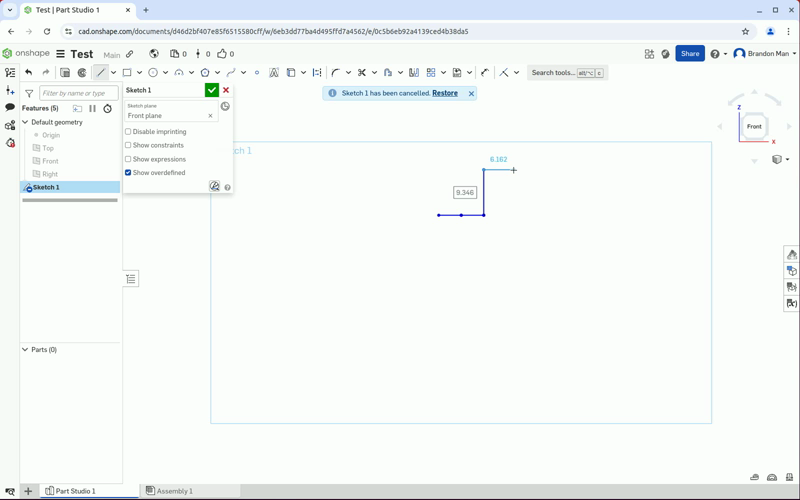
mouse_move(438, 169)
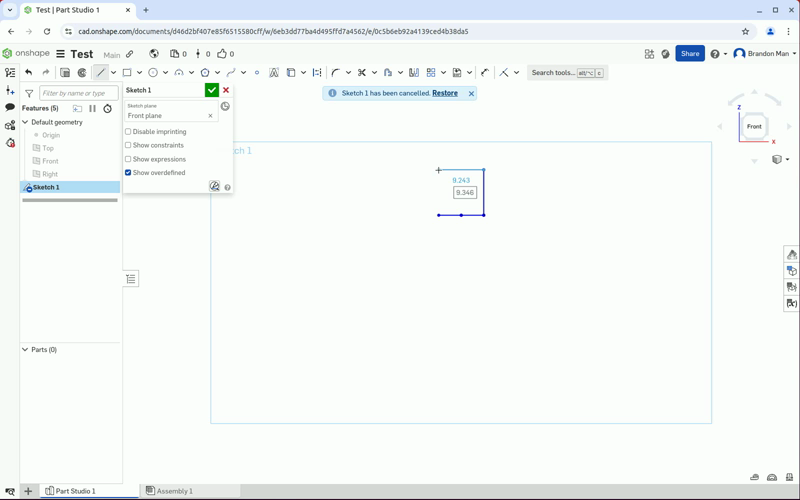
click(438, 169)
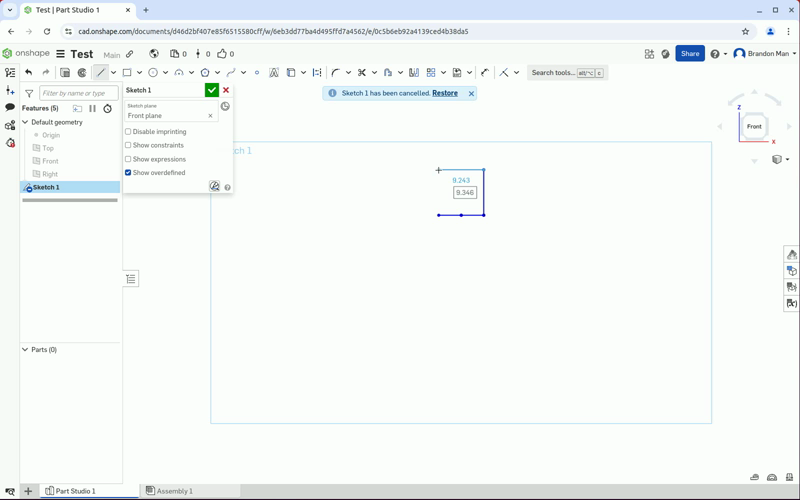
key_up(shift)
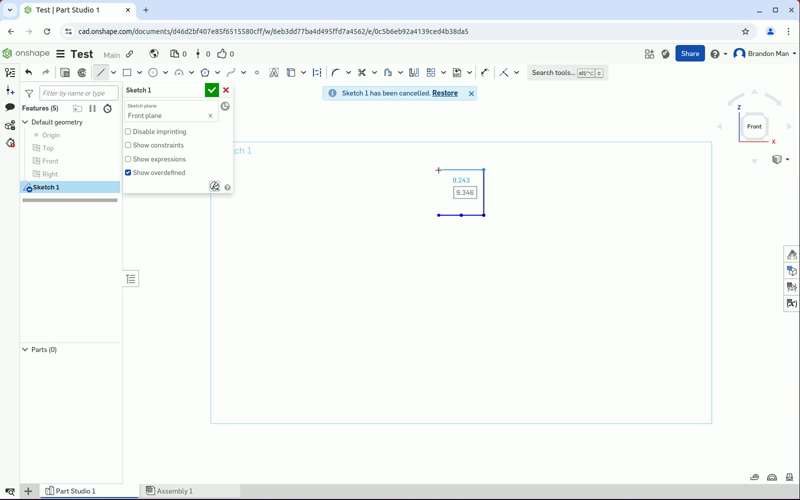
mouse_move(468, 169)
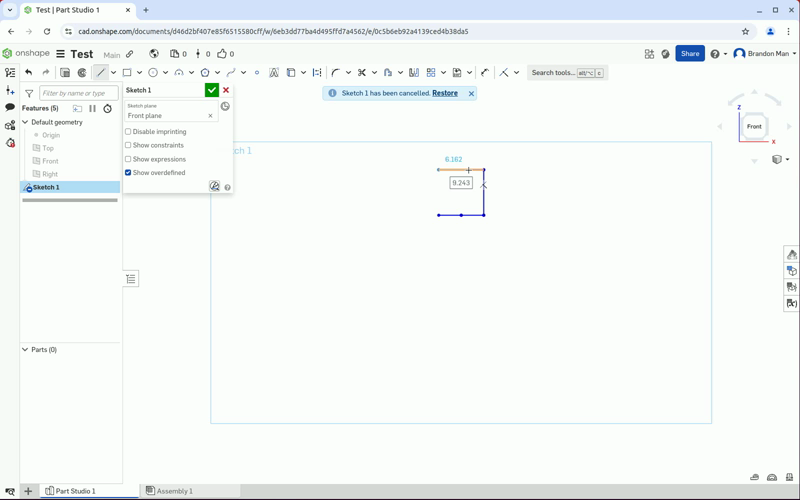
key_down(shift)
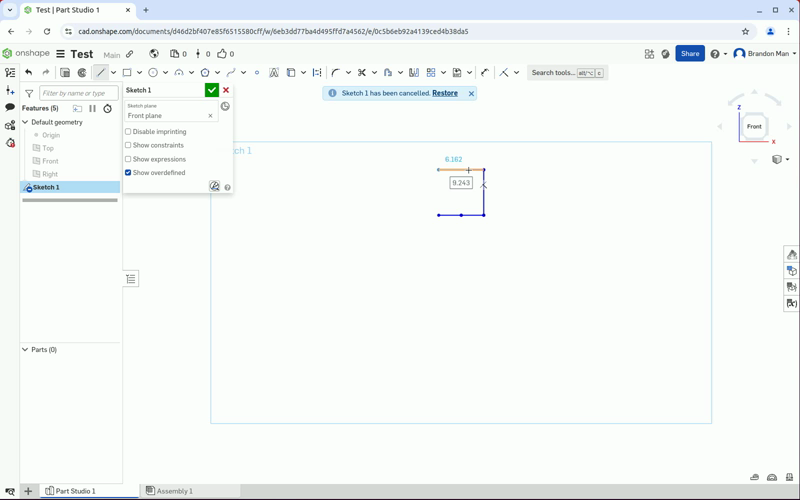
mouse_move(438, 215)
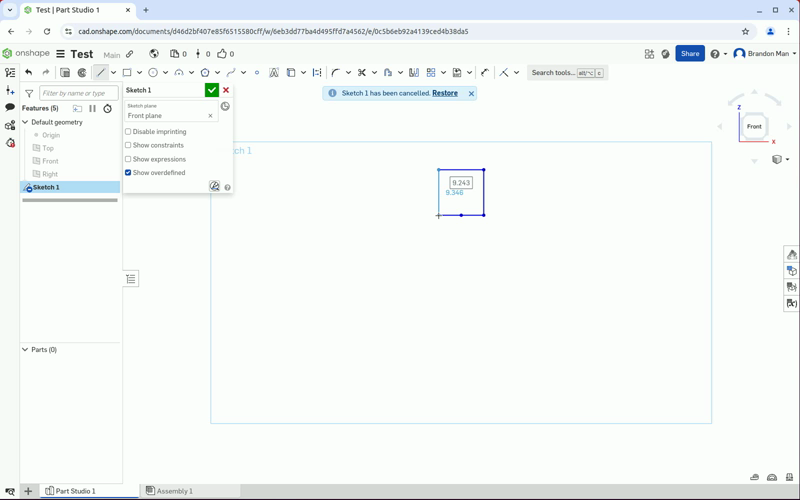
key_up(shift)
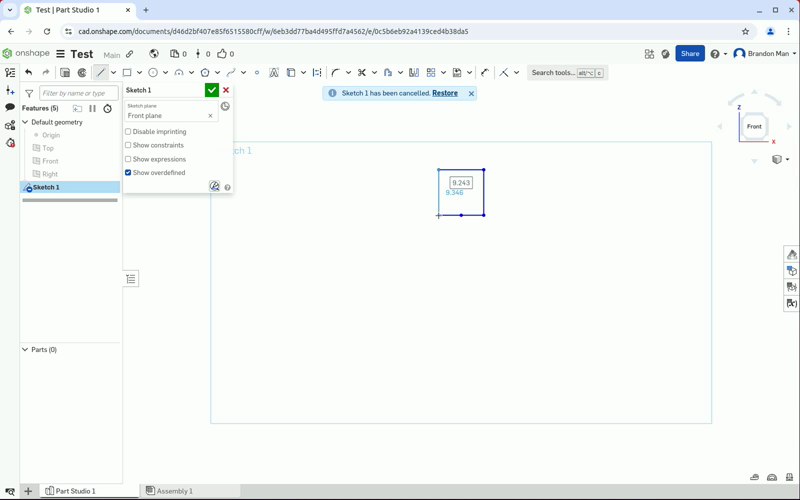
click(438, 215)
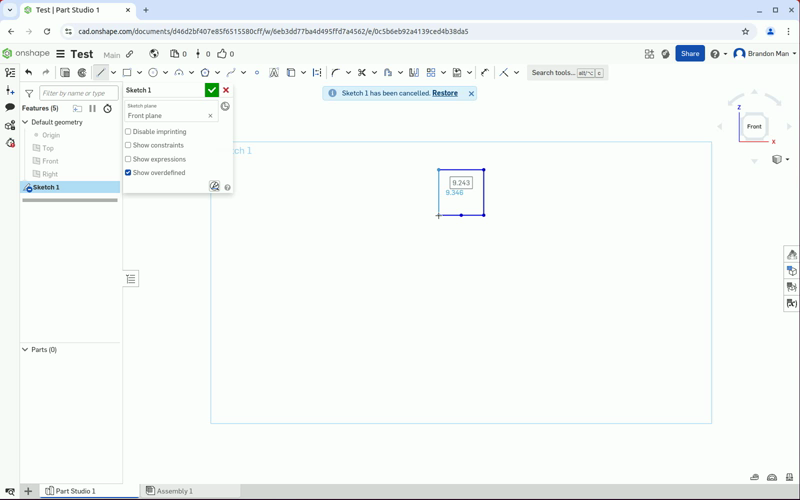
key(esc)
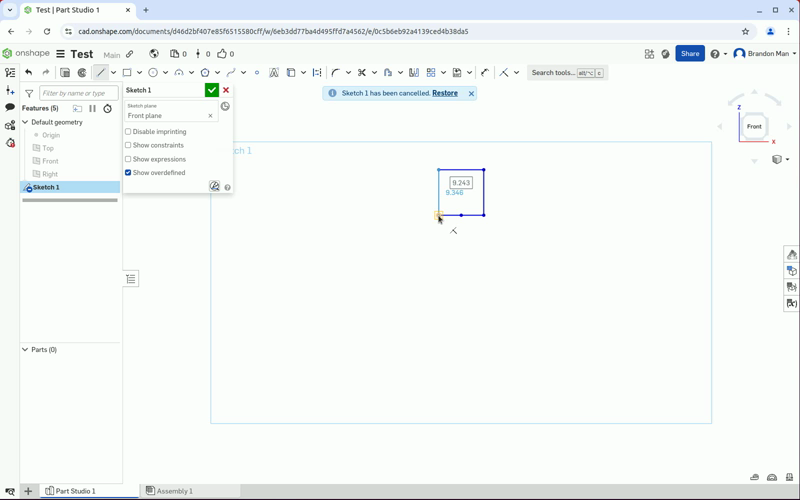
mouse_move(444, 202)
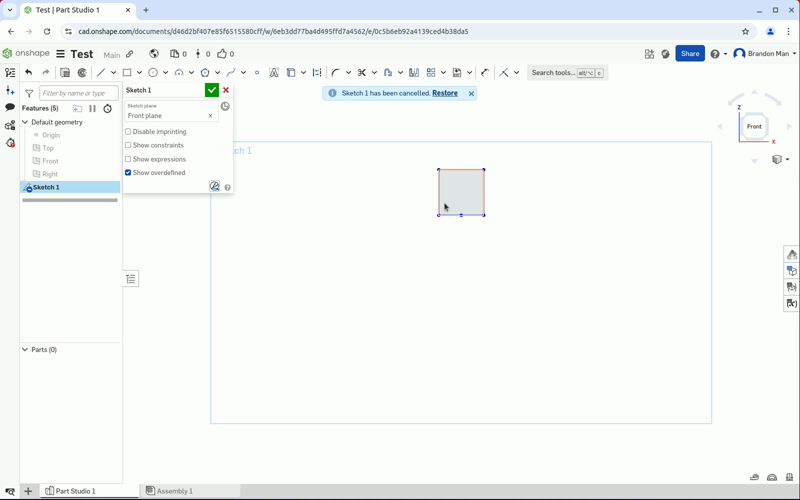
click(444, 202)
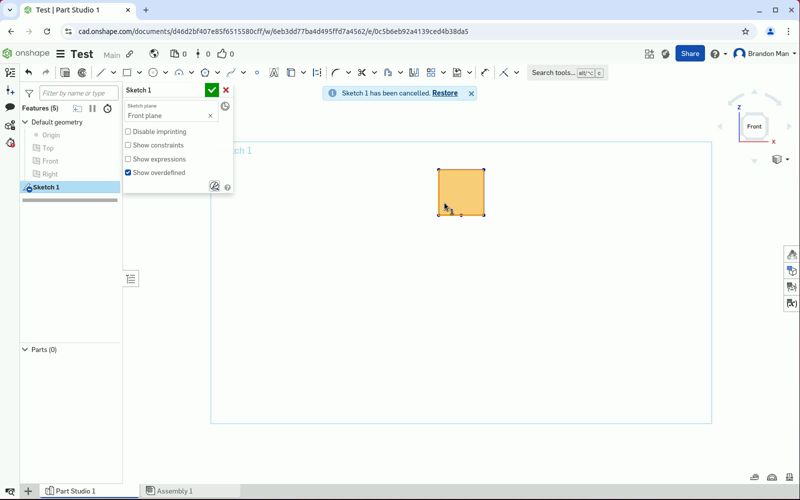
mouse_move(73, 352)
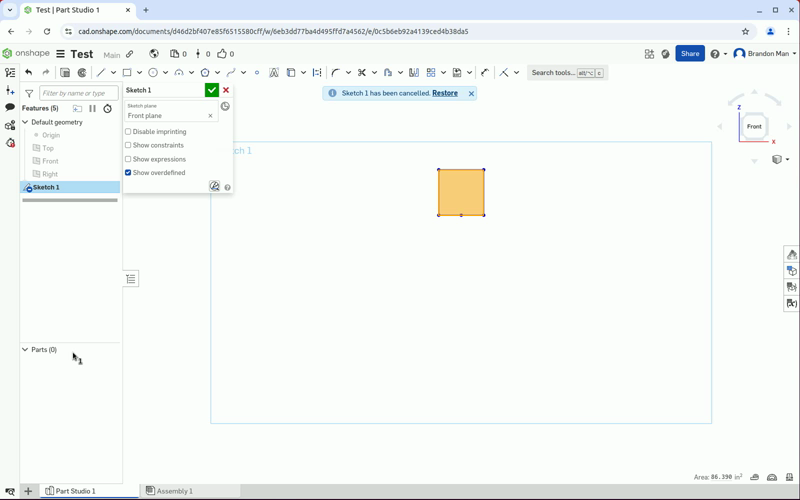
key(shift+y)
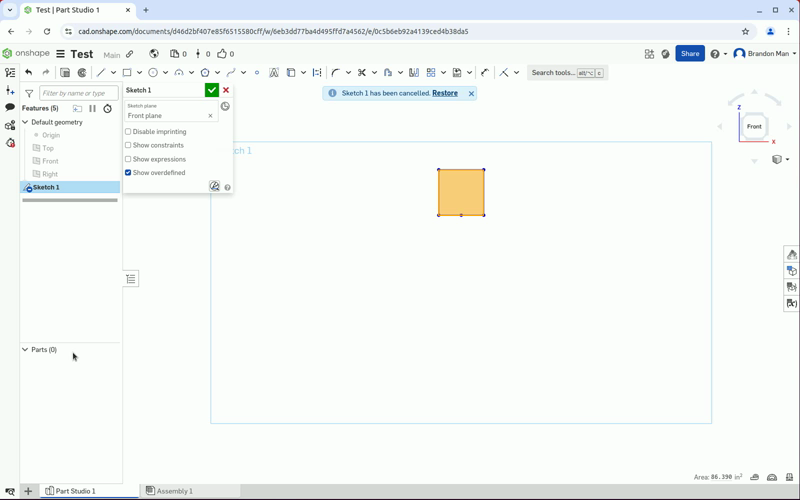
key(shift+e)
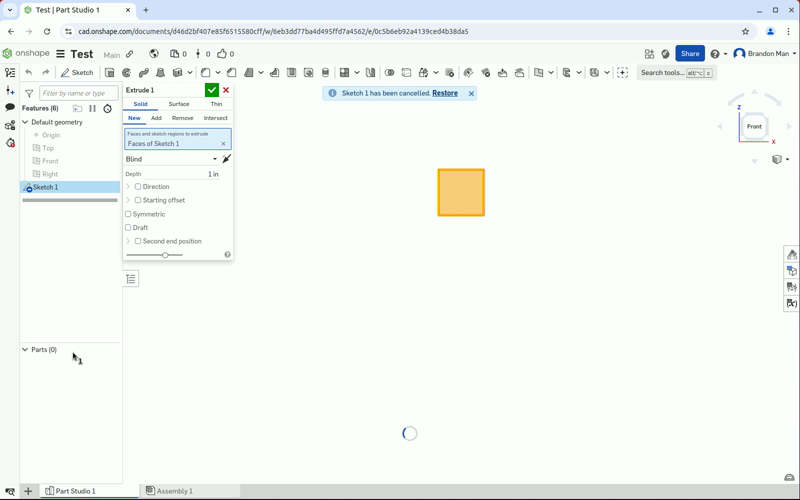
mouse_move(143, 106)
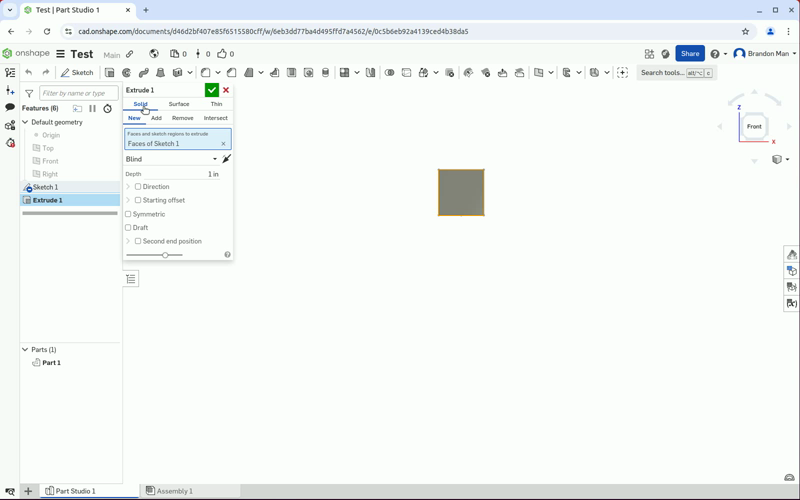
click(143, 106)
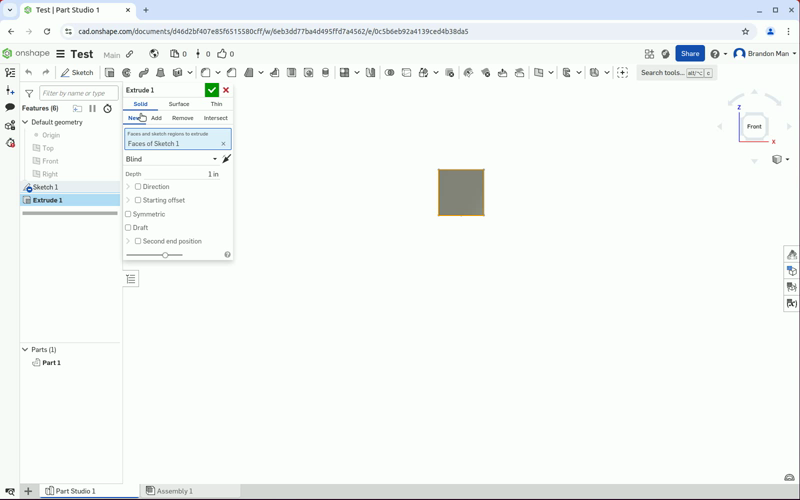
mouse_move(137, 120)
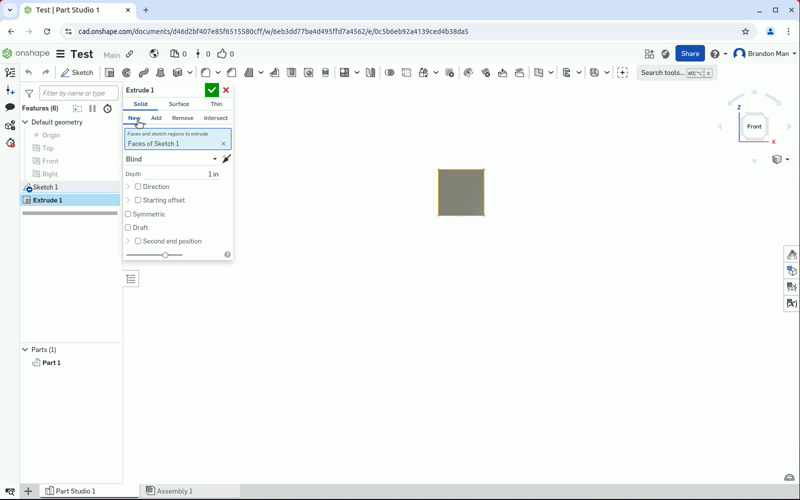
click(137, 120)
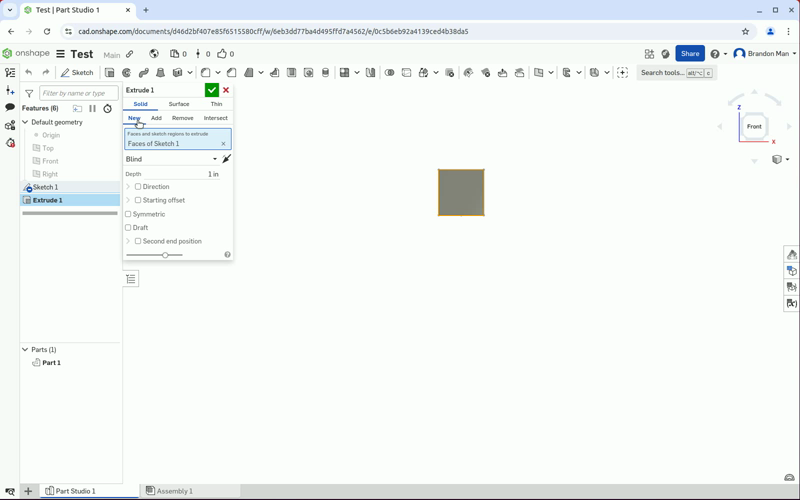
key(tab, 4)
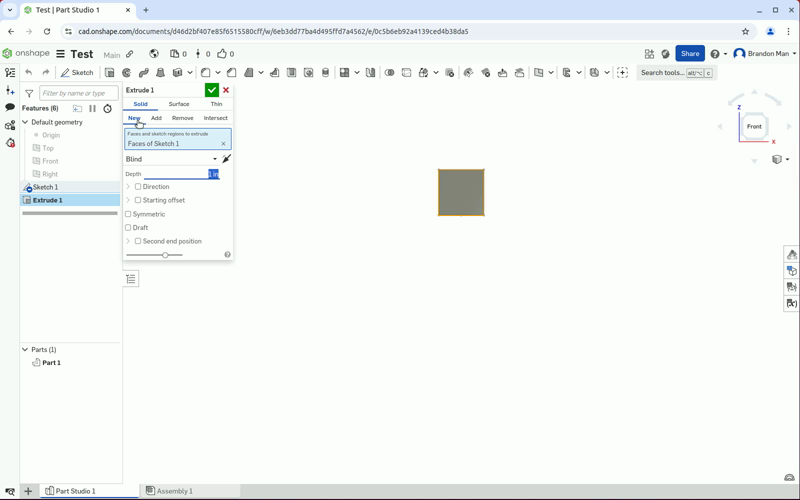
text(46.216)
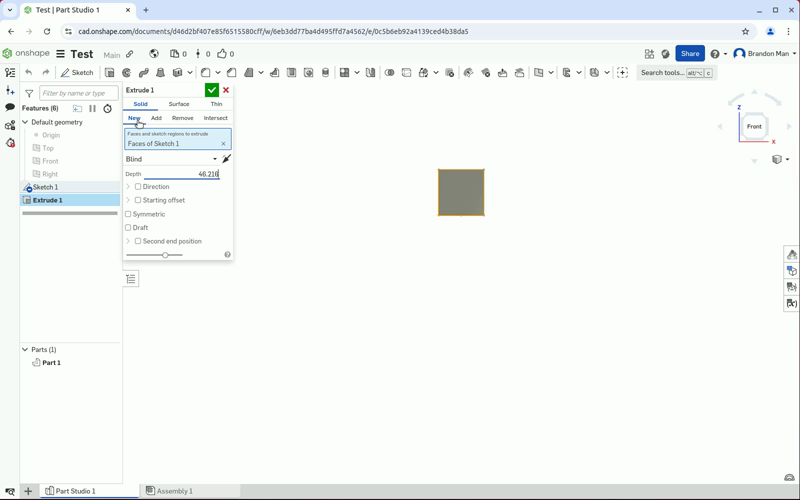
key(tab, 3)
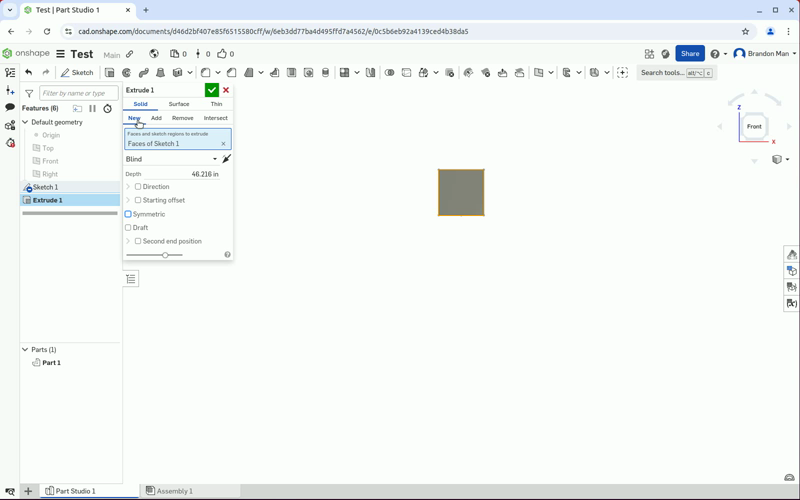
key(space)
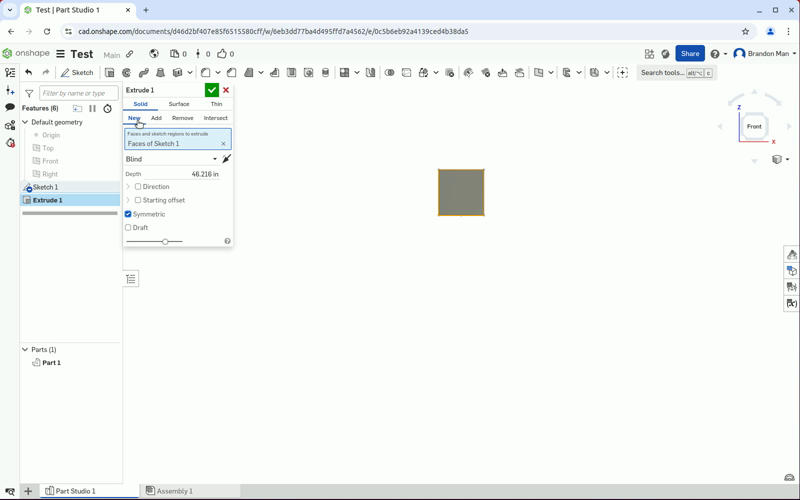
key(enter)
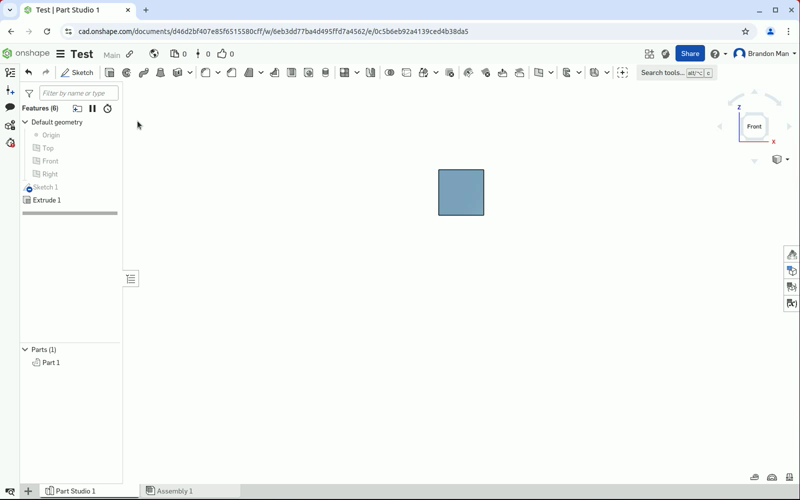
key(shift+h)
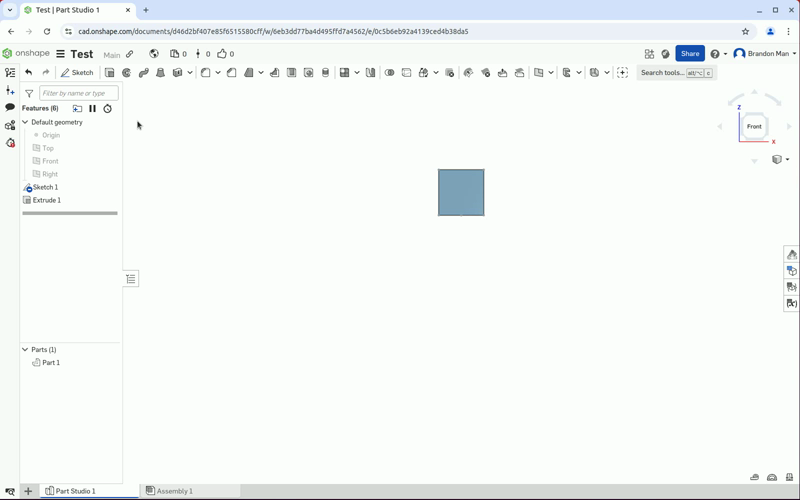
key(shift+h)
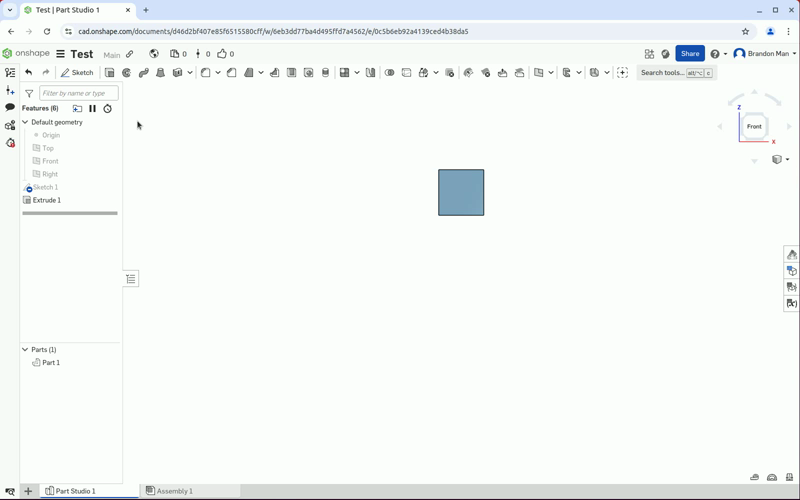
mouse_move(73, 189)
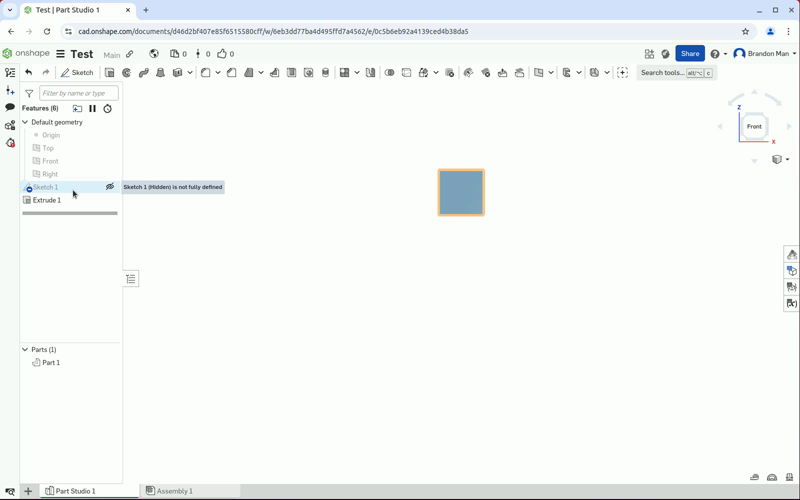
click(73, 189)
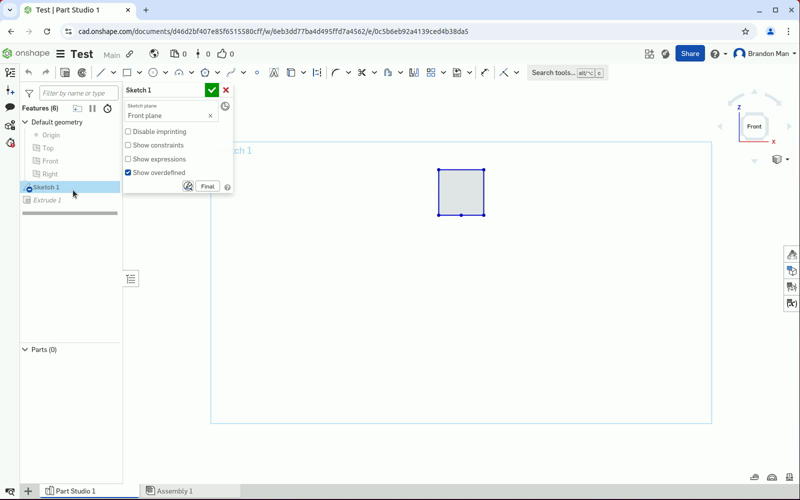
mouse_move(229, 92)
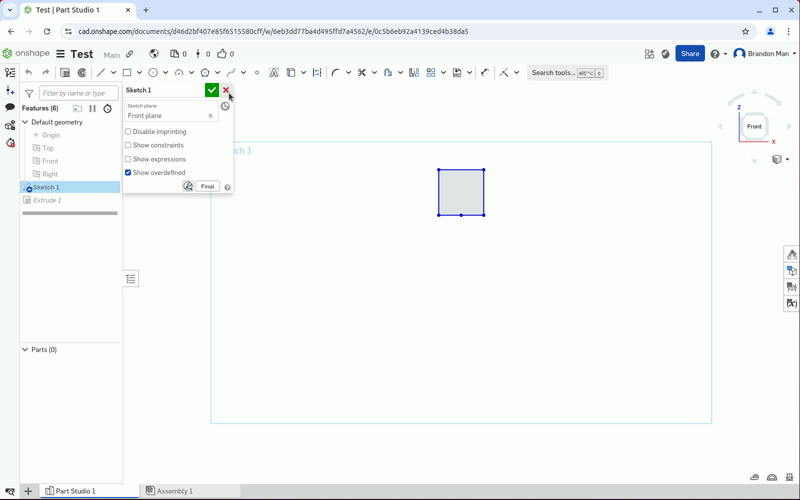
click(229, 92)
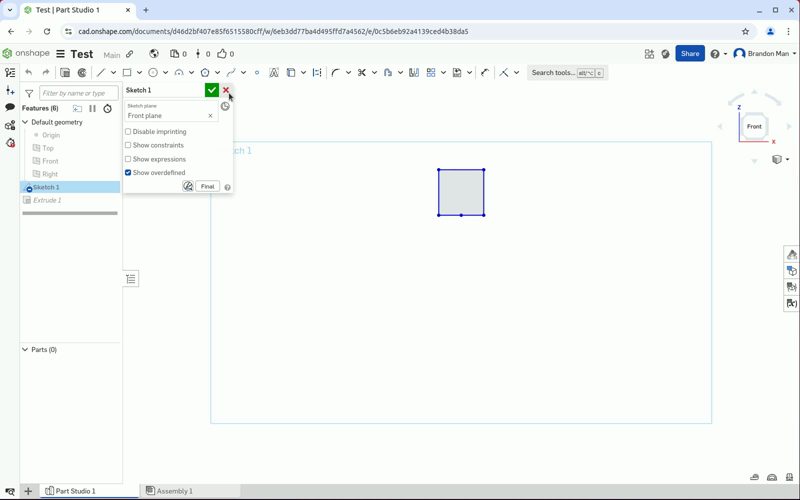
key(shift+s)
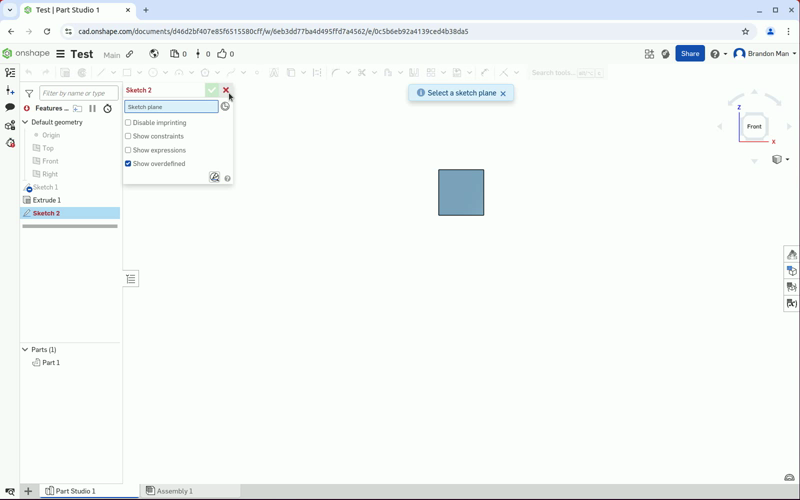
mouse_move(73, 163)
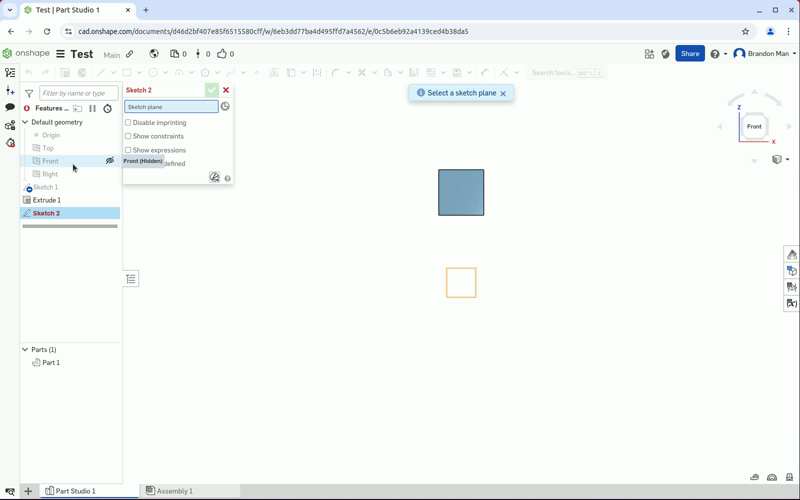
click(73, 163)
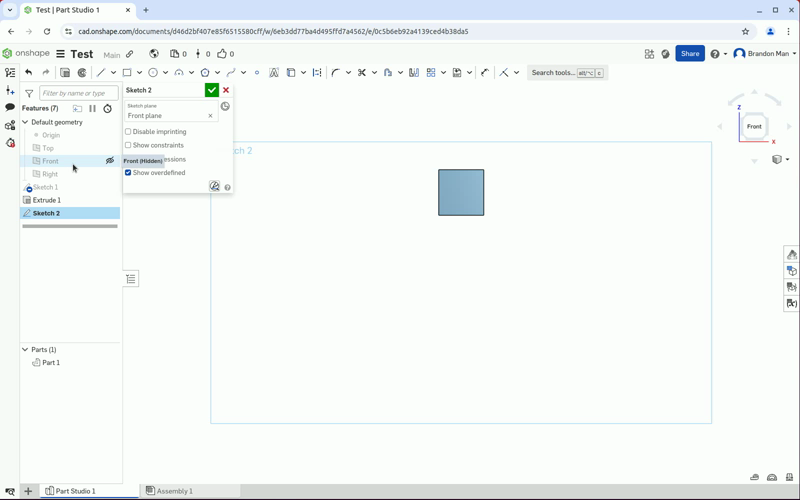
mouse_move(73, 352)
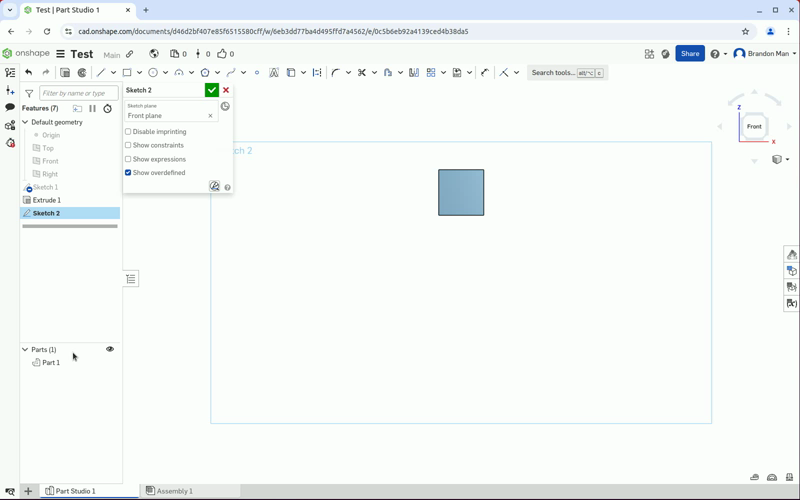
key(y)
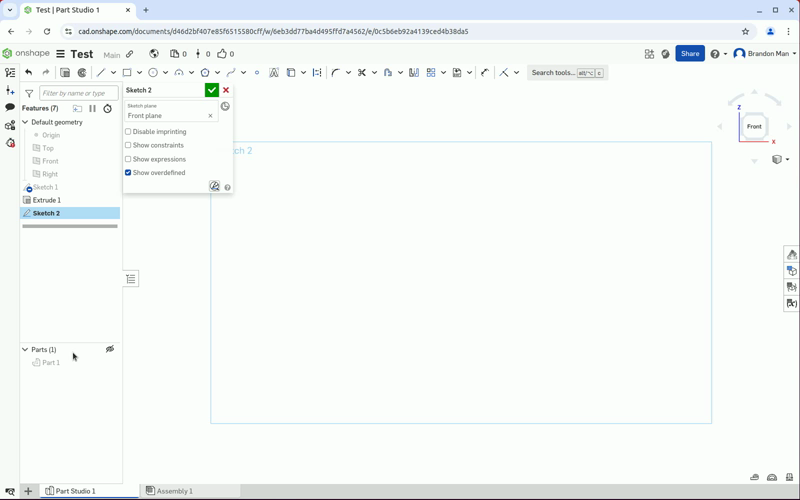
key(l)
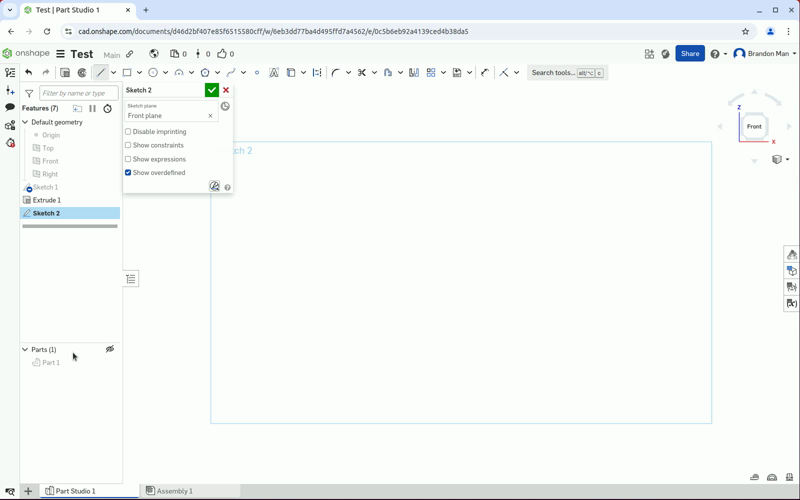
key_down(shift)
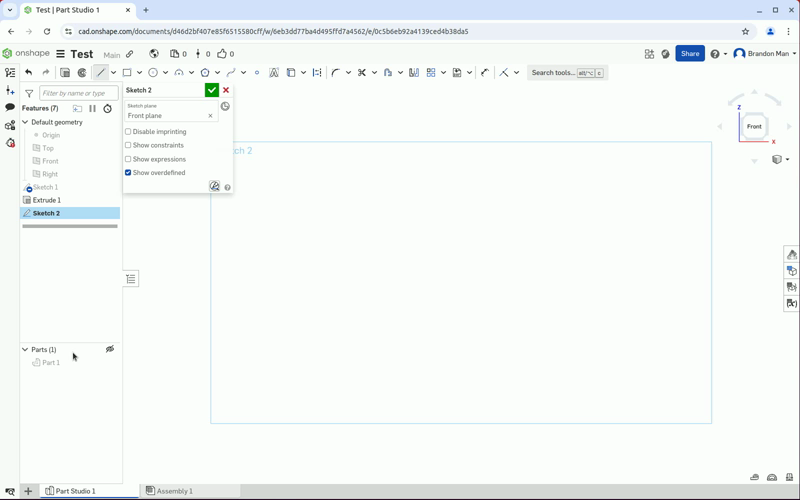
mouse_move(460, 305)
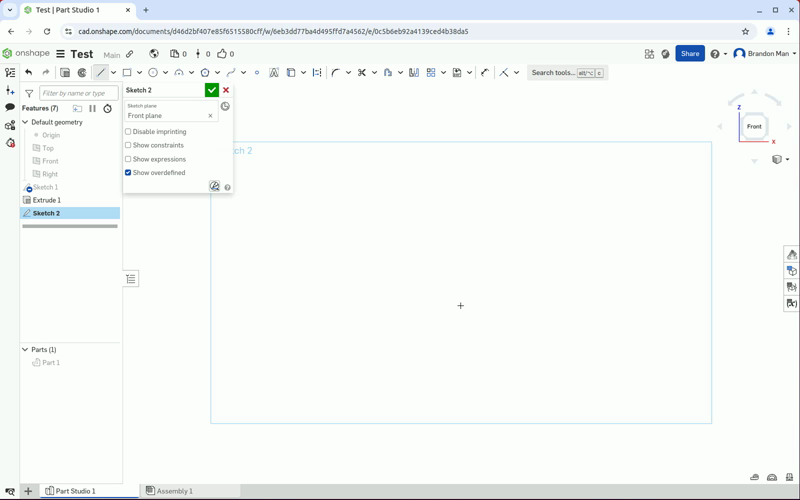
click(460, 305)
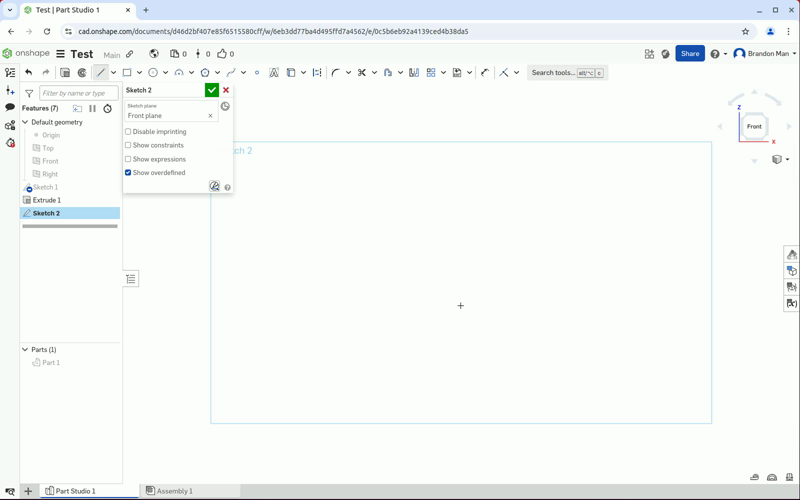
key_up(shift)
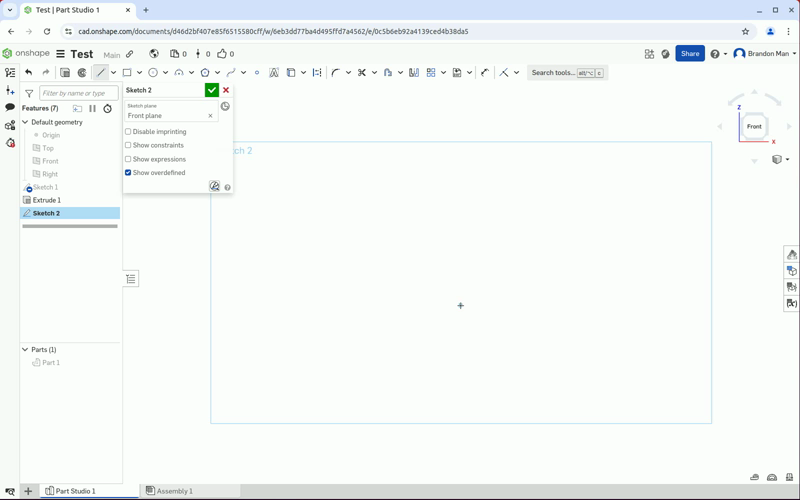
key_down(shift)
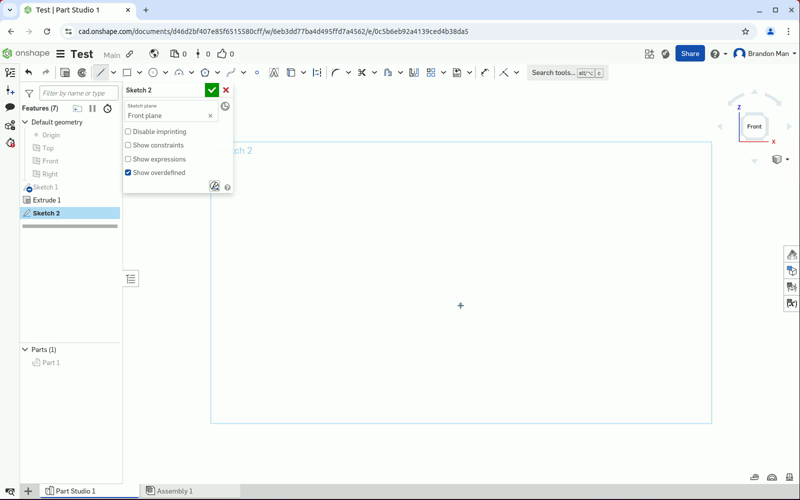
mouse_move(490, 305)
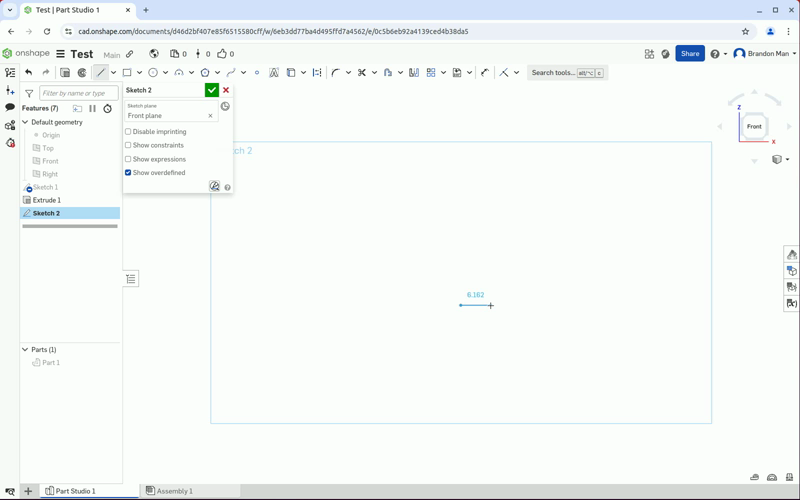
mouse_move(483, 305)
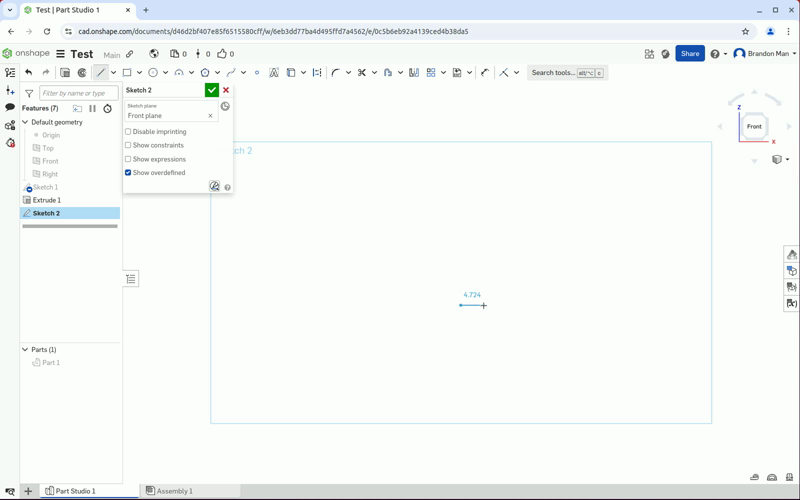
click(483, 305)
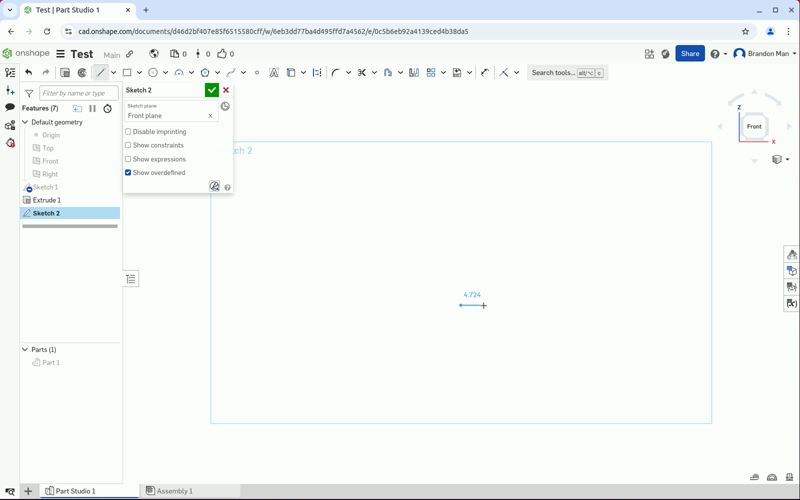
key_up(shift)
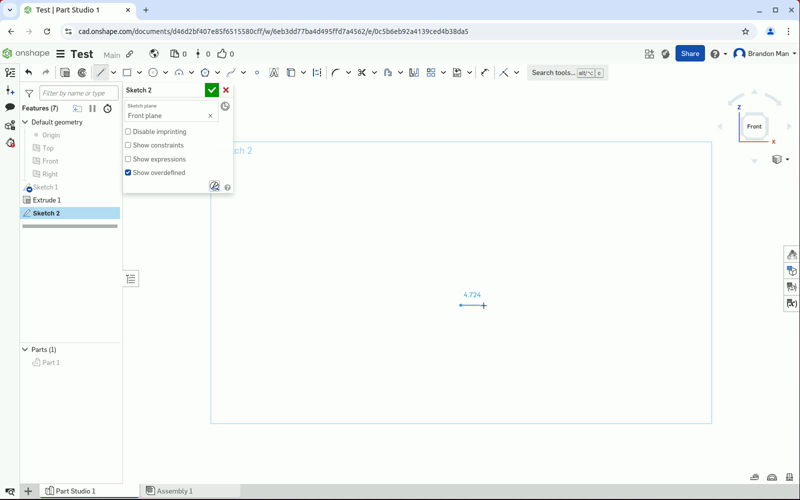
key_down(shift)
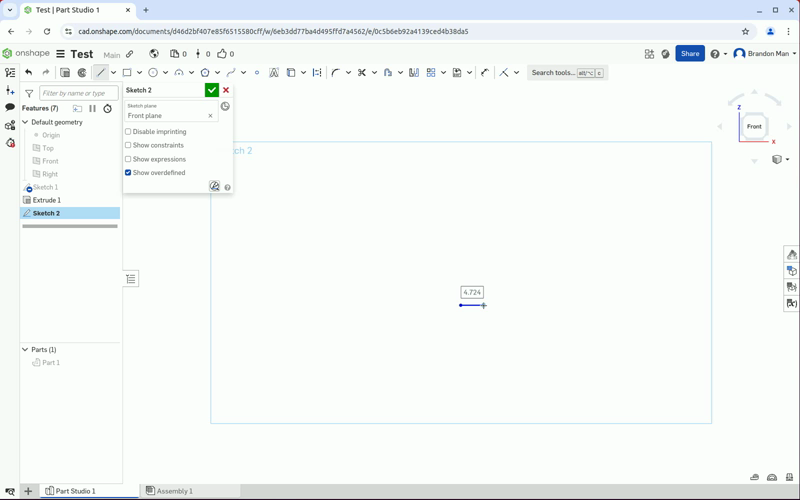
mouse_move(513, 305)
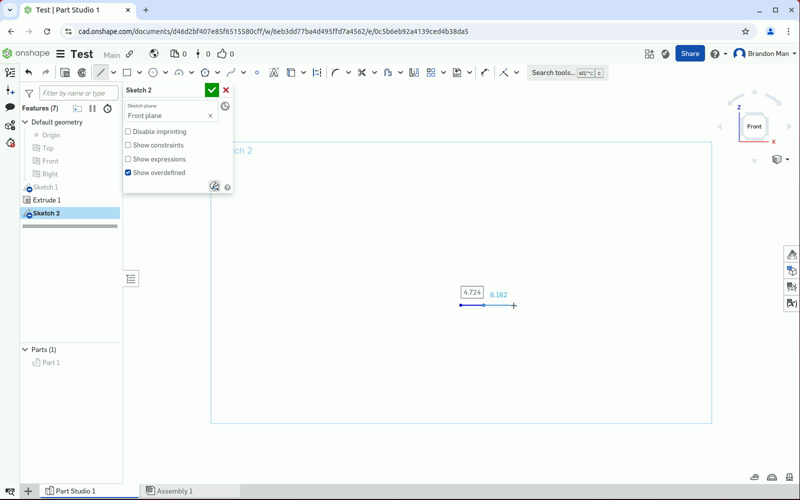
mouse_move(483, 259)
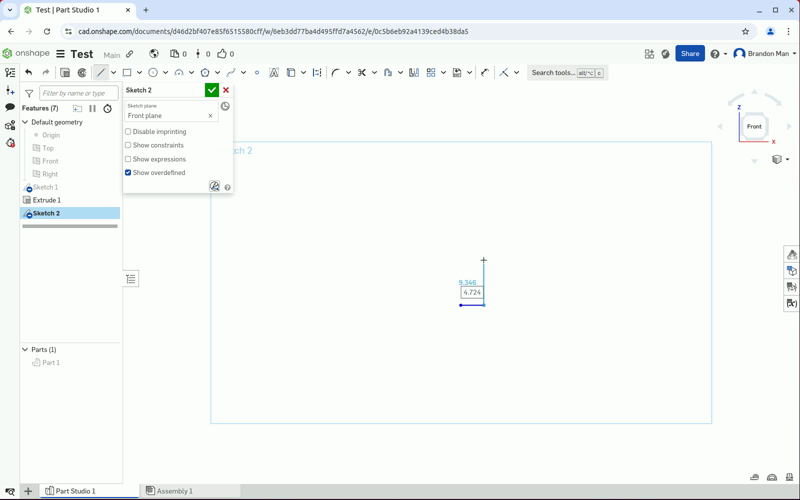
click(483, 259)
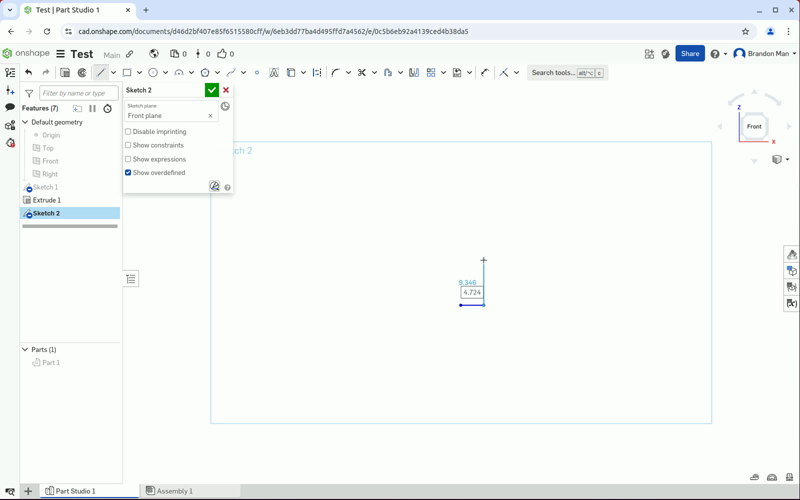
key_up(shift)
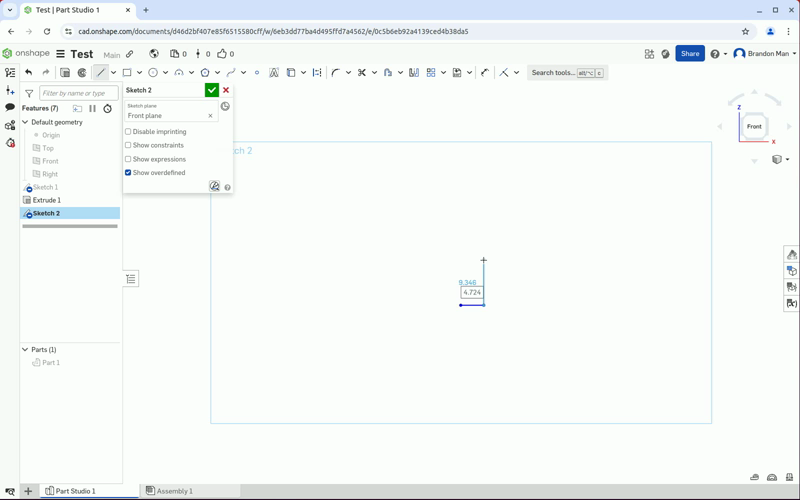
key_down(shift)
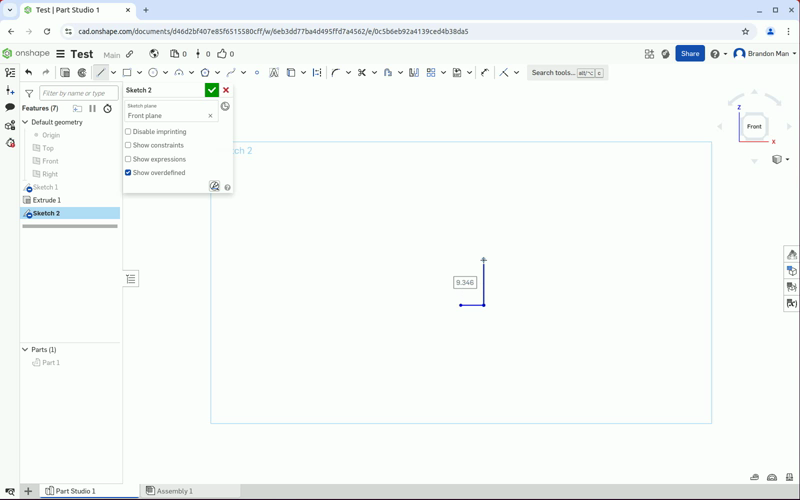
mouse_move(513, 259)
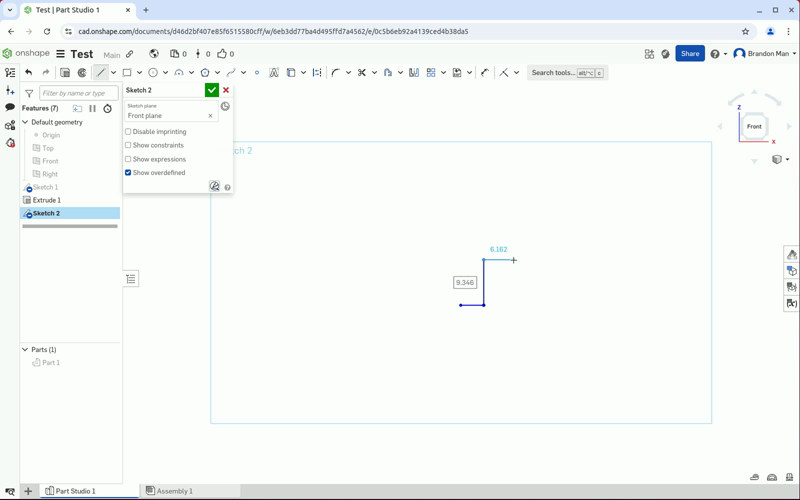
mouse_move(460, 259)
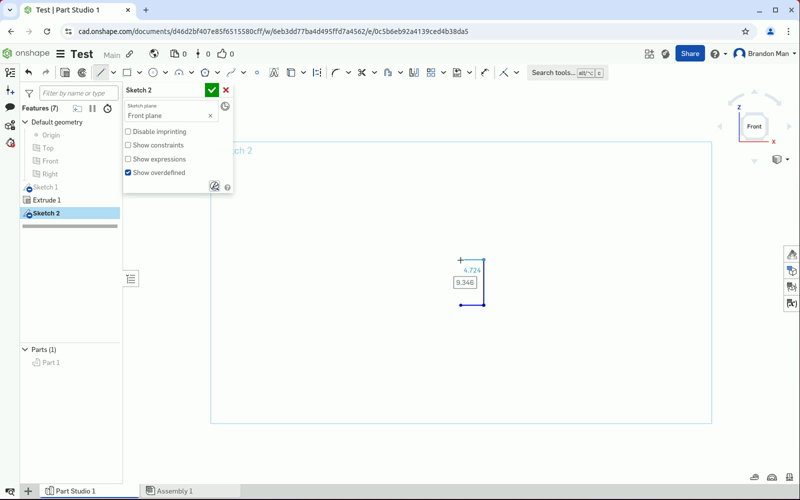
click(460, 259)
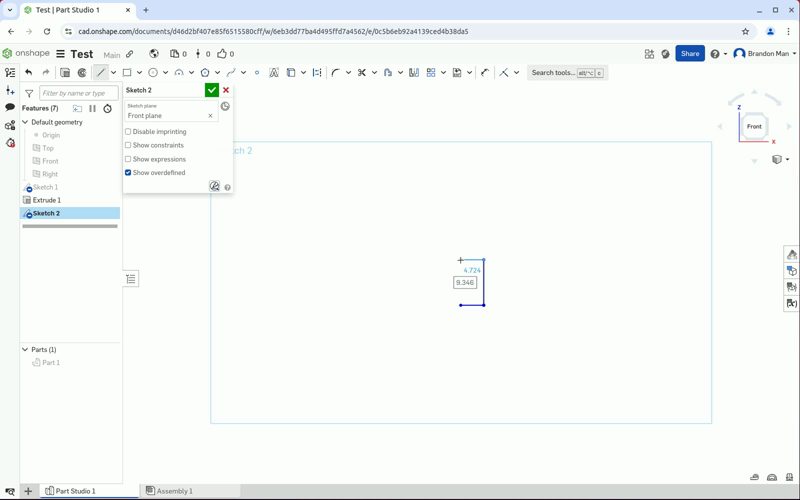
key_up(shift)
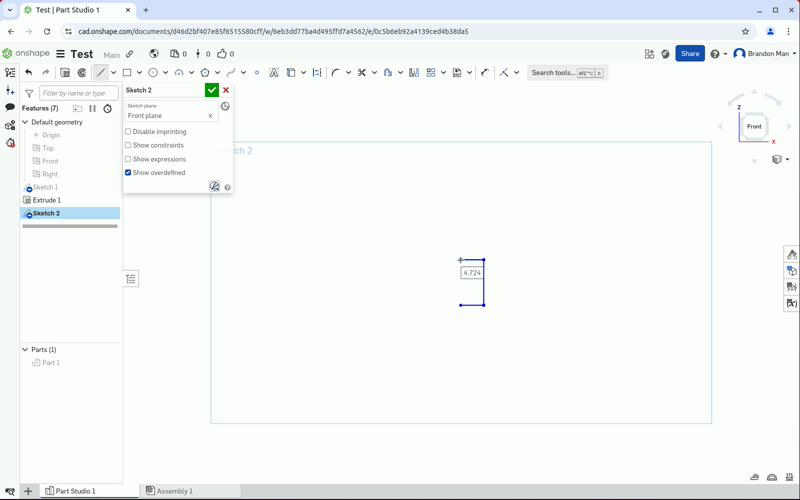
key_down(shift)
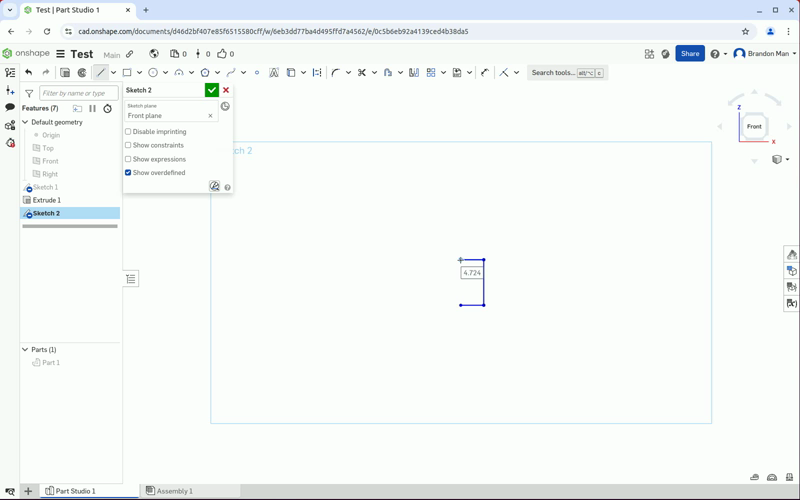
mouse_move(490, 259)
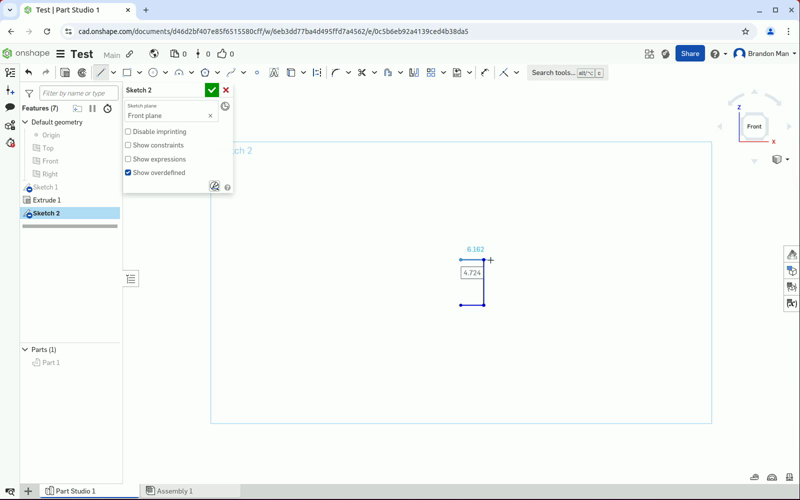
mouse_move(460, 282)
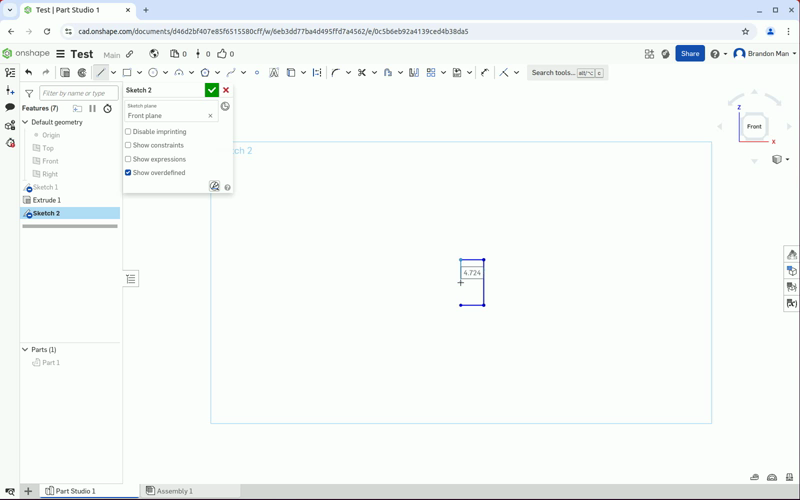
click(460, 282)
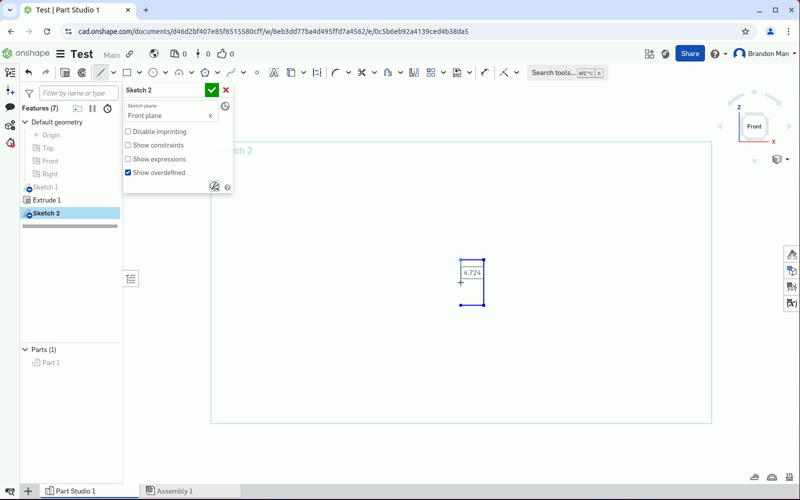
key_up(shift)
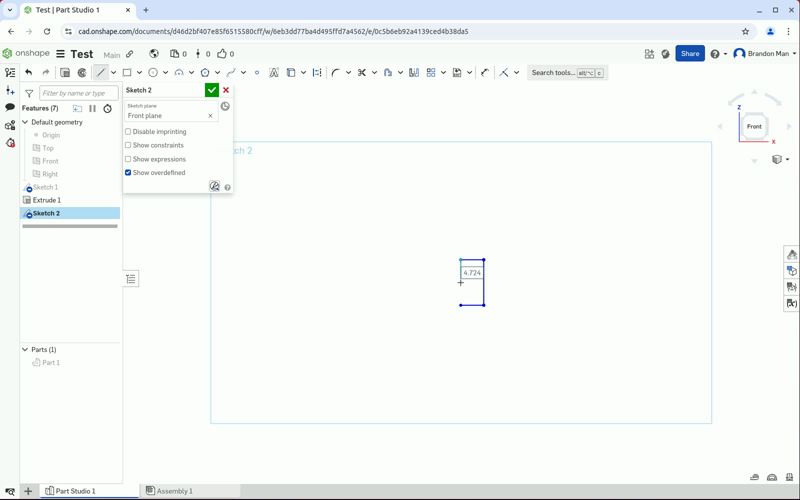
mouse_move(490, 282)
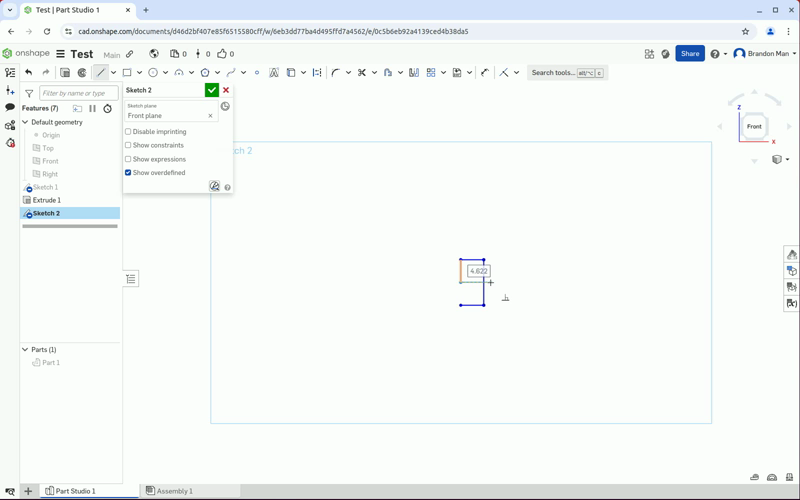
key_down(shift)
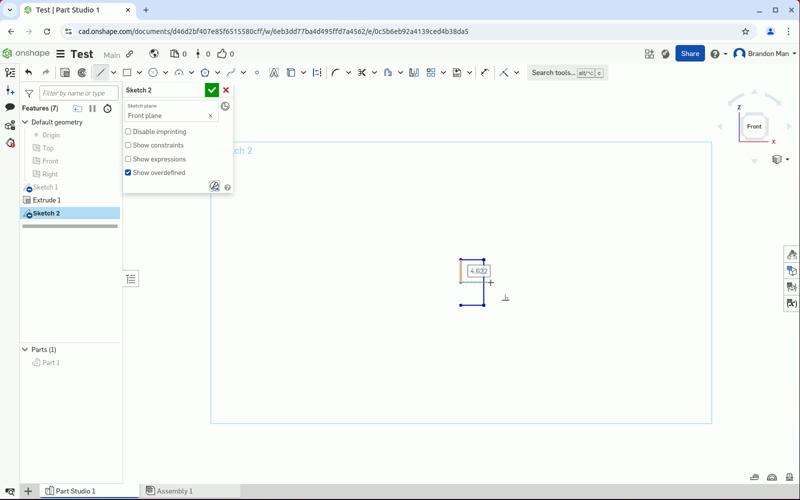
mouse_move(460, 305)
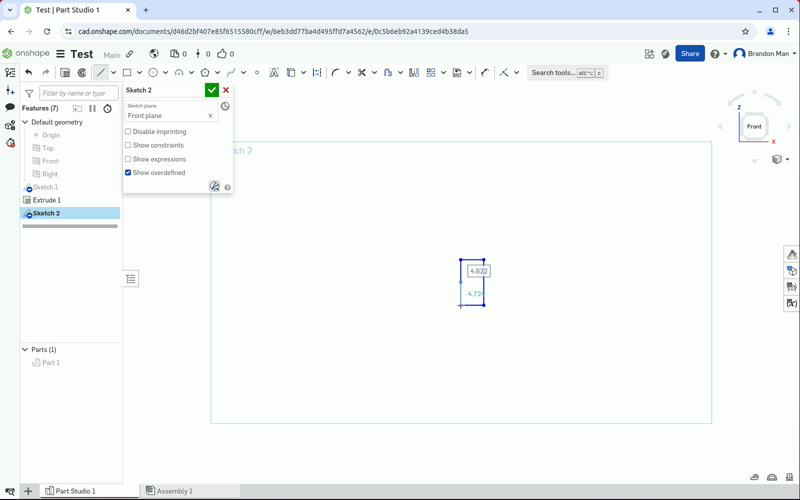
key_up(shift)
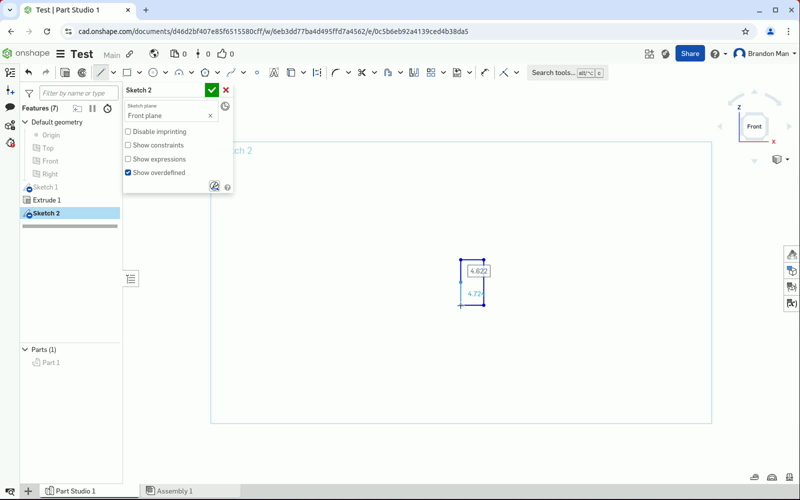
click(460, 305)
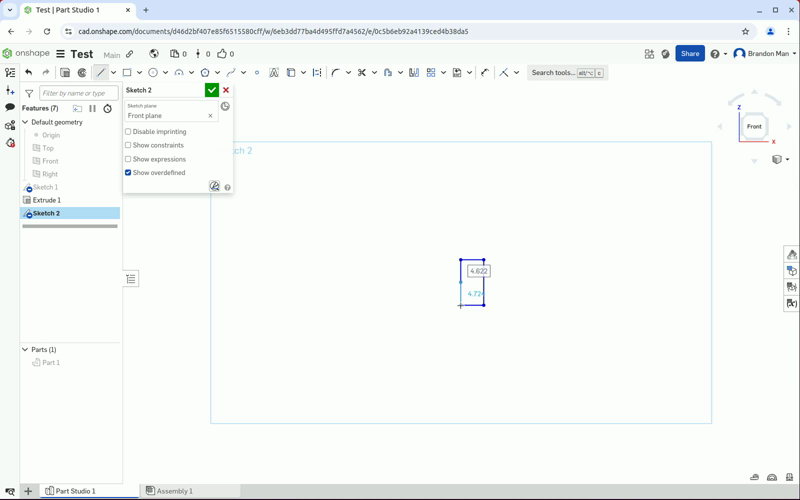
key(esc)
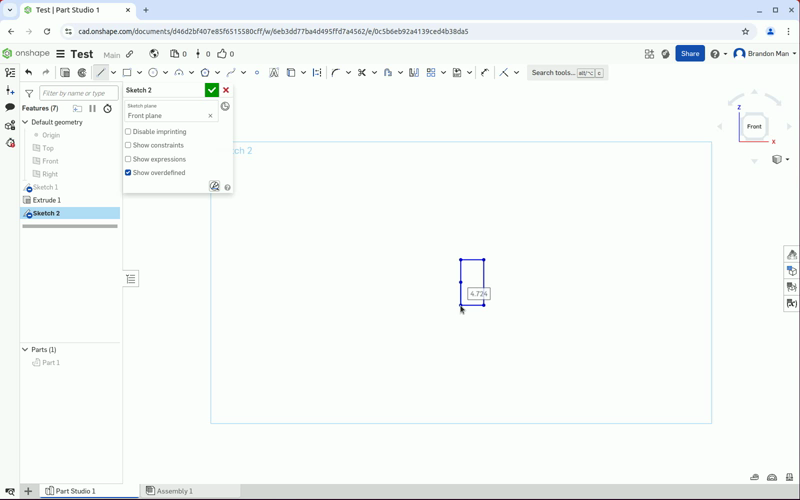
mouse_move(474, 304)
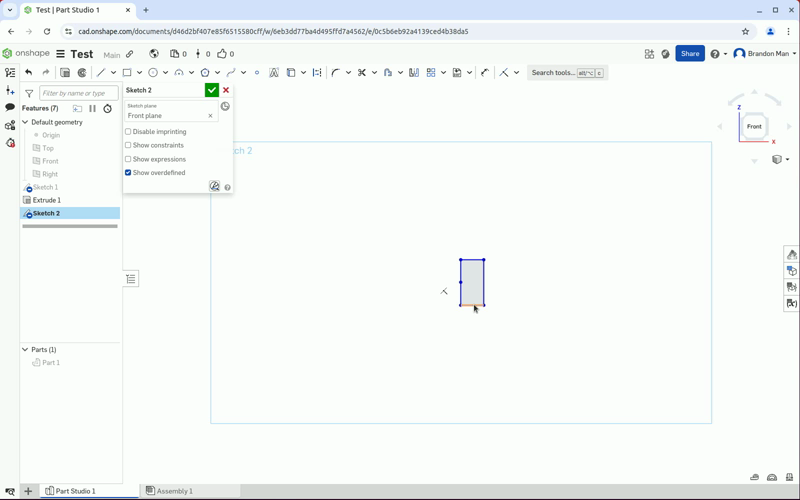
scroll(6)
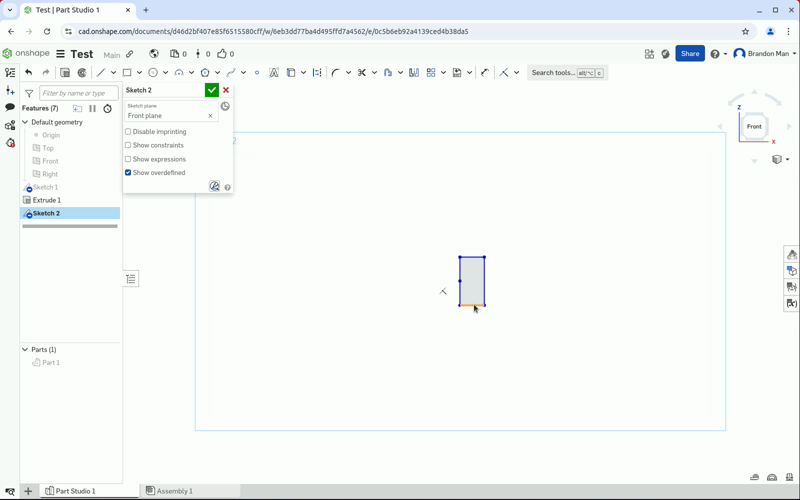
scroll(6)
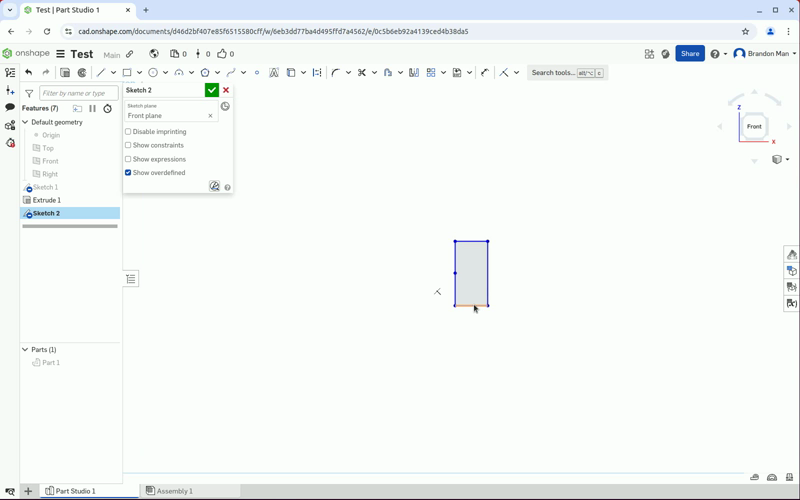
scroll(6)
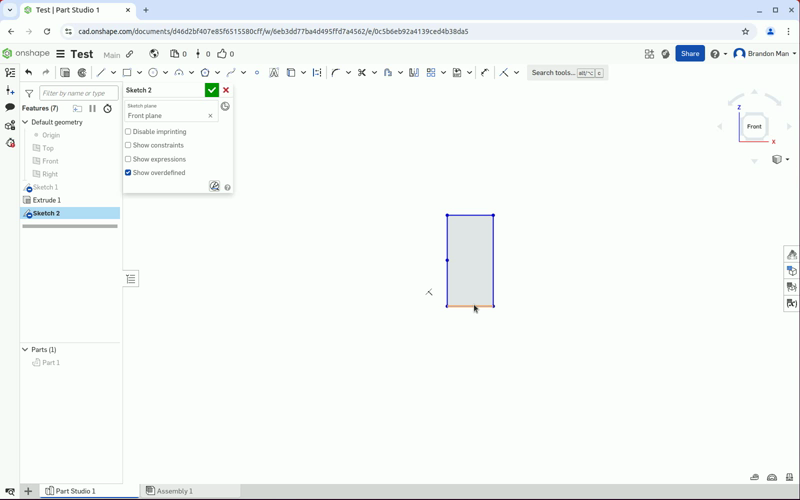
scroll(6)
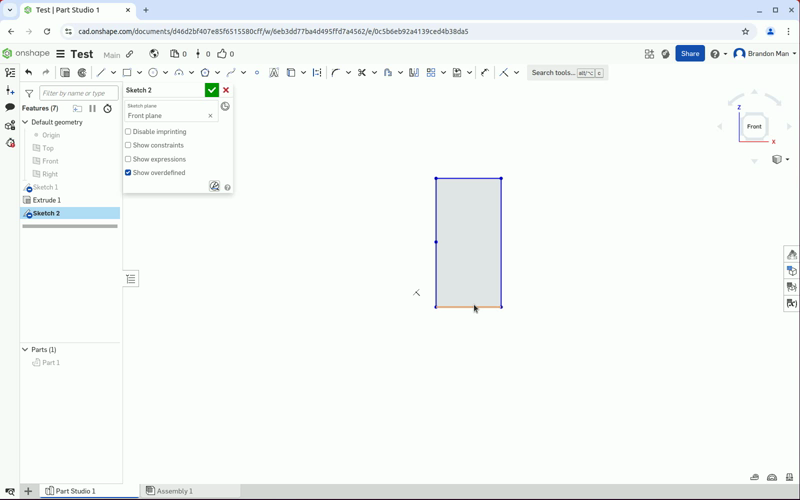
scroll(6)
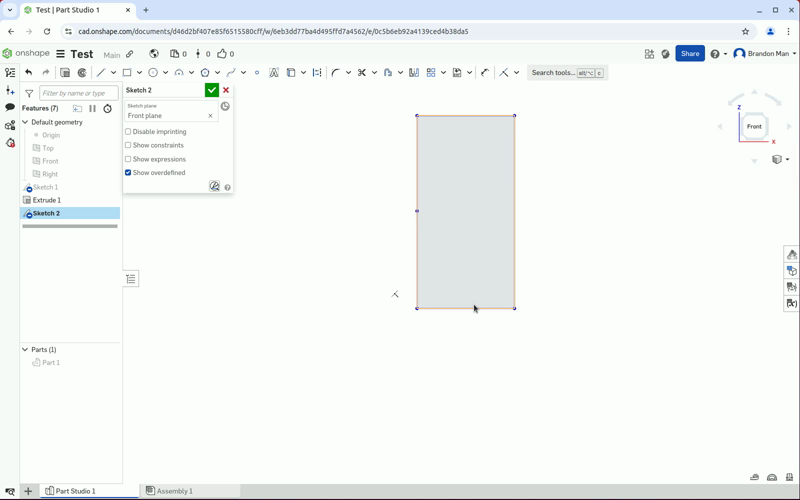
scroll(6)
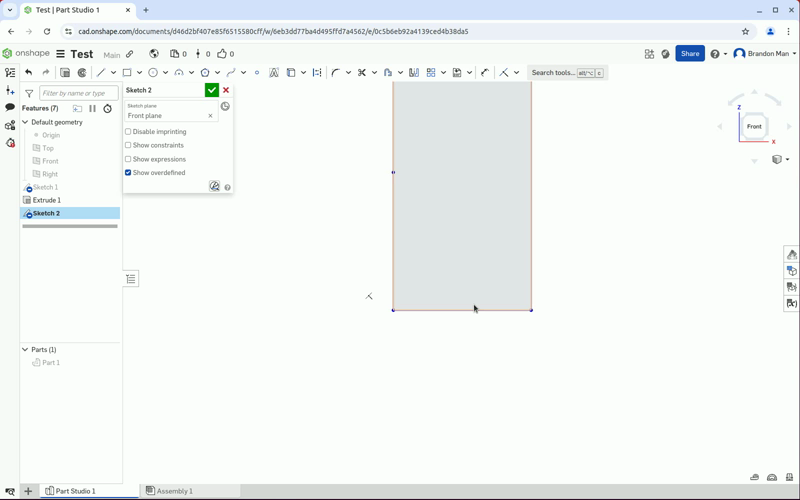
scroll(6)
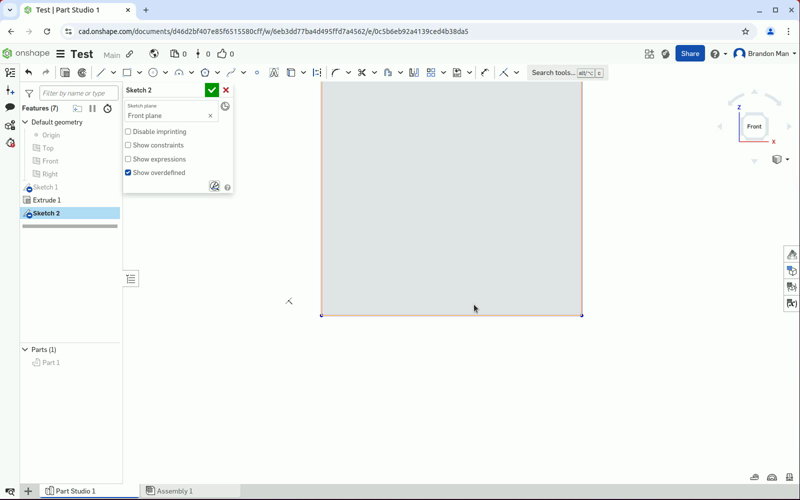
click(474, 304)
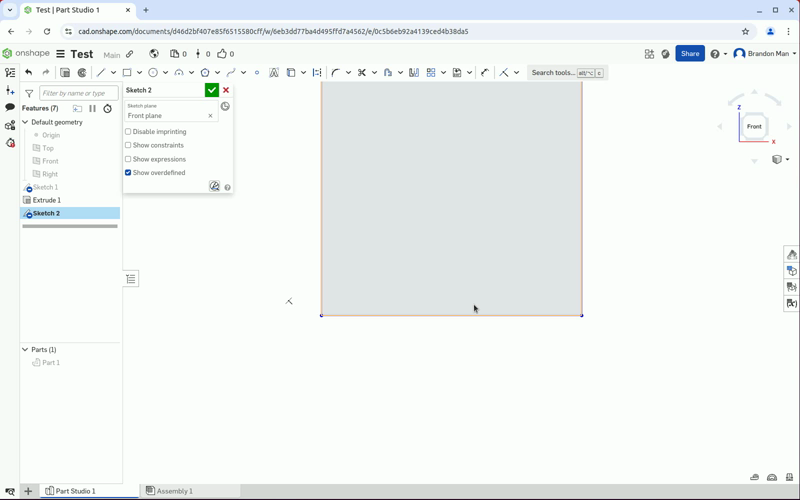
scroll(-6)
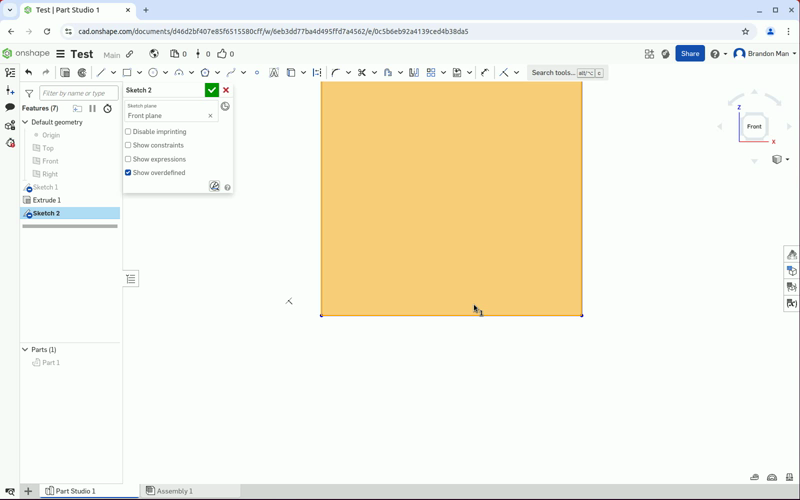
scroll(-6)
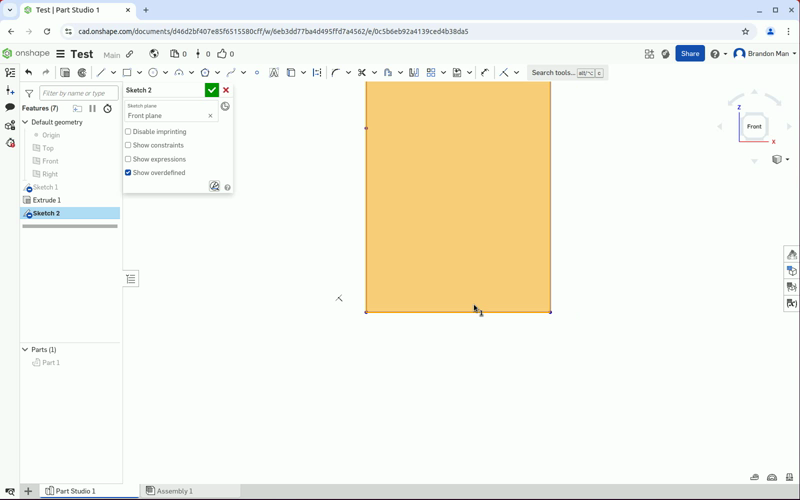
scroll(-6)
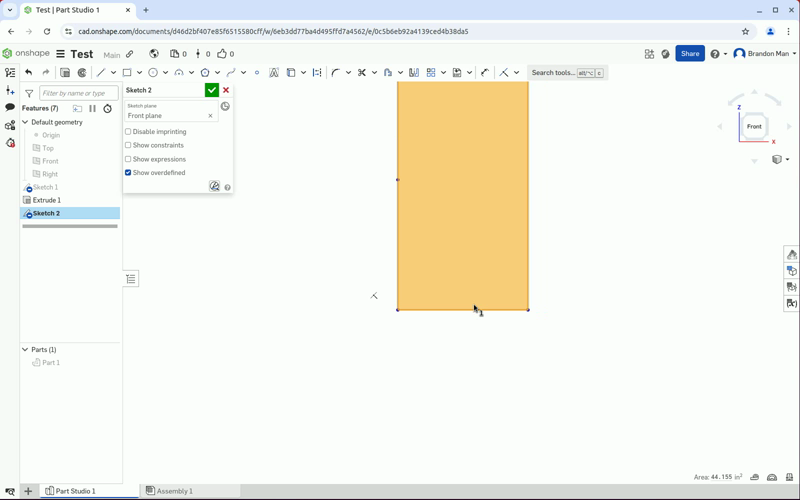
scroll(-6)
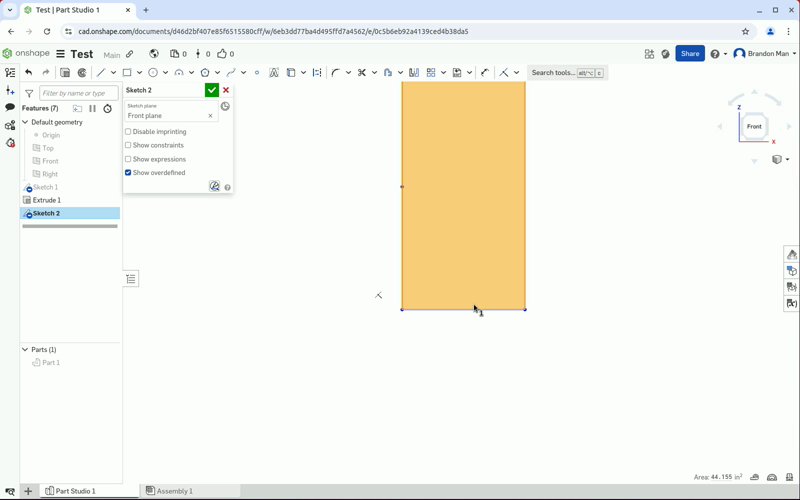
scroll(-6)
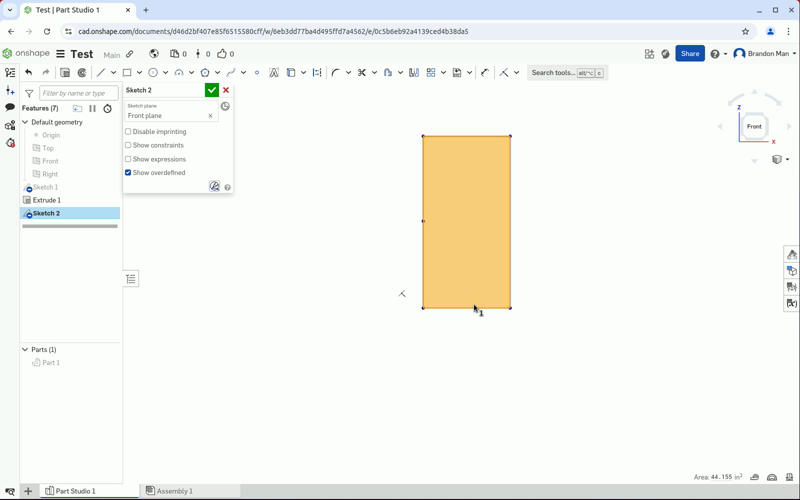
scroll(-6)
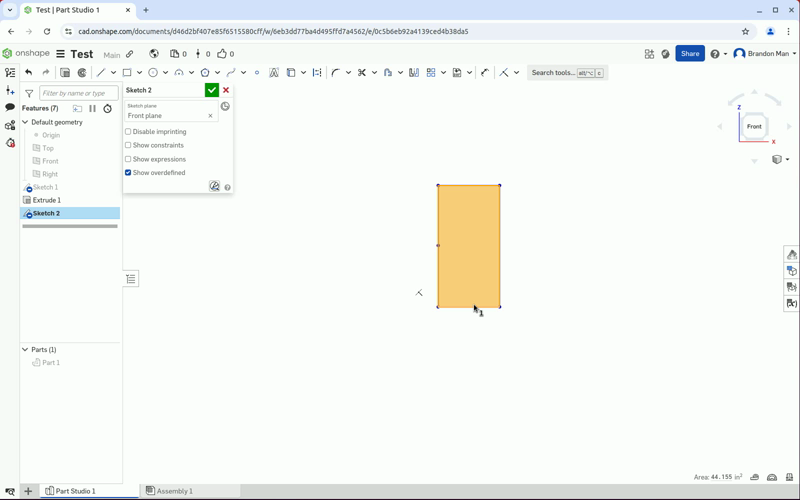
scroll(-6)
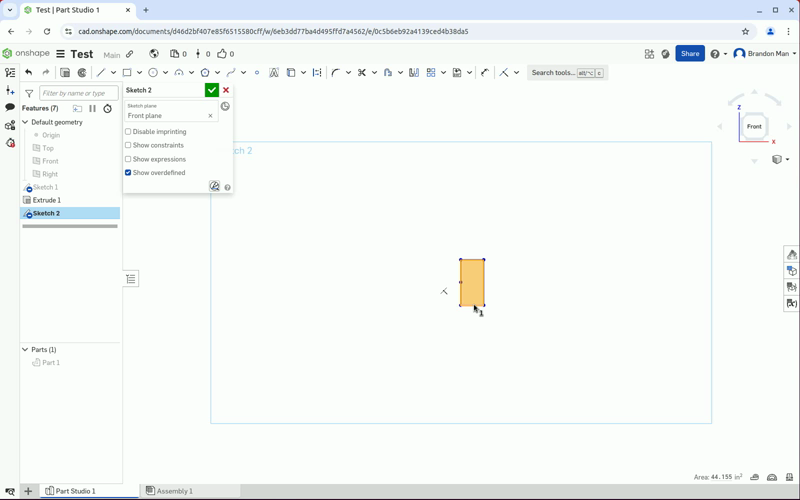
mouse_move(73, 352)
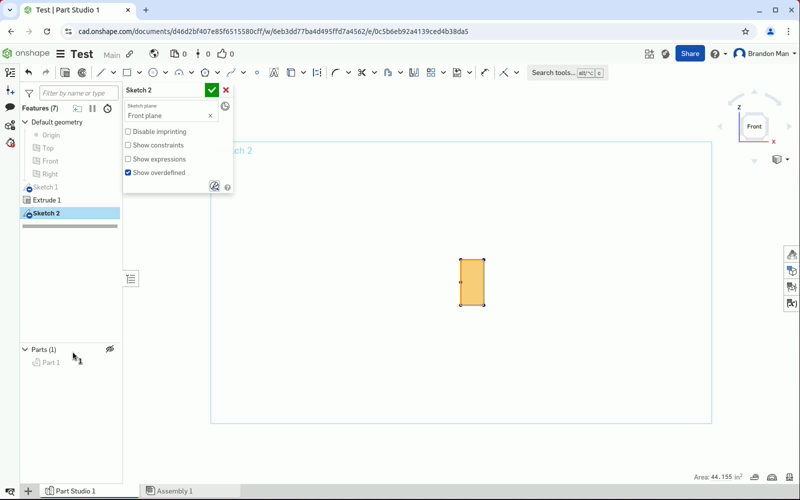
key(shift+y)
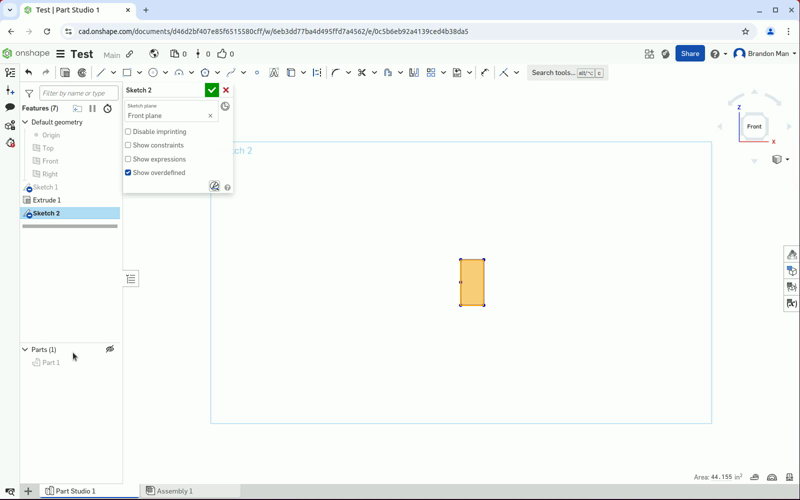
key(shift+e)
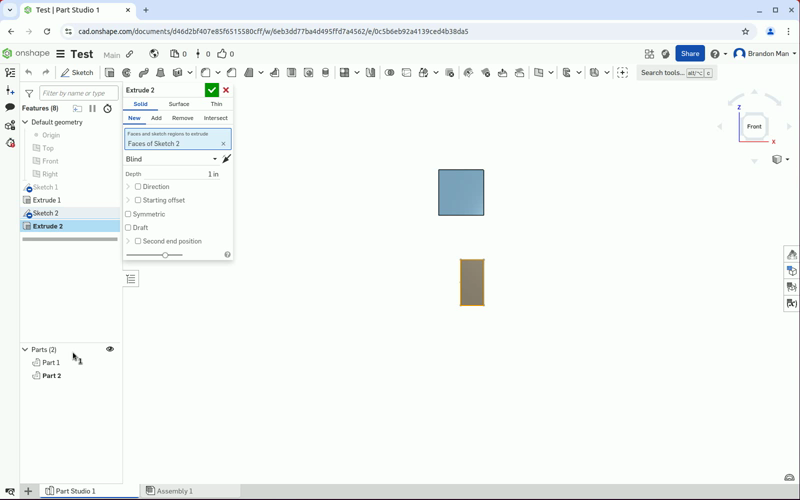
mouse_move(143, 106)
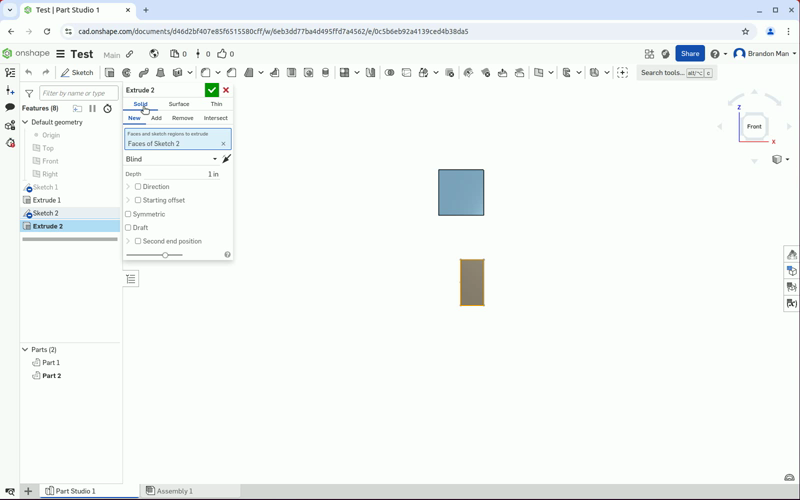
click(143, 106)
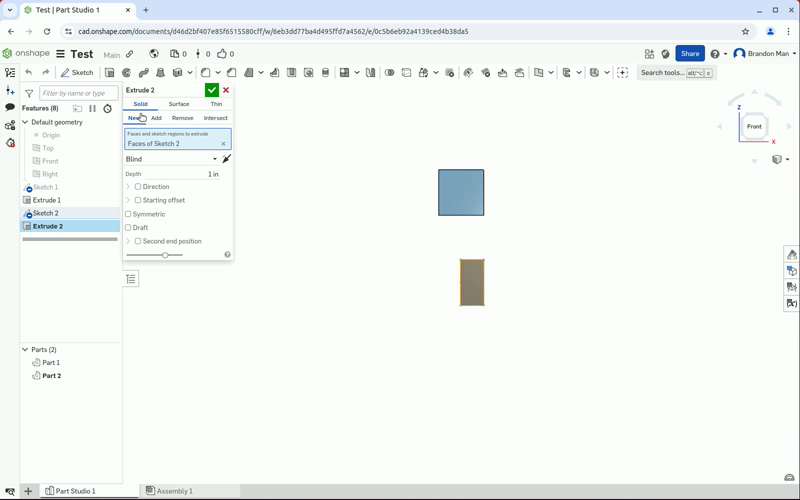
mouse_move(137, 120)
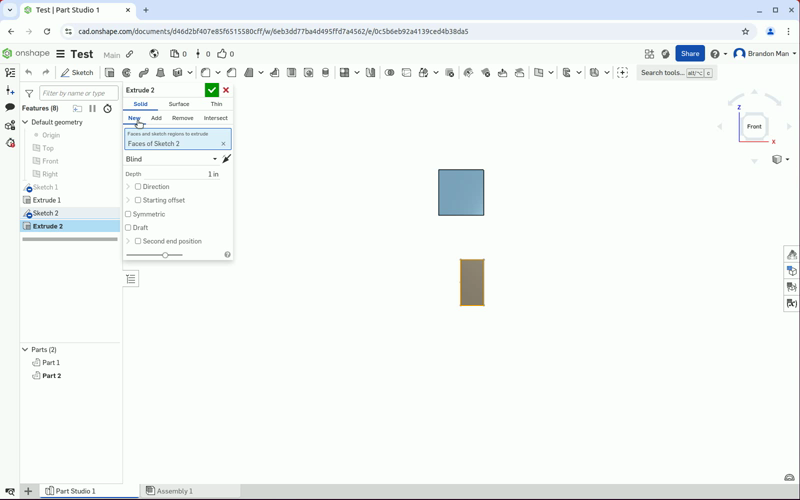
click(137, 120)
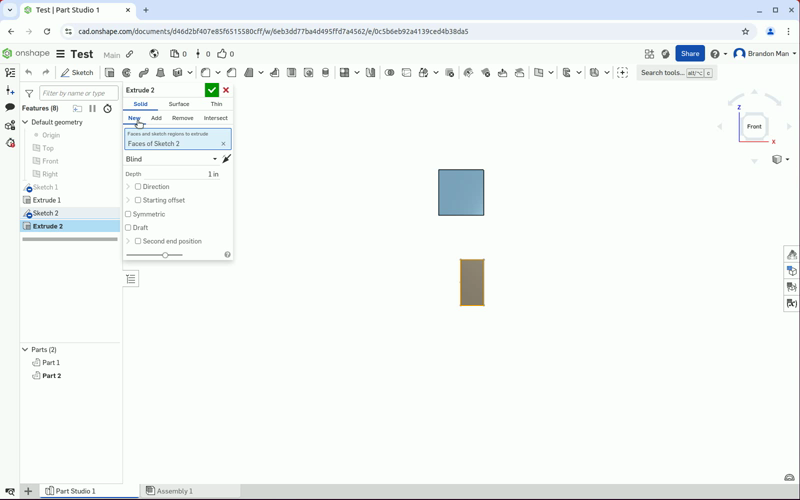
key(tab, 4)
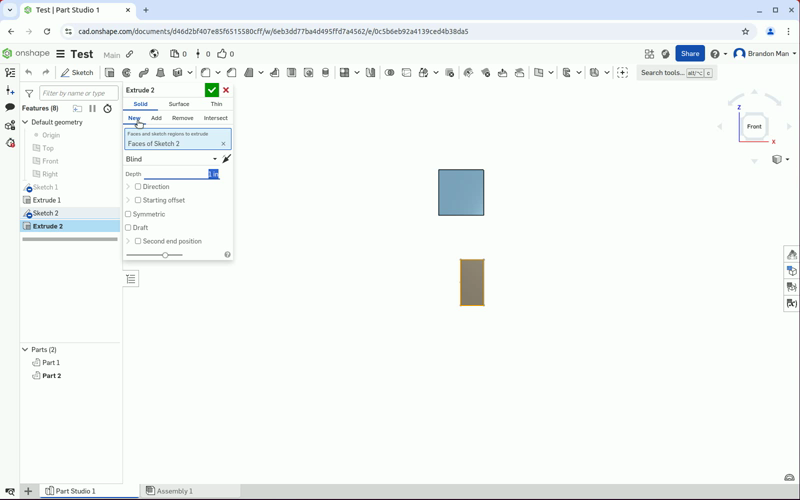
text(46.216)
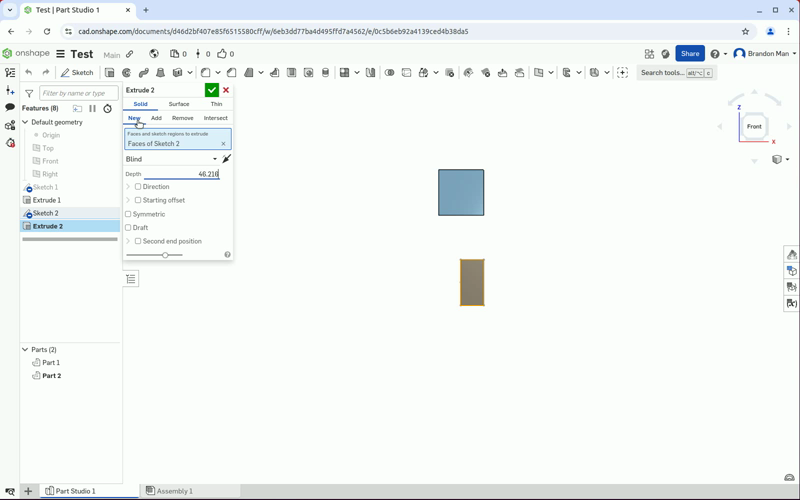
key(tab, 3)
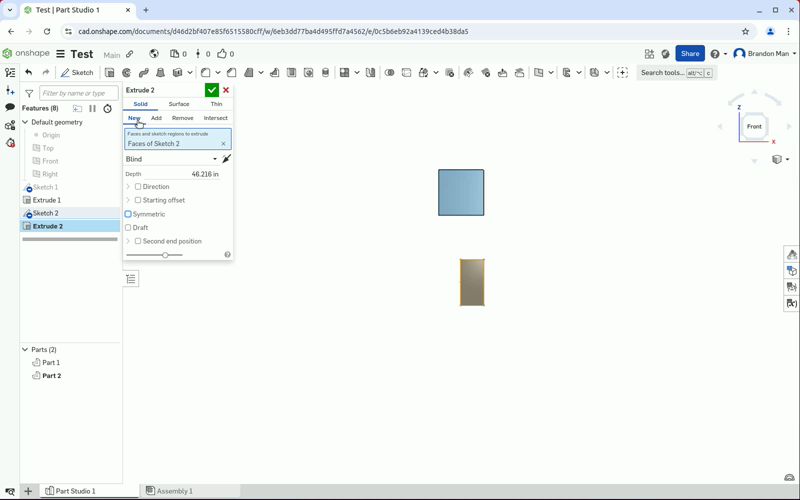
key(space)
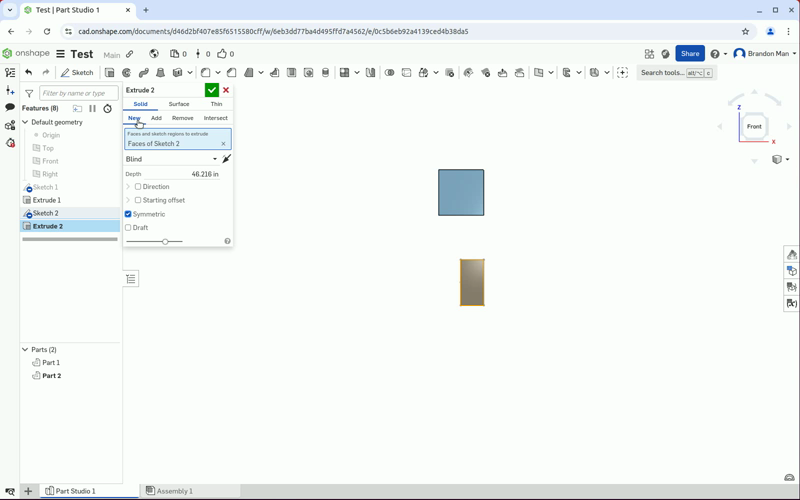
key(enter)
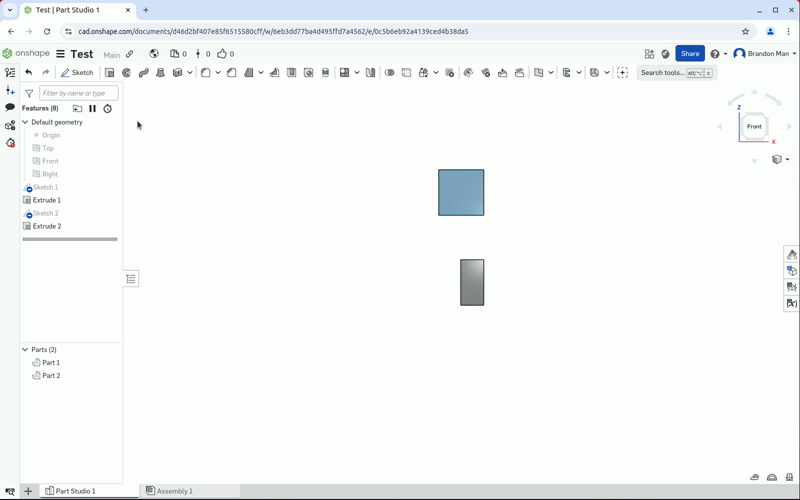
key(shift+h)
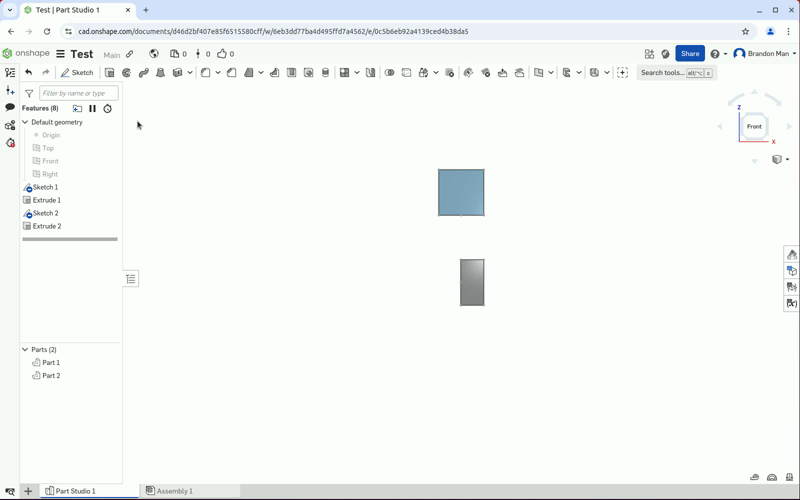
key(shift+h)
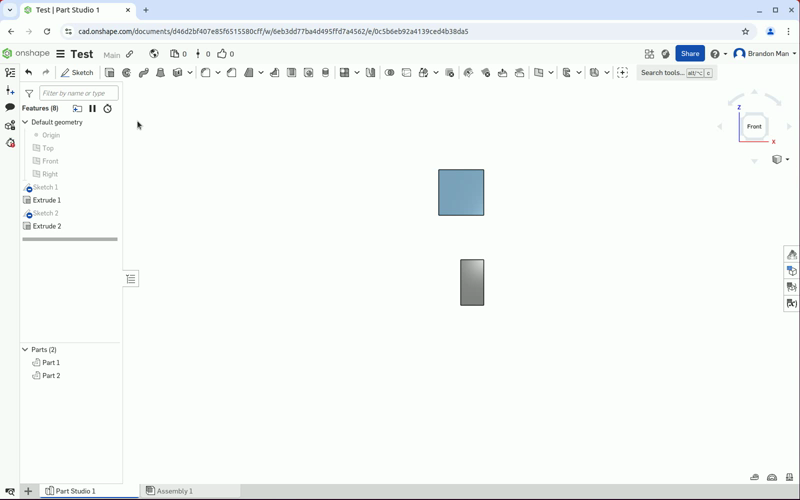
mouse_move(73, 189)
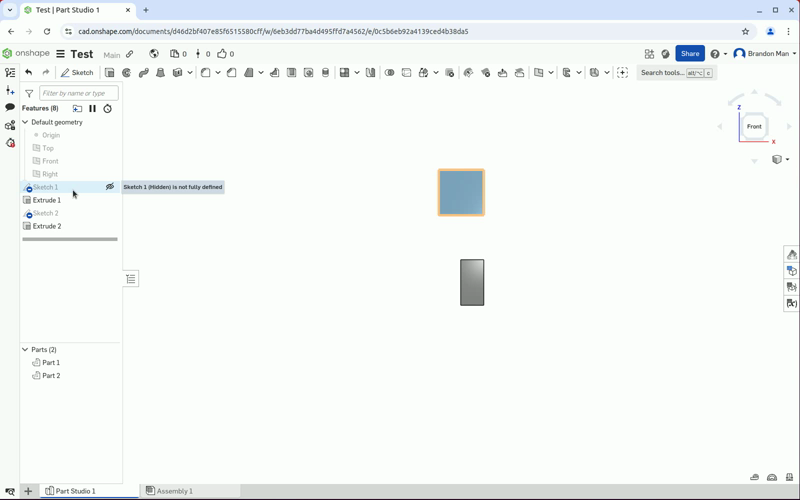
click(73, 189)
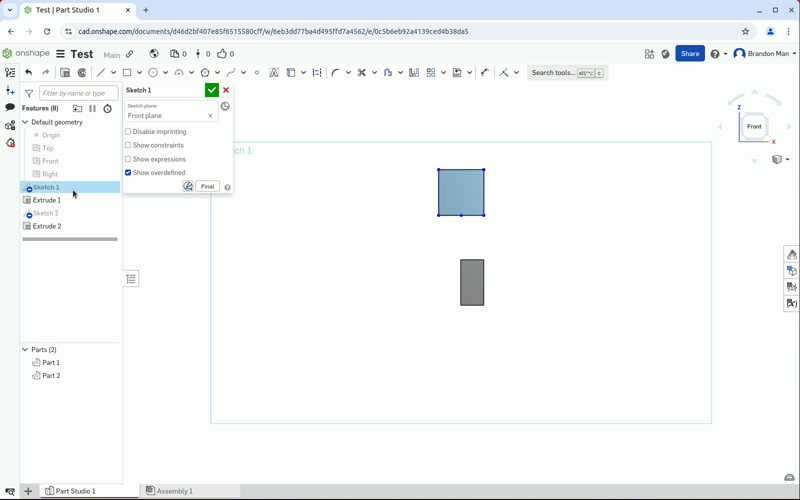
mouse_move(229, 92)
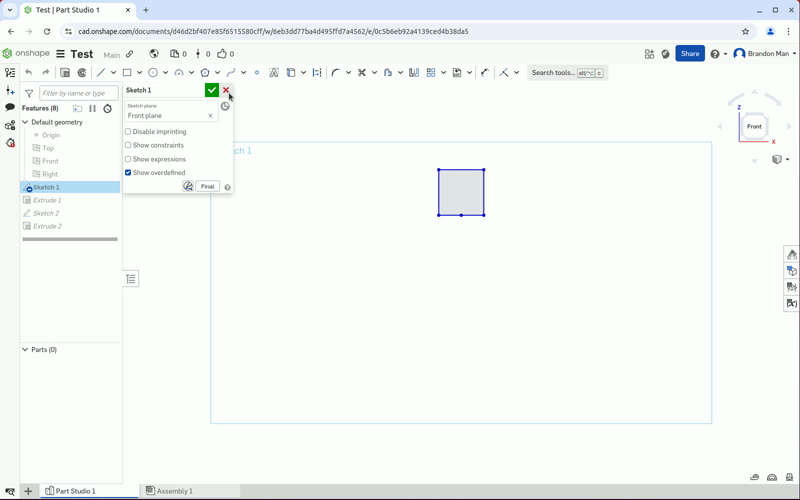
click(229, 92)
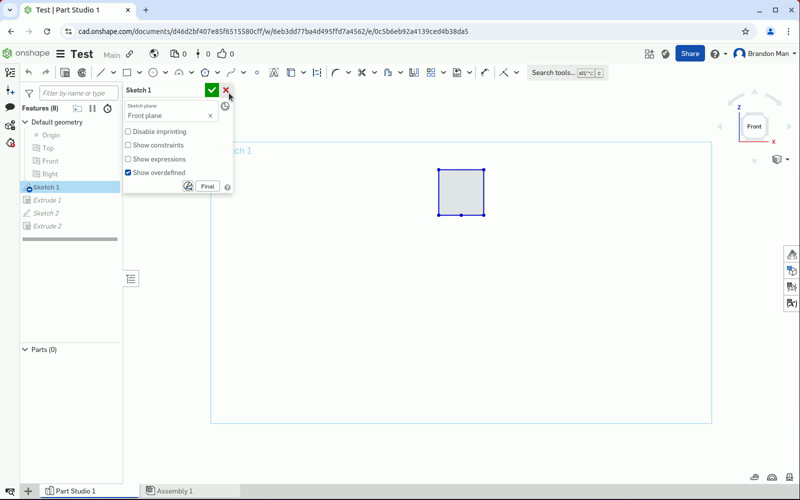
key(shift+s)
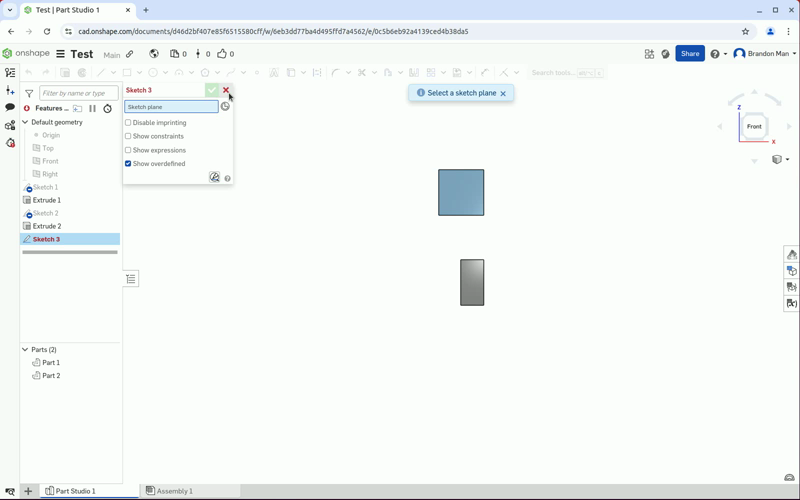
mouse_move(73, 163)
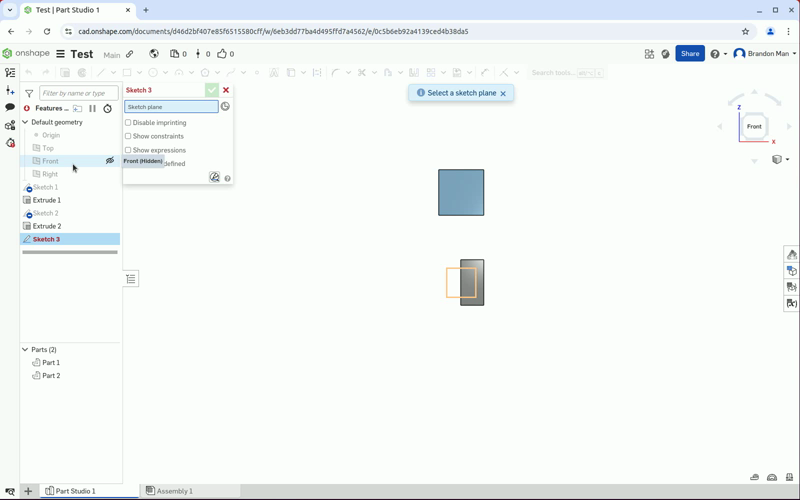
click(73, 163)
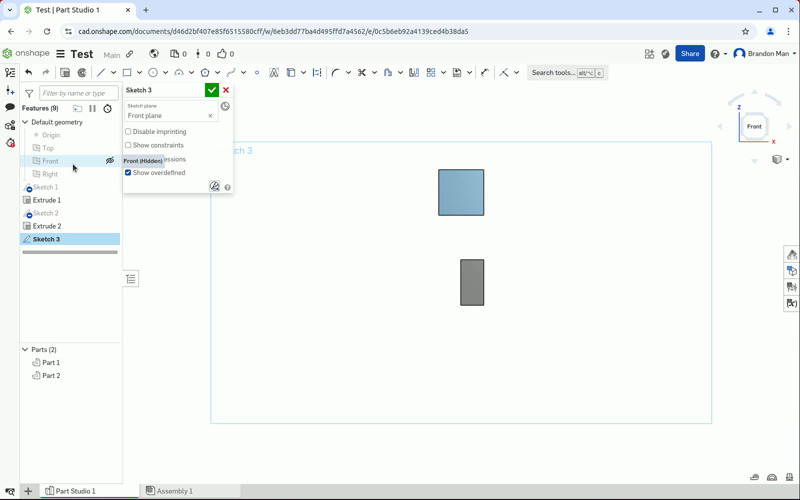
mouse_move(73, 352)
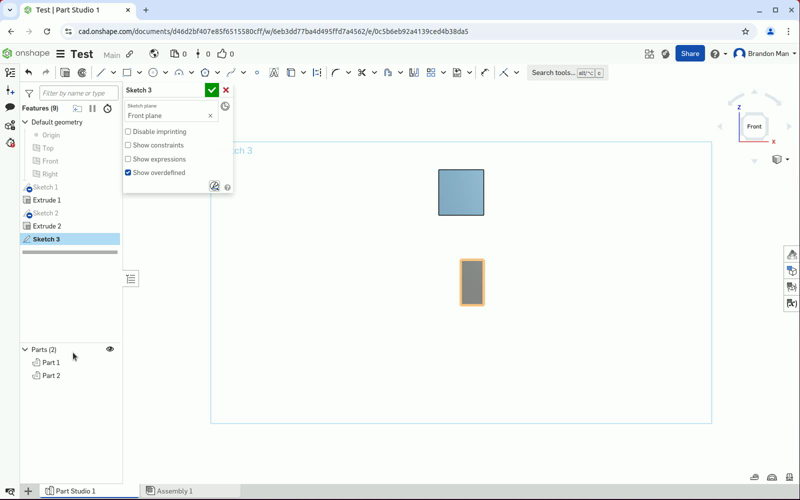
key(y)
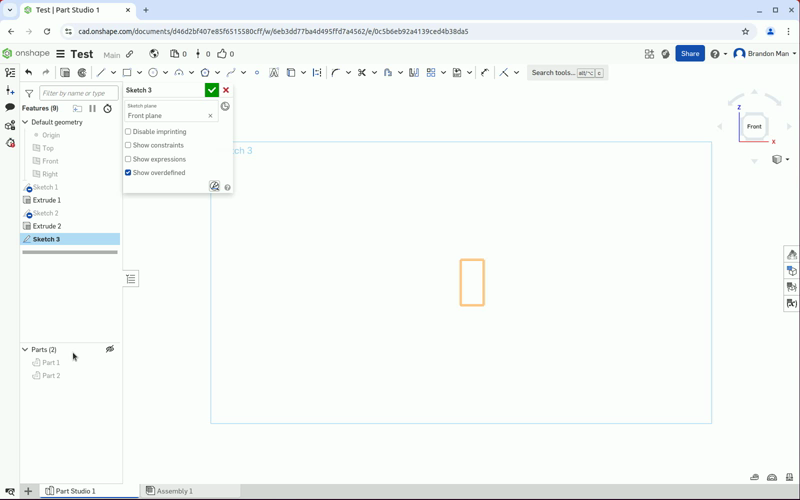
key(l)
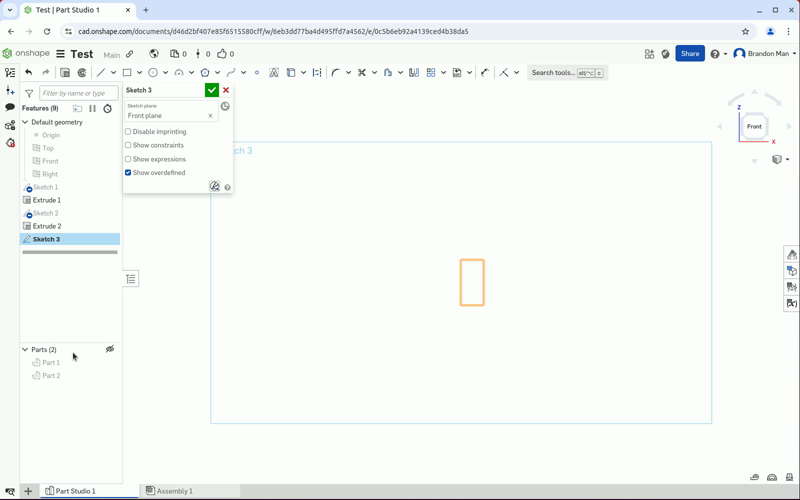
key_down(shift)
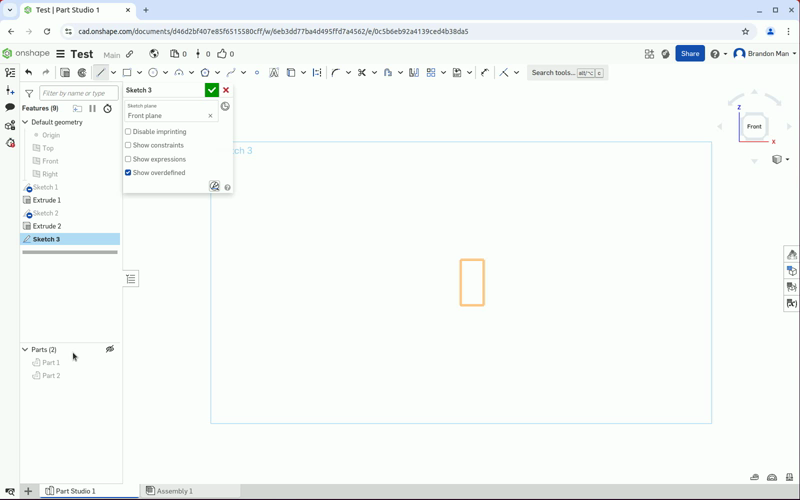
mouse_move(438, 305)
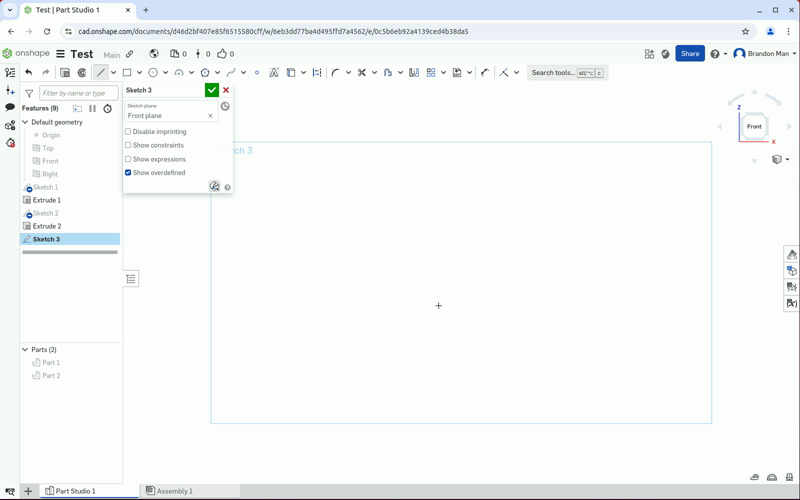
click(438, 305)
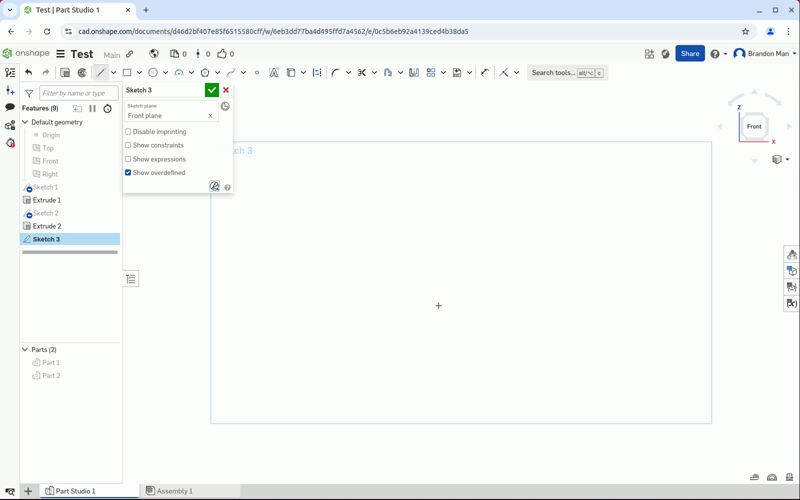
key_up(shift)
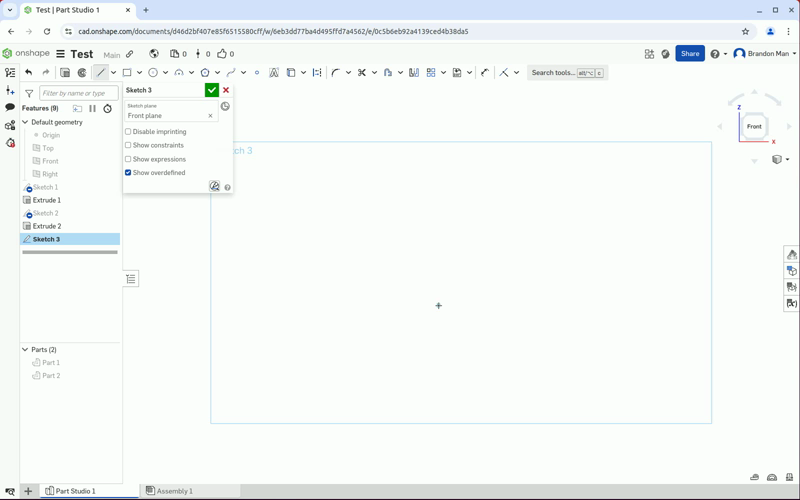
key_down(shift)
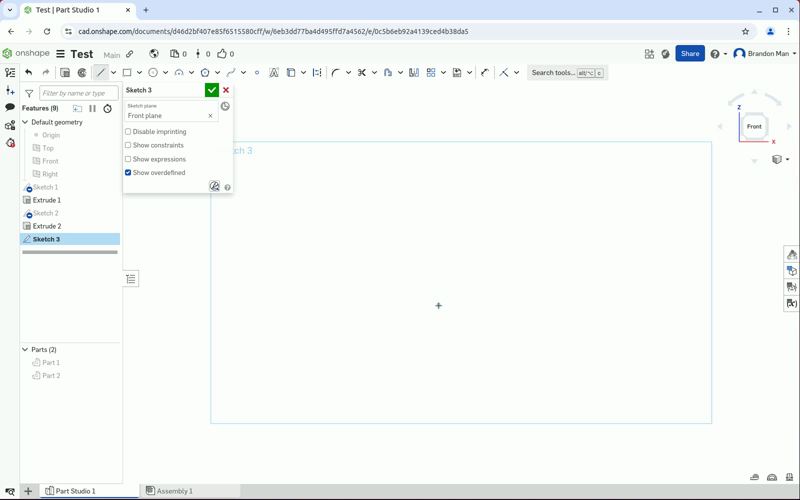
mouse_move(468, 305)
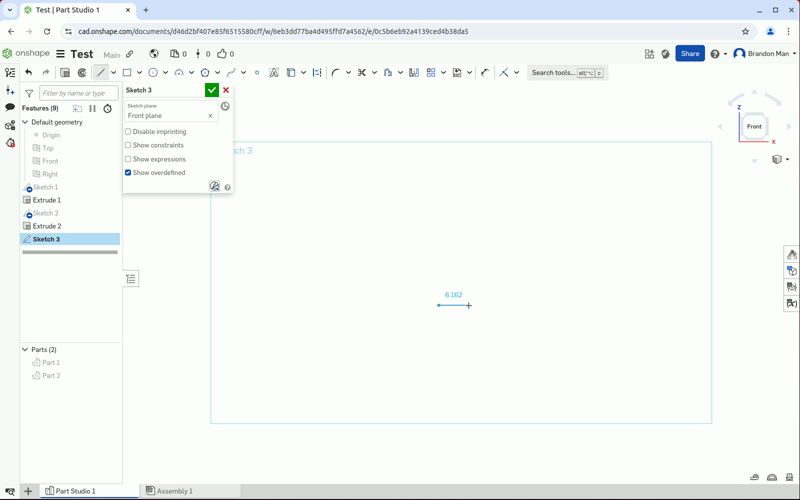
mouse_move(461, 305)
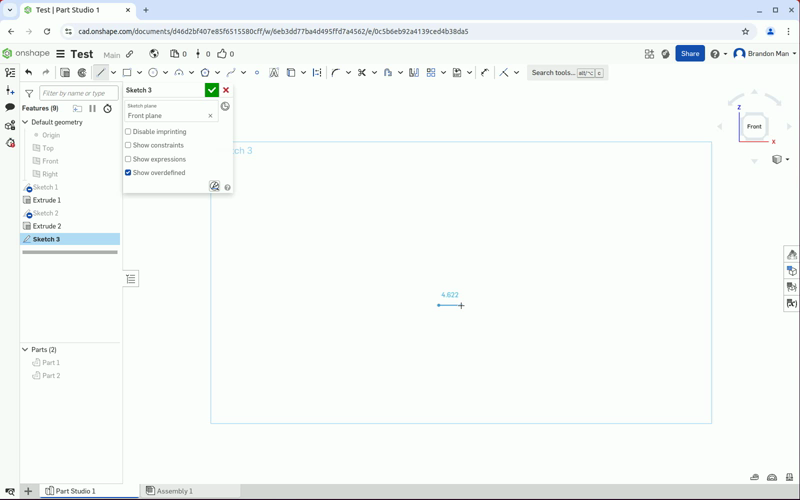
click(461, 305)
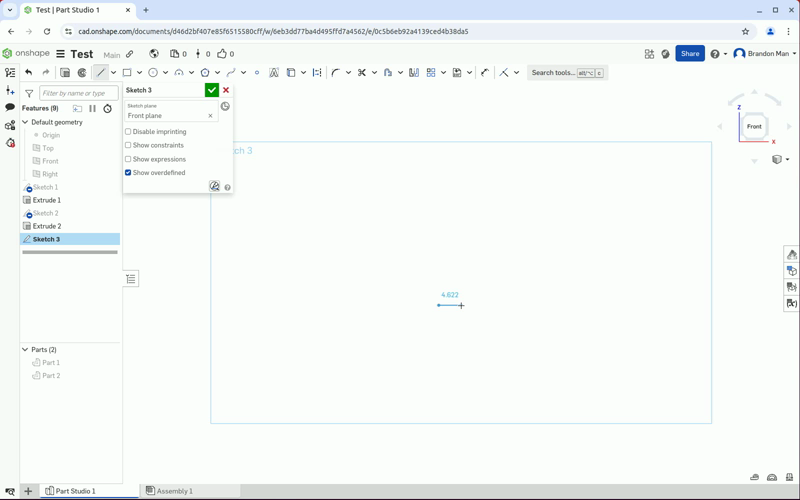
key_up(shift)
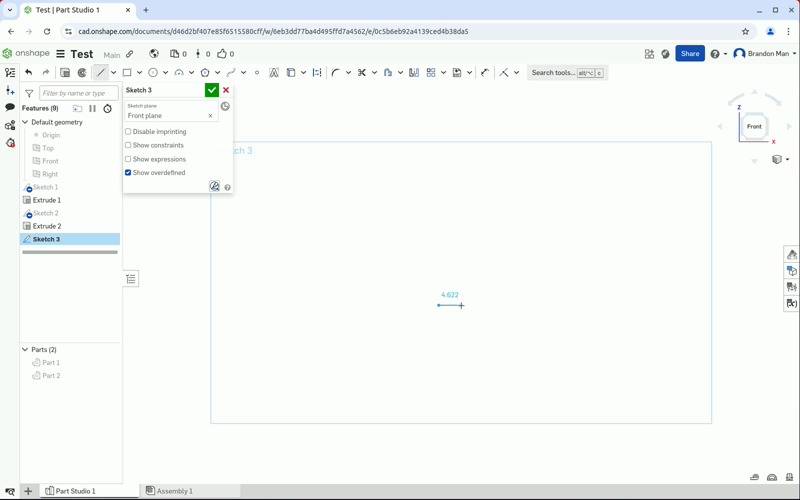
key_down(shift)
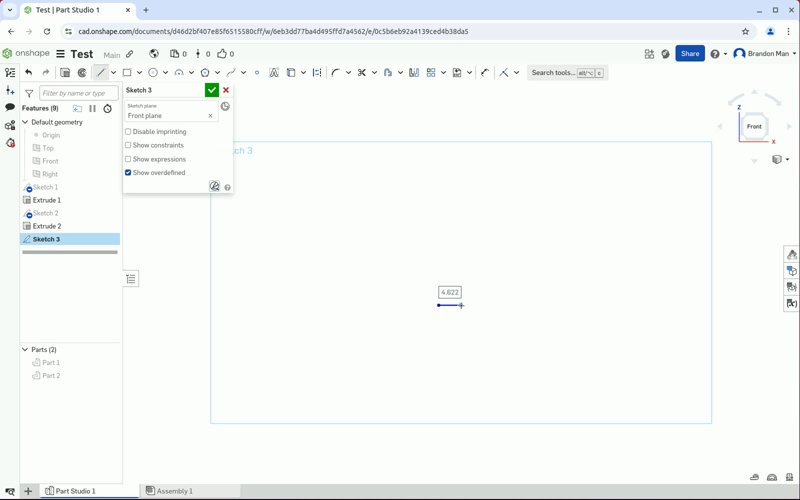
mouse_move(491, 305)
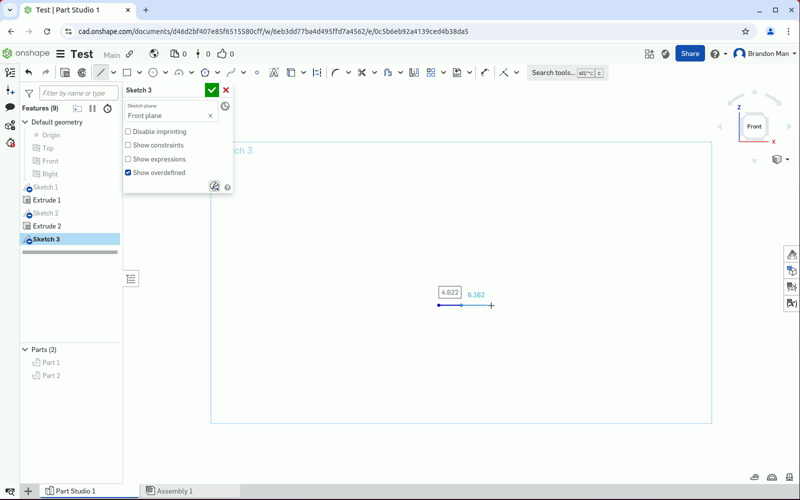
mouse_move(461, 282)
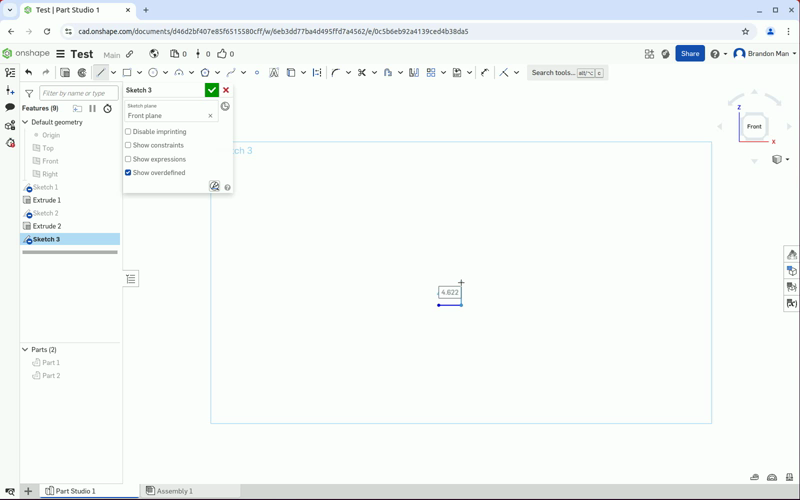
click(461, 282)
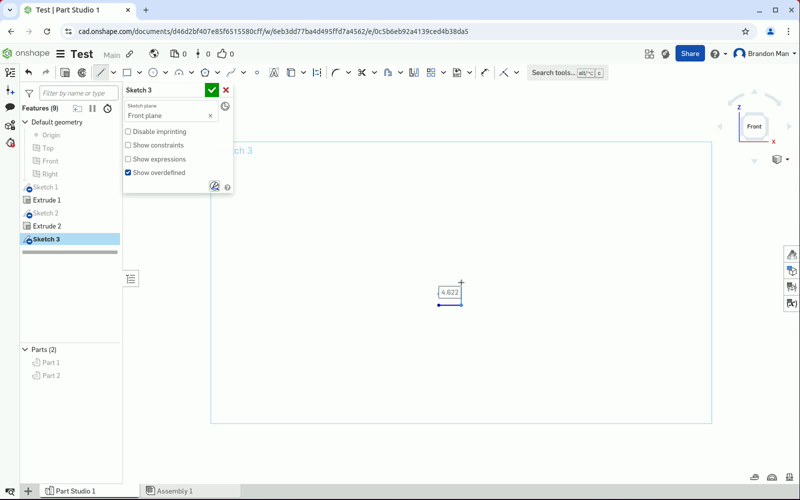
key_up(shift)
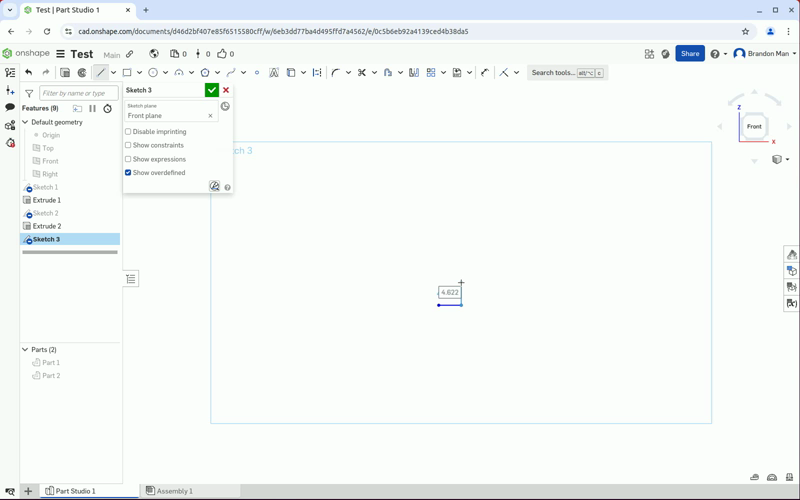
key_down(shift)
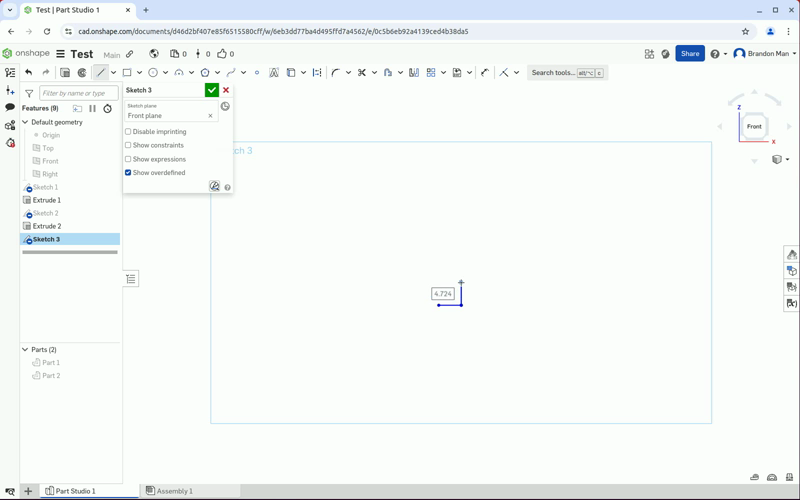
mouse_move(491, 282)
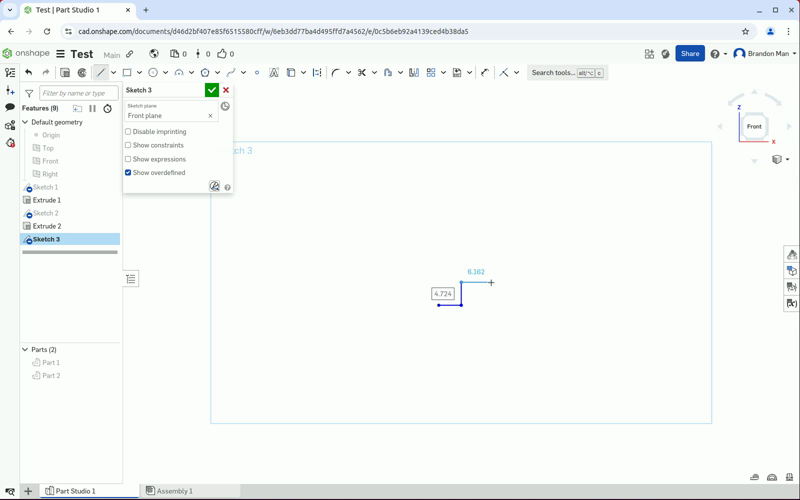
mouse_move(461, 259)
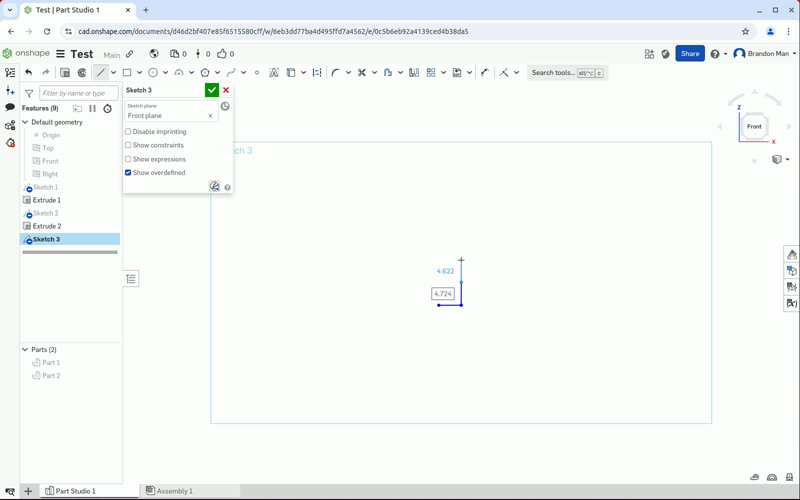
click(461, 259)
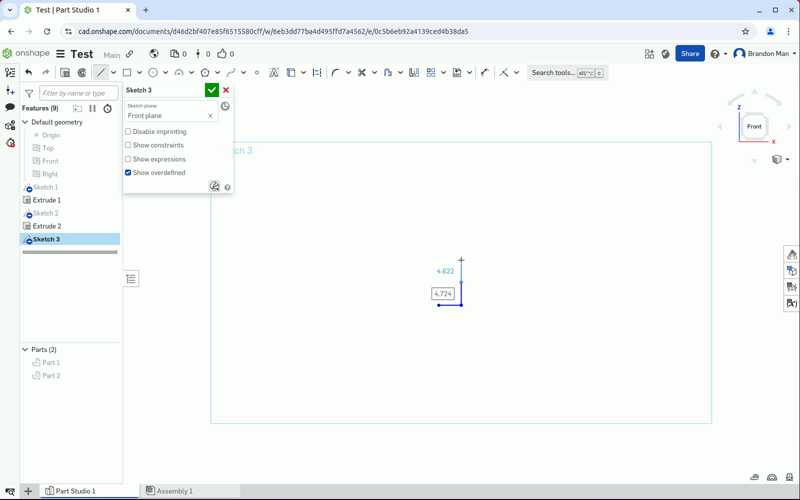
key_up(shift)
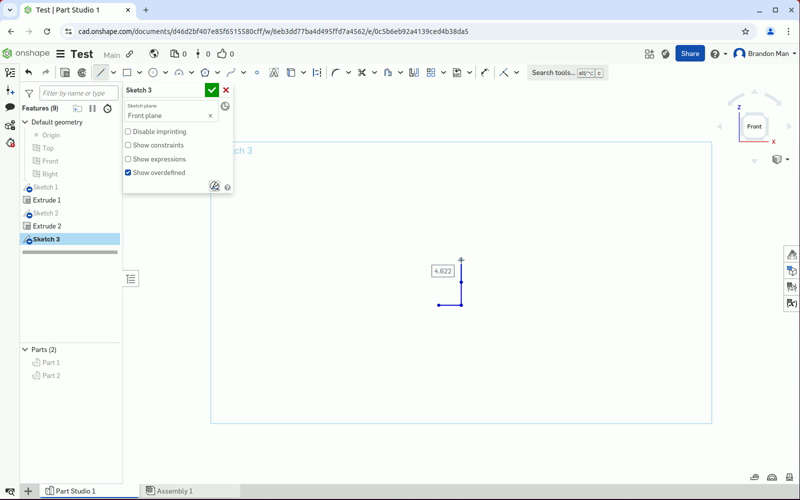
key_down(shift)
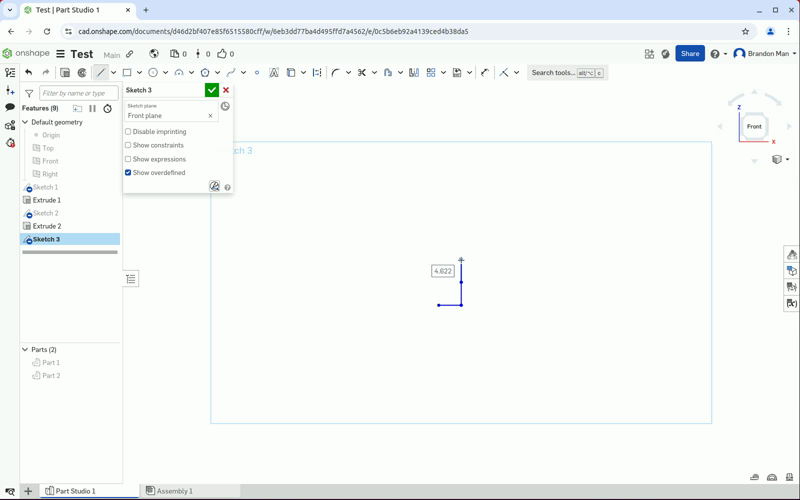
mouse_move(491, 259)
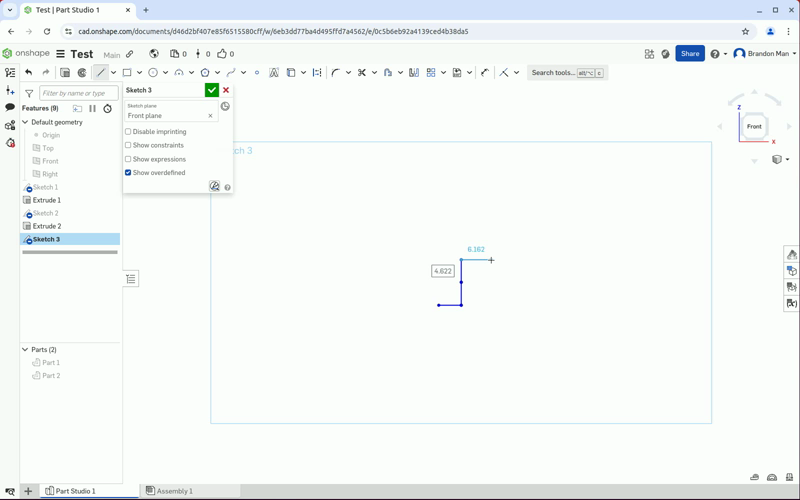
mouse_move(438, 259)
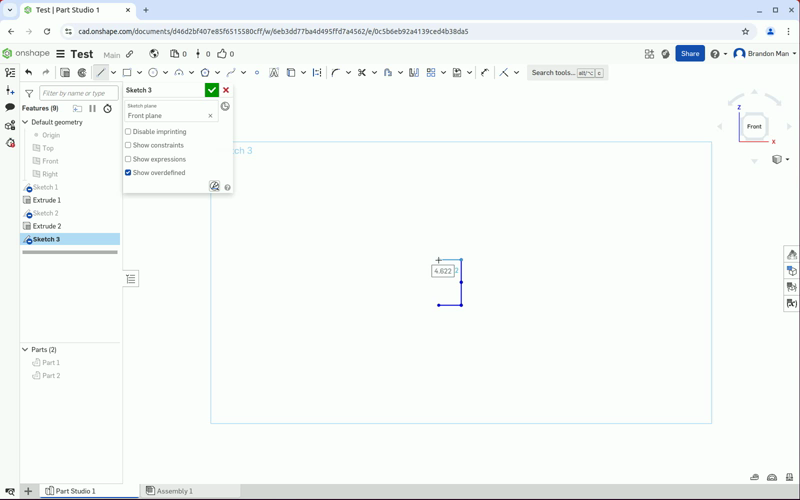
click(438, 259)
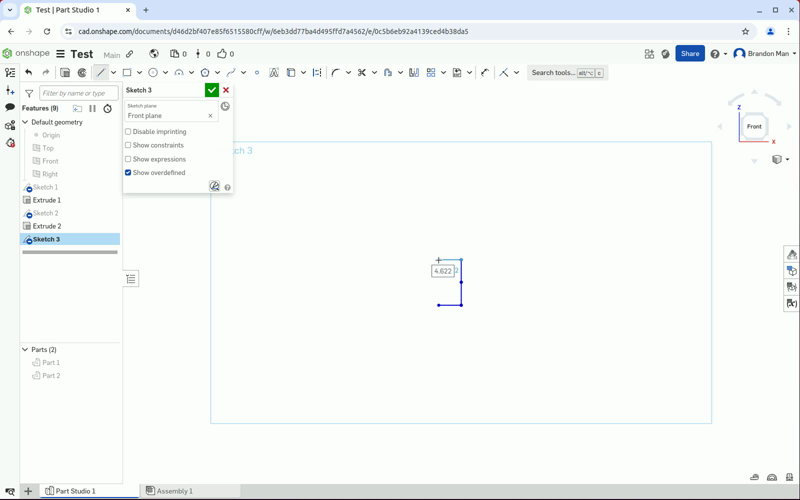
key_up(shift)
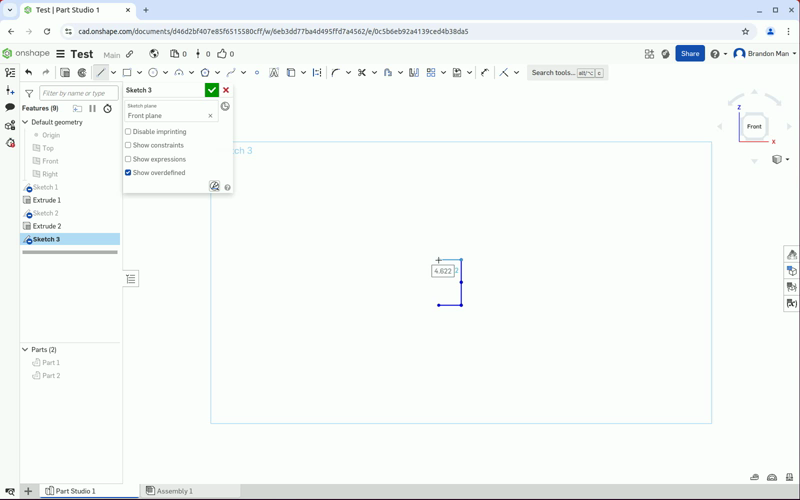
mouse_move(468, 259)
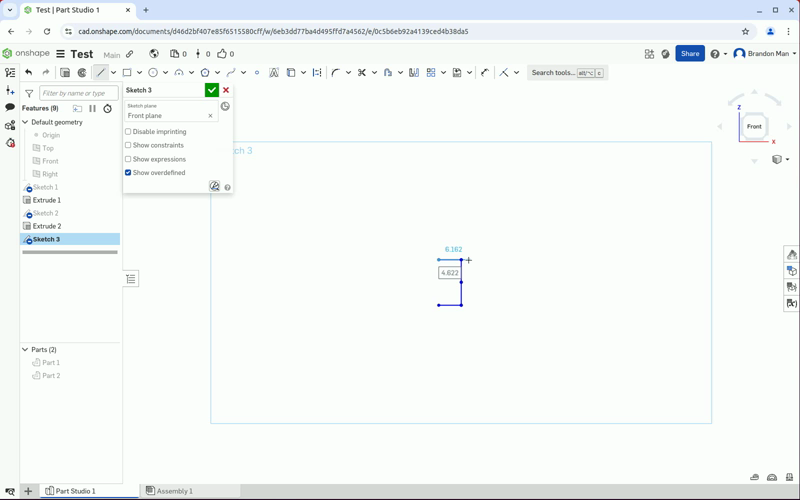
key_down(shift)
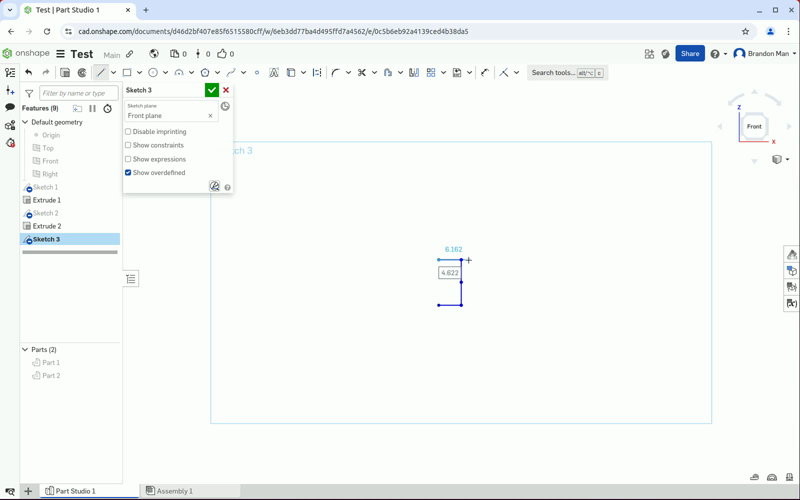
mouse_move(438, 305)
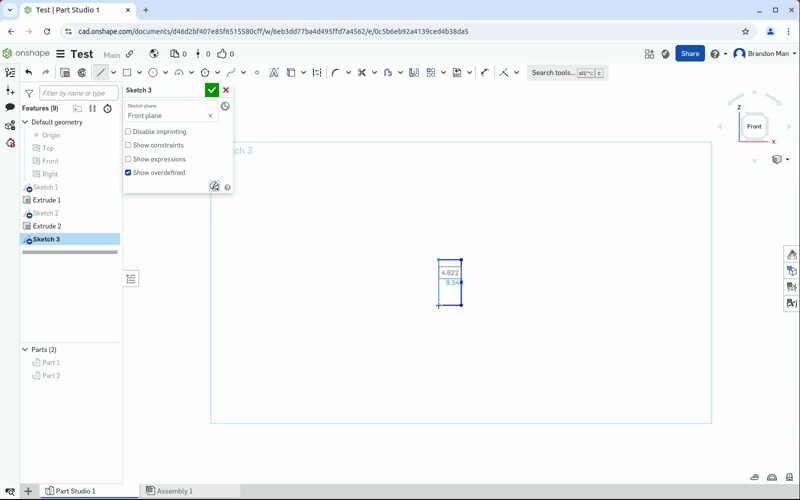
key_up(shift)
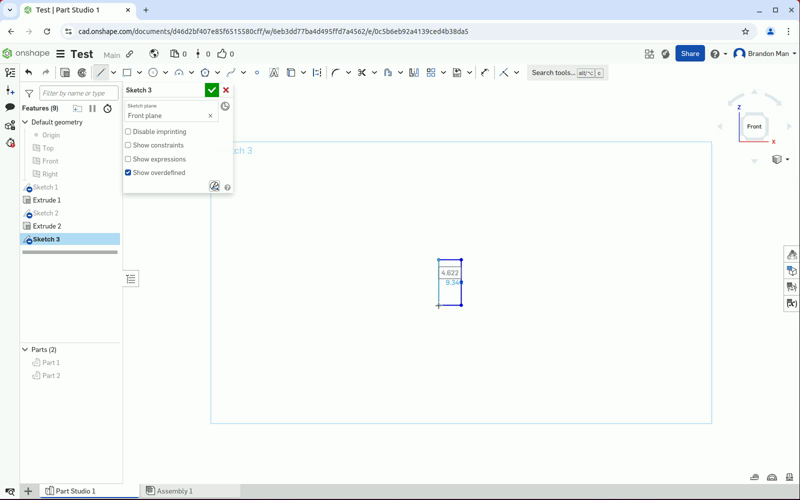
click(438, 305)
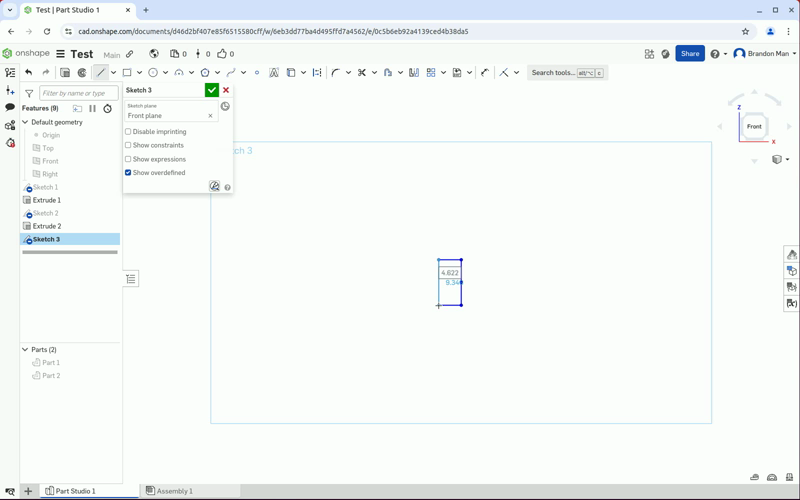
key(esc)
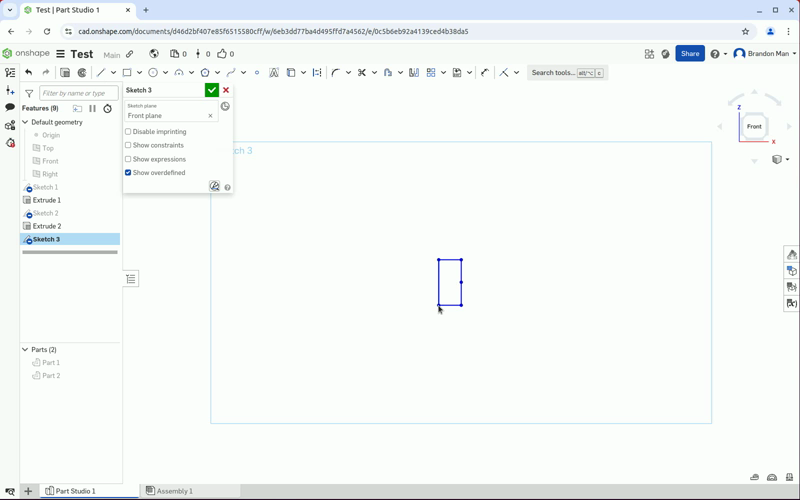
mouse_move(442, 262)
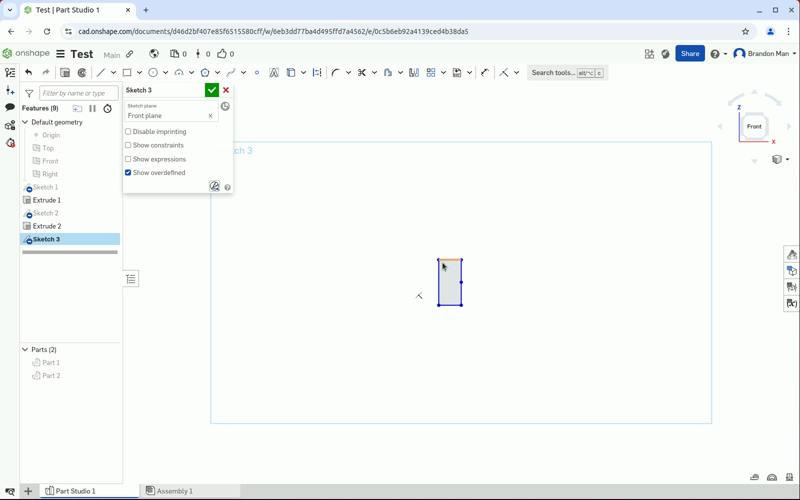
scroll(6)
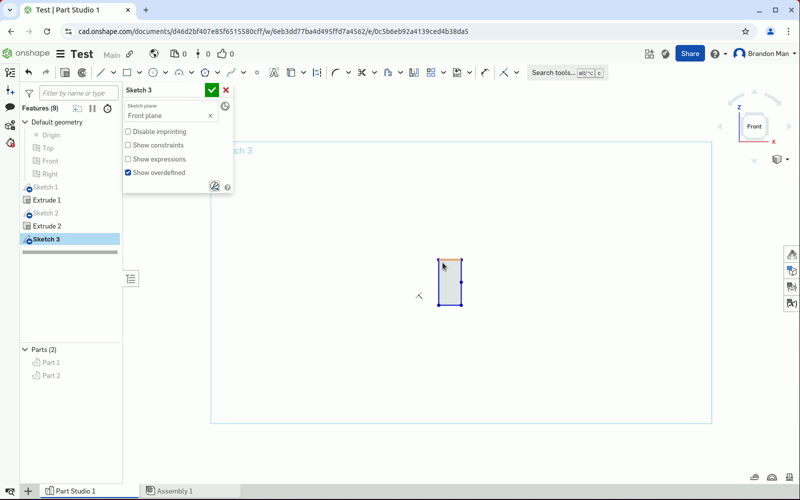
scroll(6)
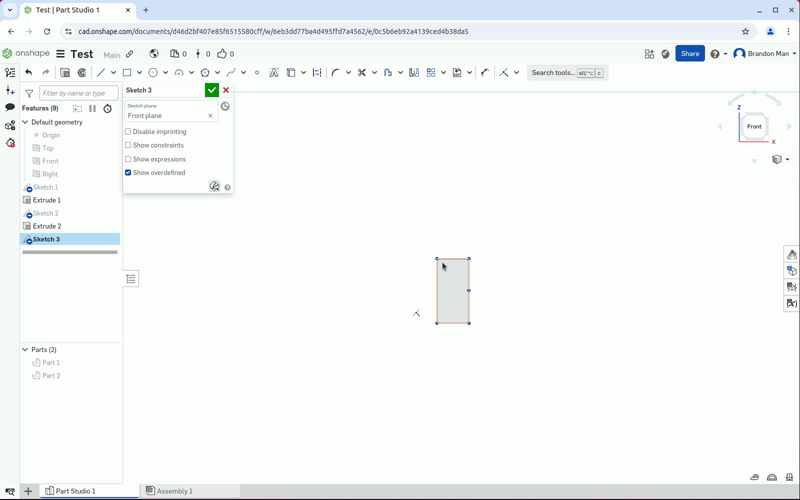
scroll(6)
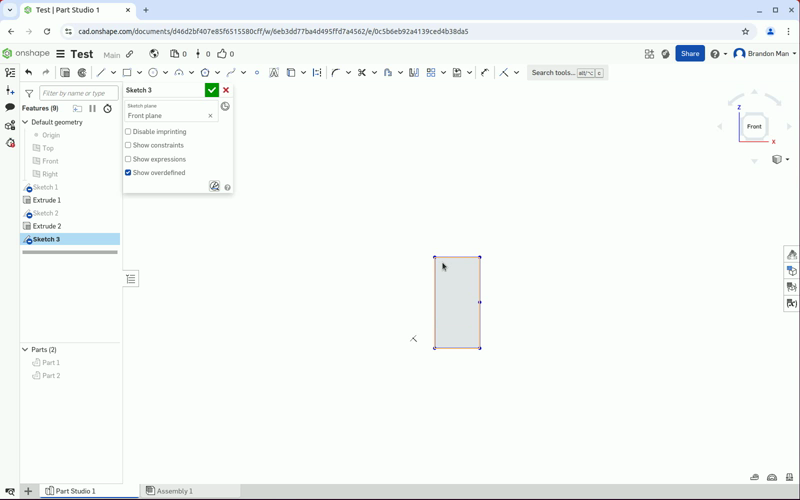
scroll(6)
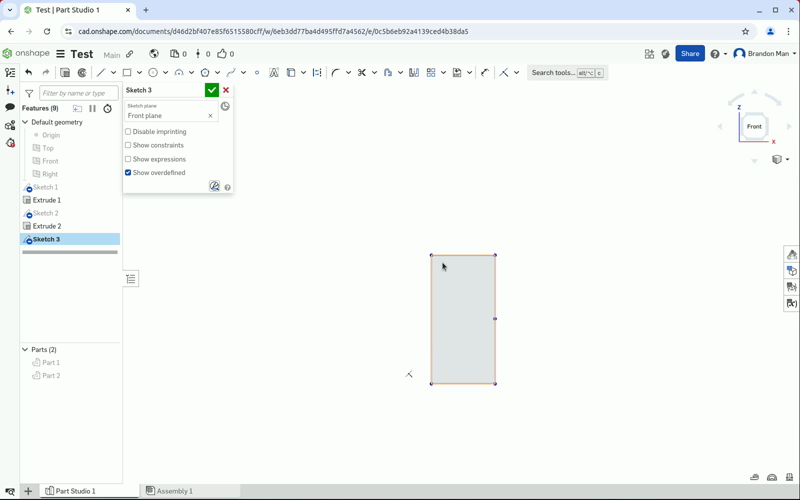
scroll(6)
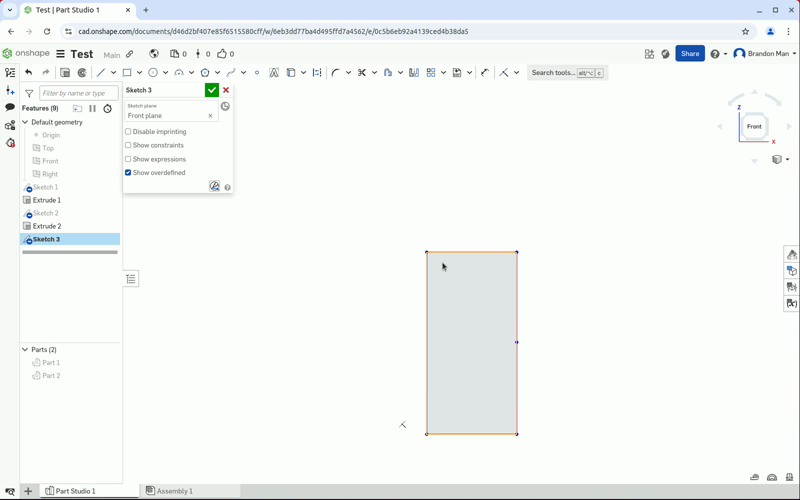
scroll(6)
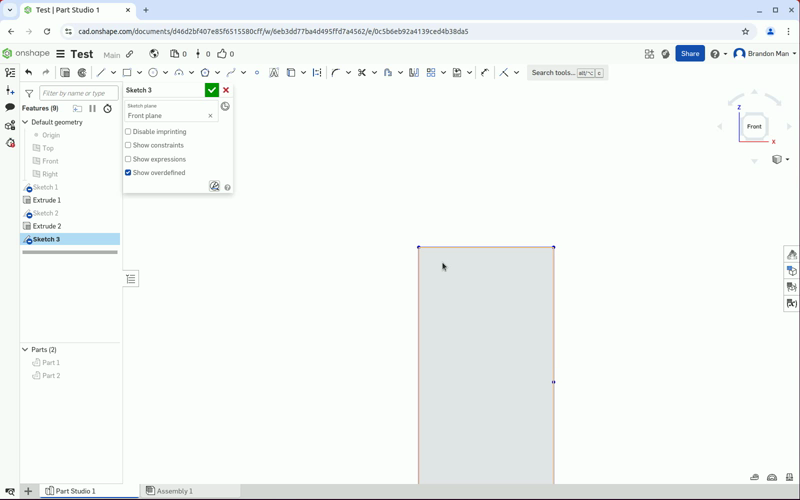
scroll(6)
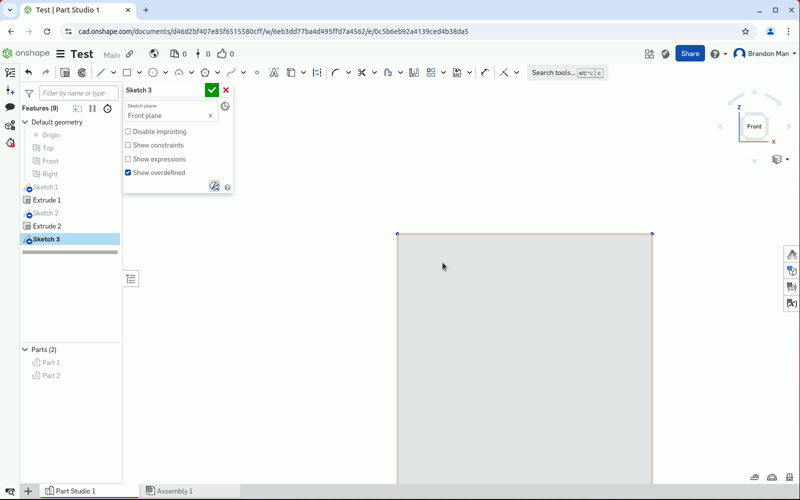
click(442, 262)
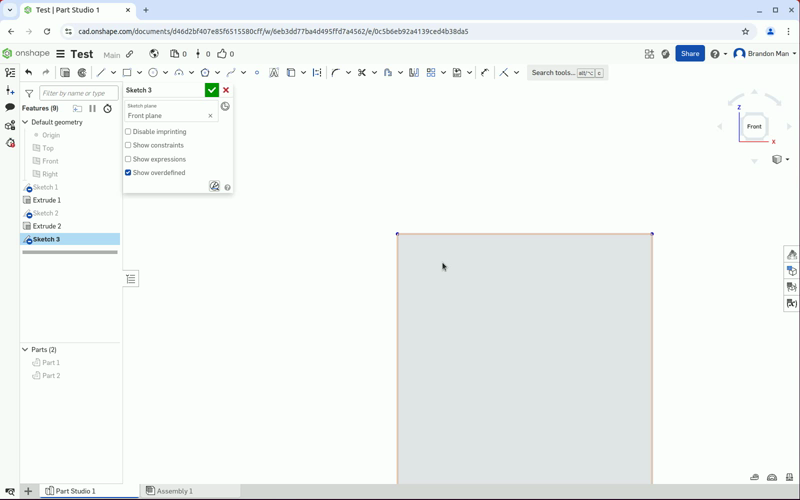
scroll(-6)
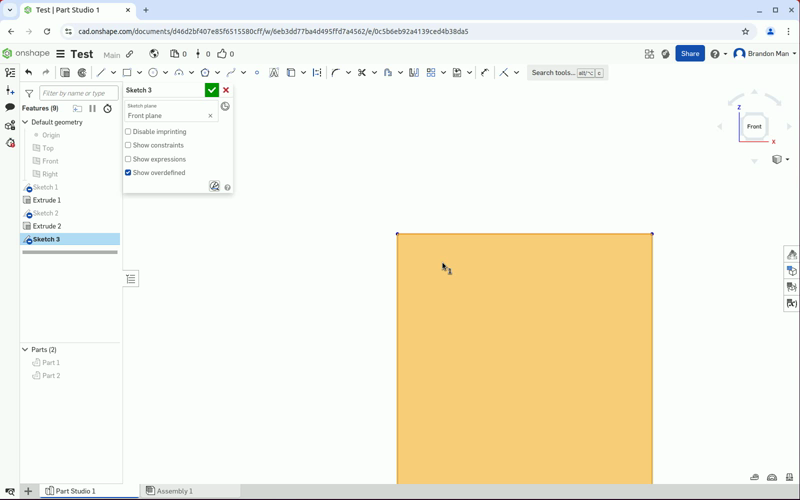
scroll(-6)
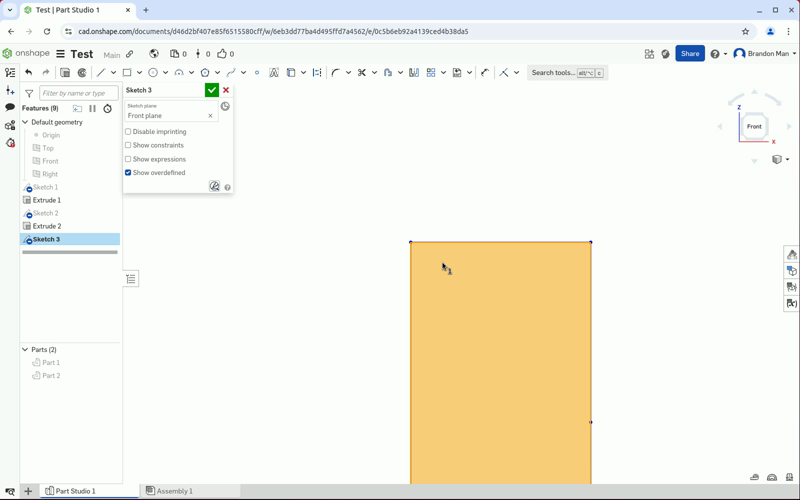
scroll(-6)
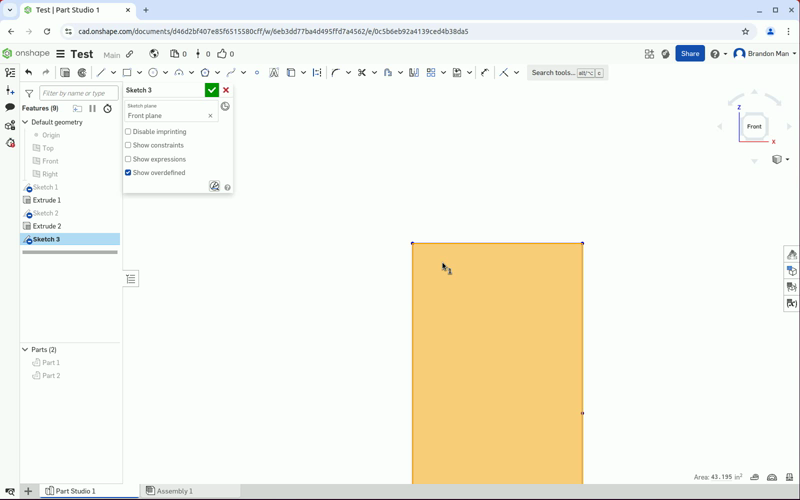
scroll(-6)
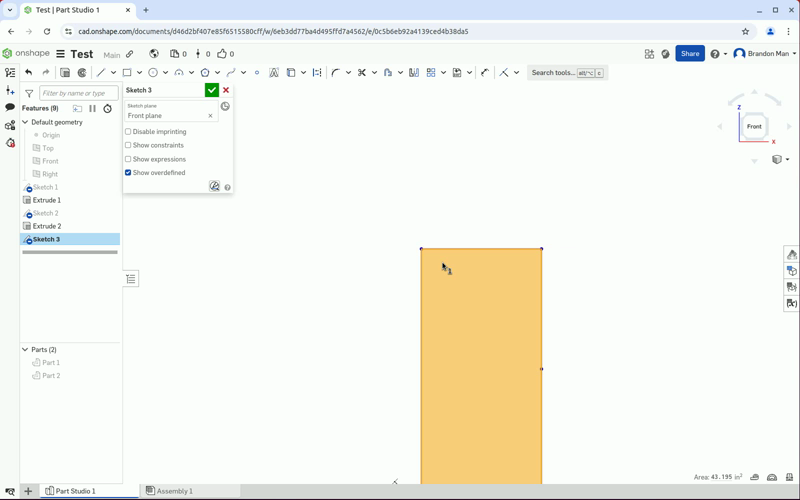
scroll(-6)
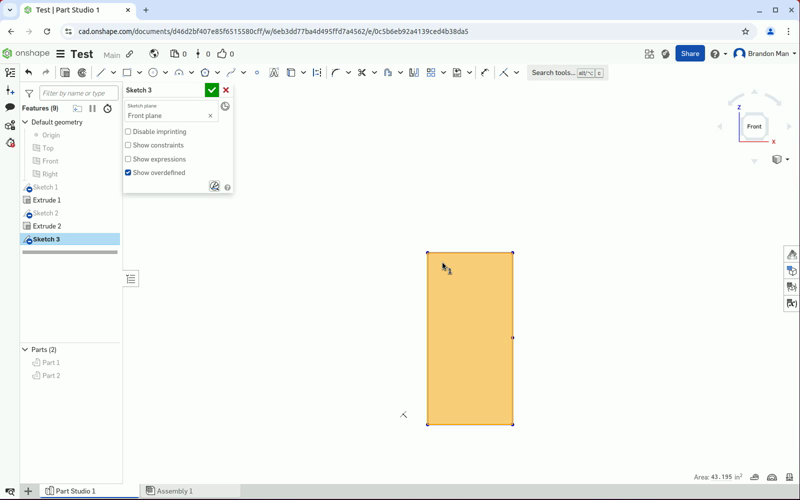
scroll(-6)
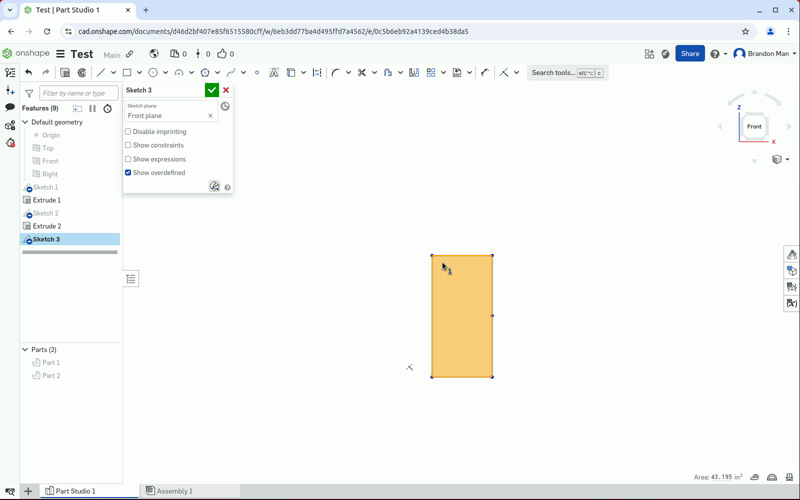
scroll(-6)
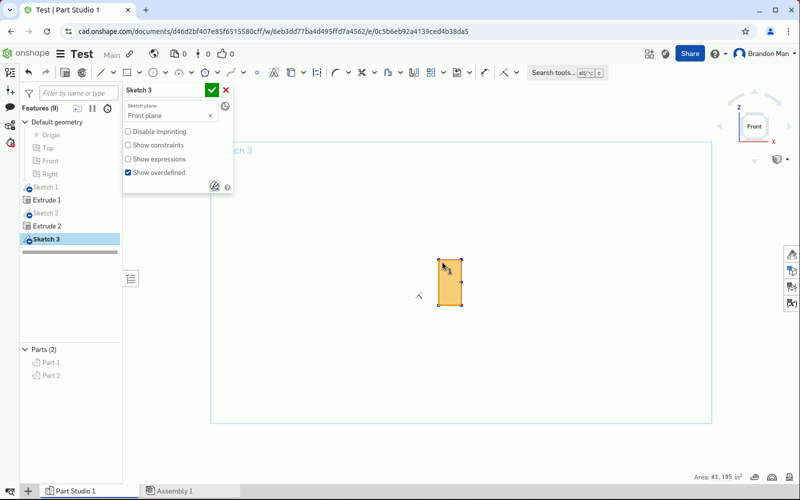
mouse_move(73, 352)
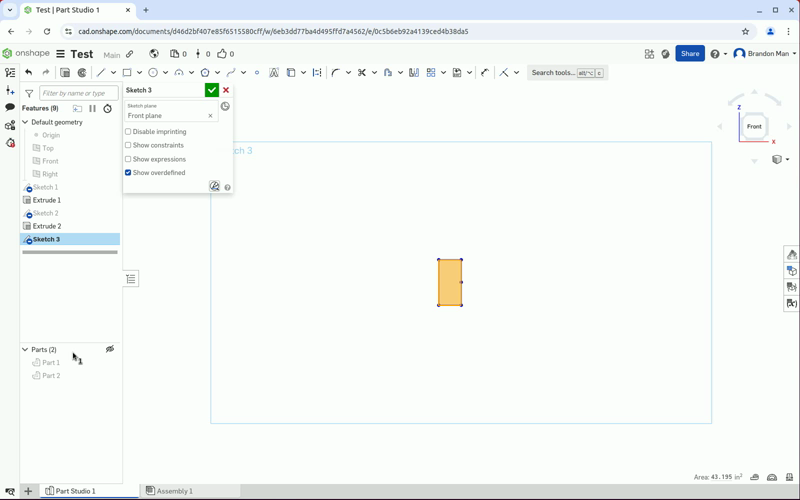
key(shift+y)
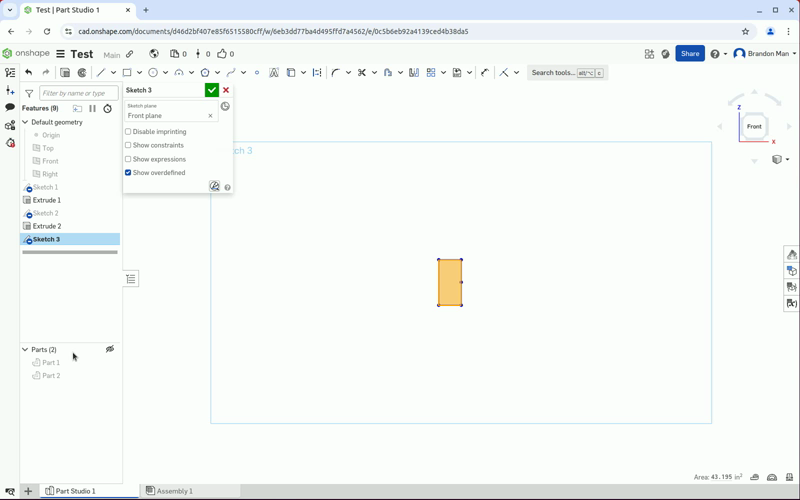
key(shift+e)
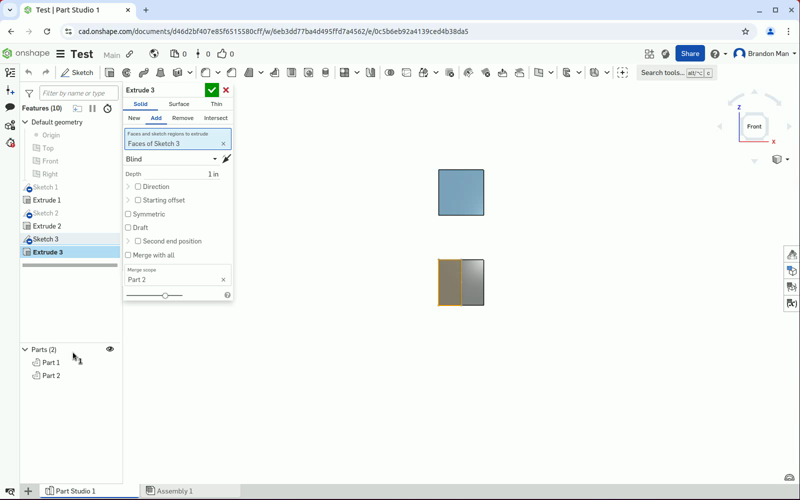
mouse_move(143, 106)
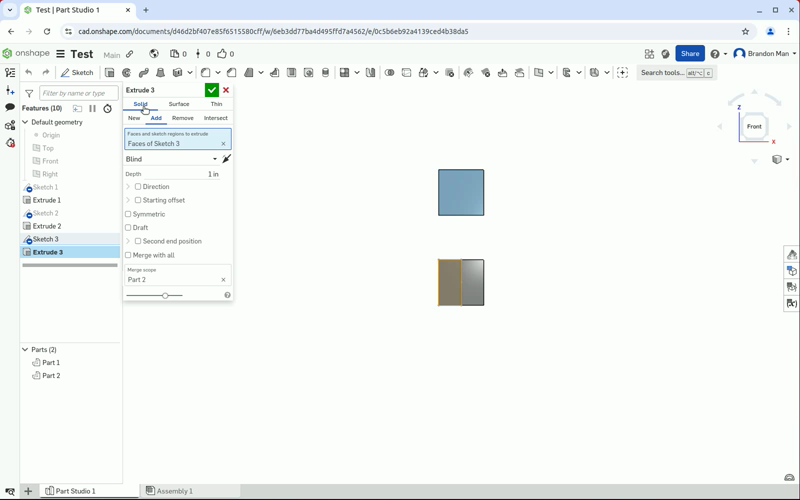
click(143, 106)
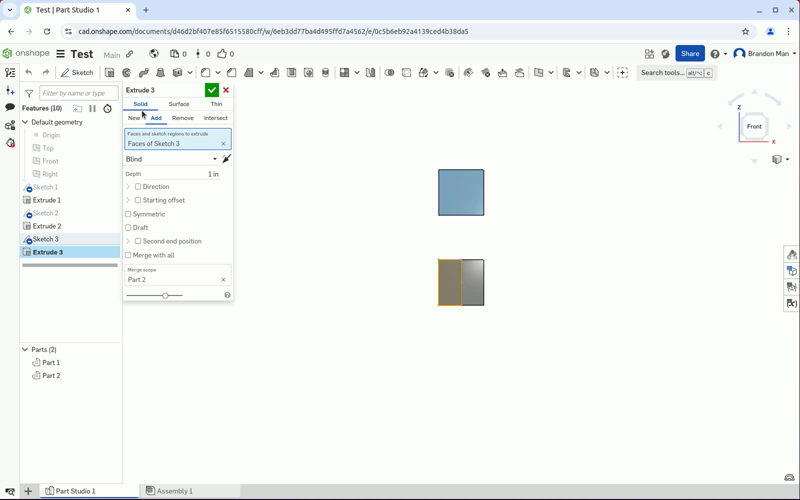
mouse_move(137, 120)
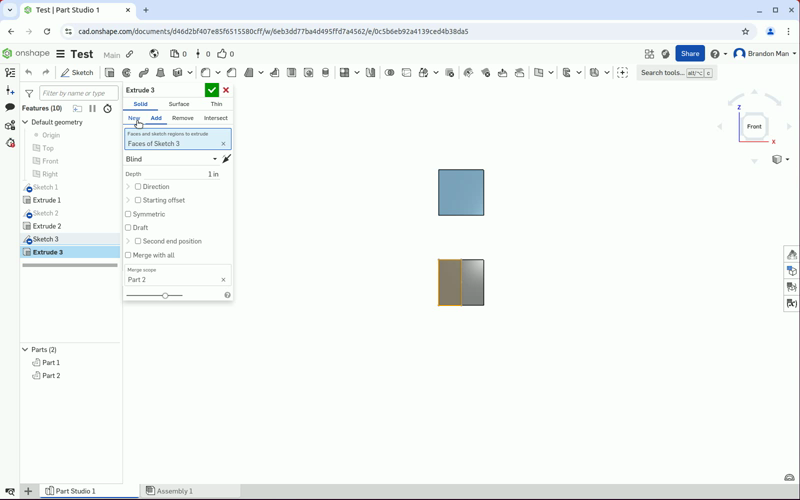
click(137, 120)
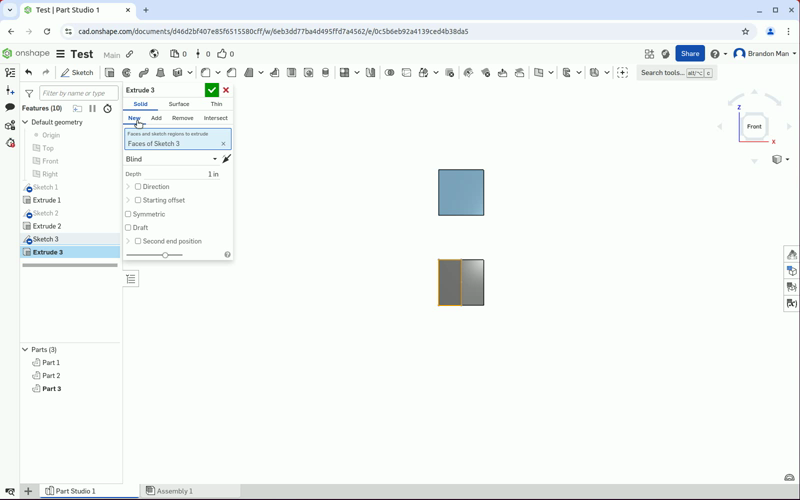
key(tab, 4)
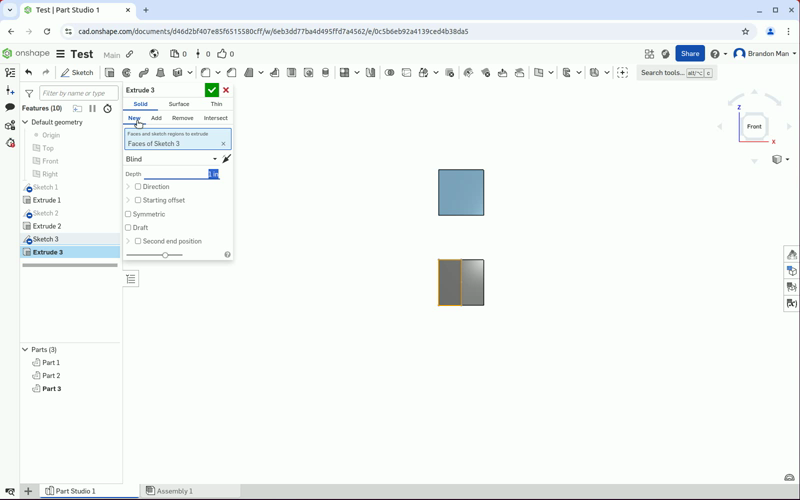
text(46.216)
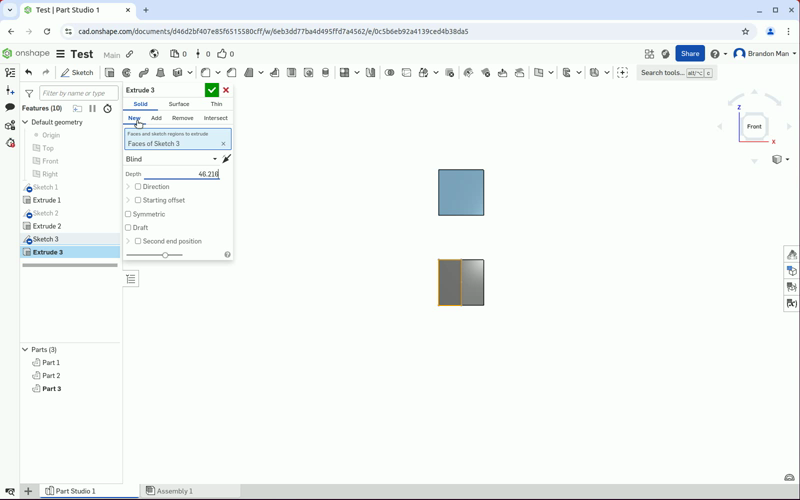
key(tab, 3)
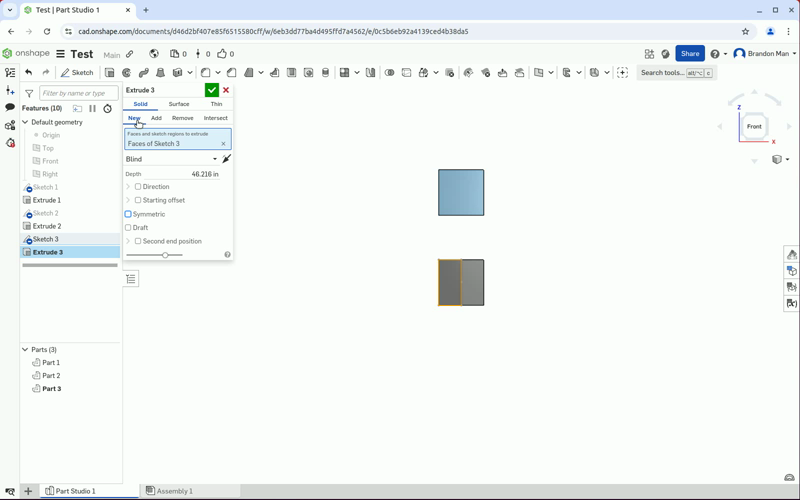
key(space)
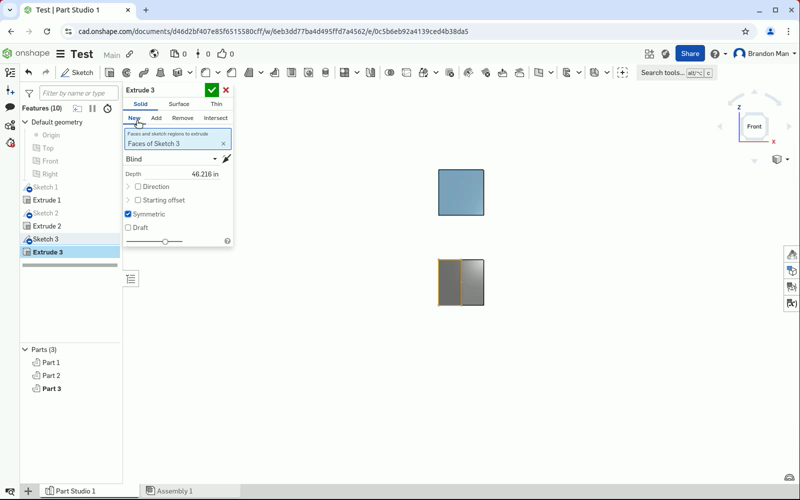
key(enter)
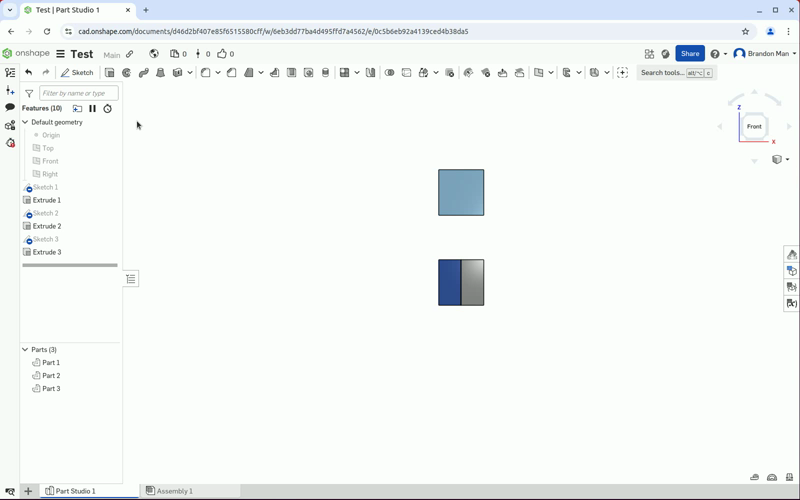
key(shift+h)
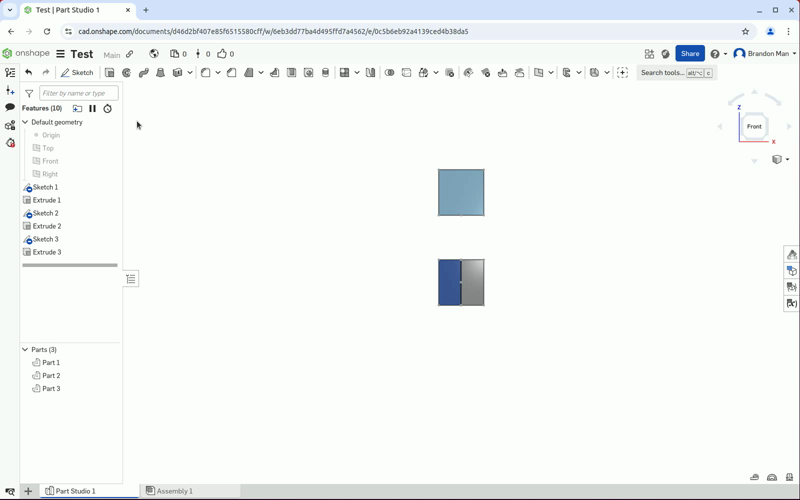
key(shift+h)
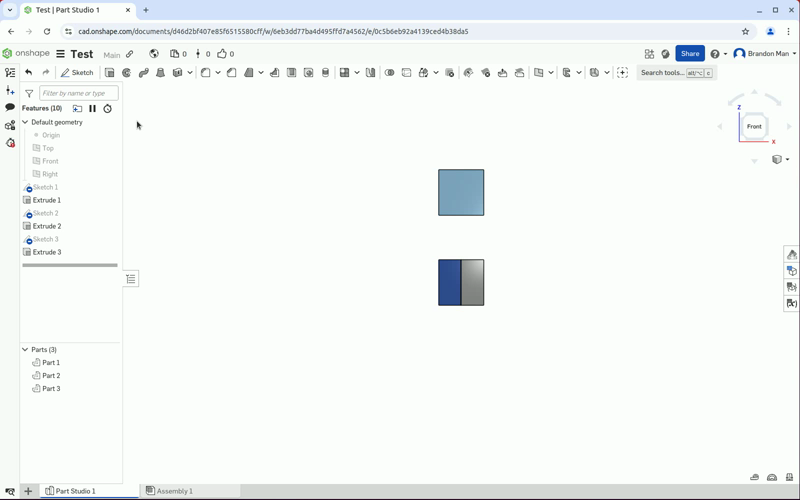
mouse_move(73, 189)
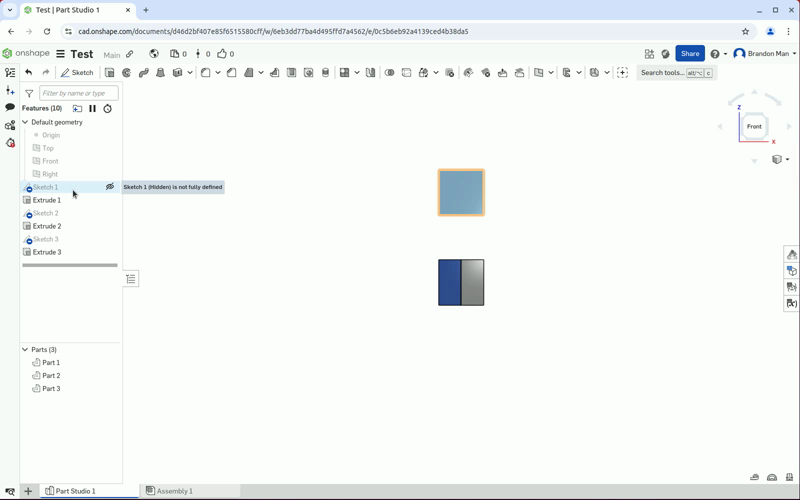
click(73, 189)
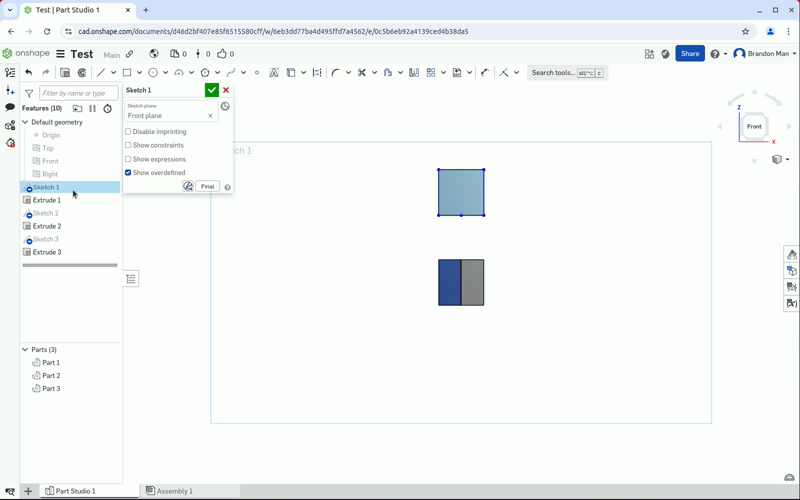
mouse_move(229, 92)
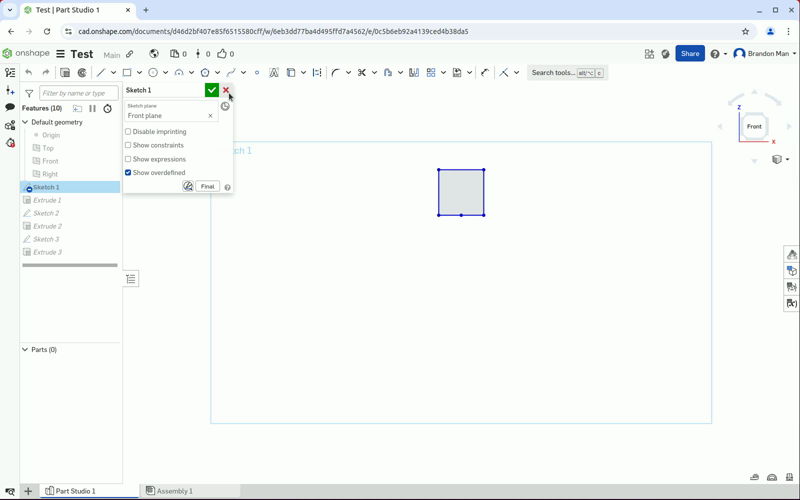
click(229, 92)
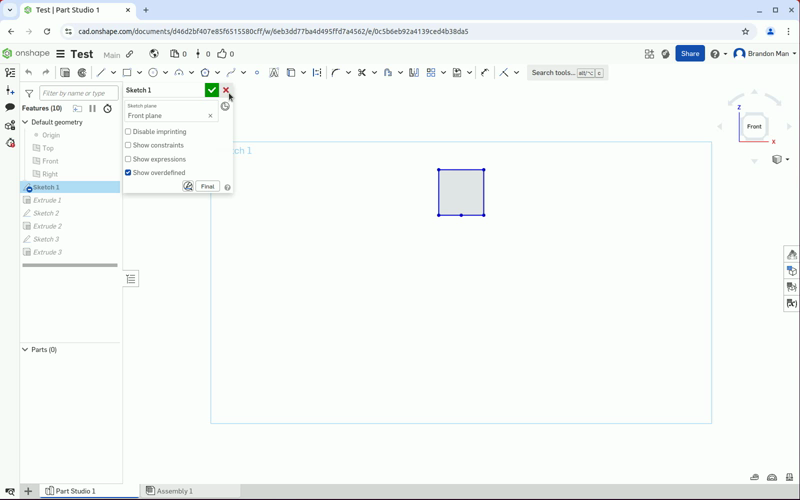
key(shift+s)
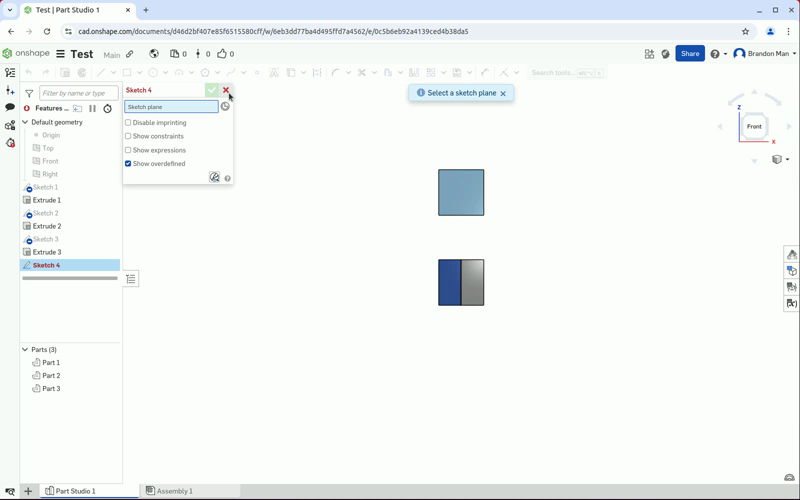
mouse_move(73, 163)
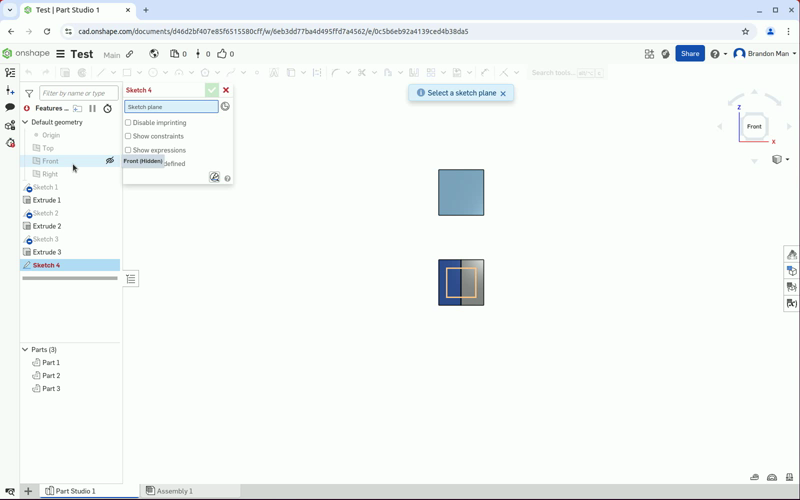
click(73, 163)
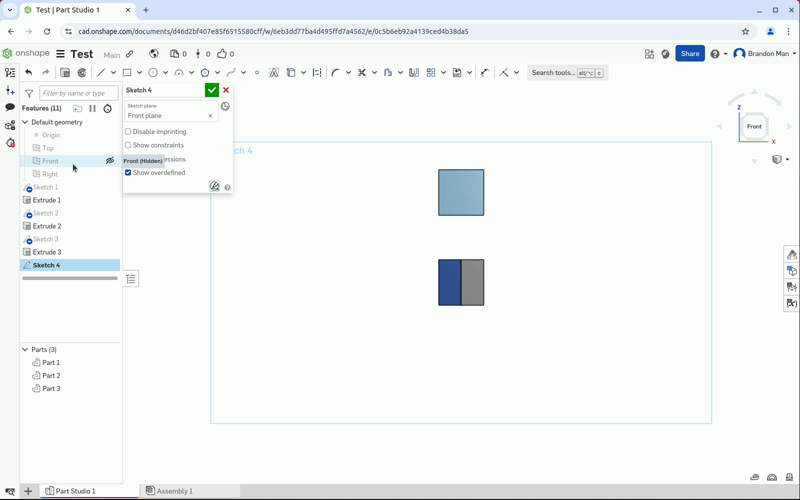
mouse_move(73, 352)
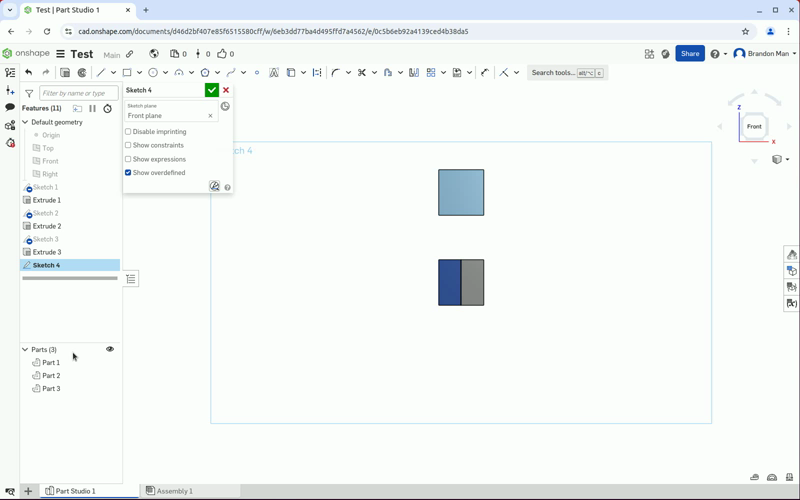
key(y)
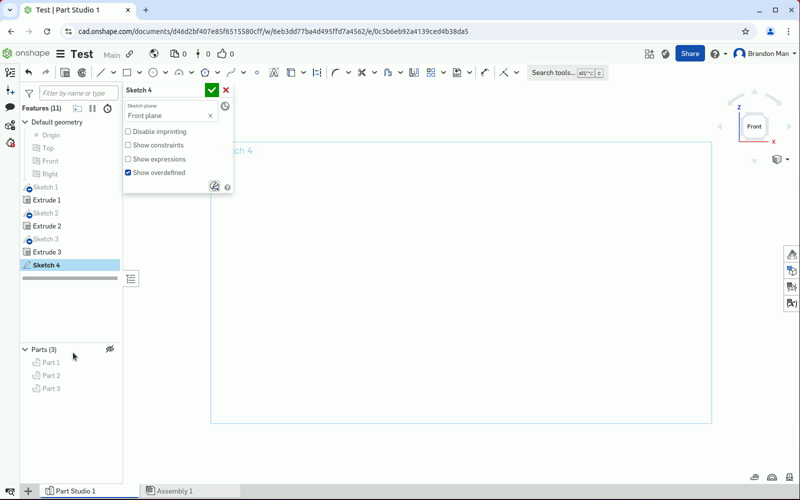
key(l)
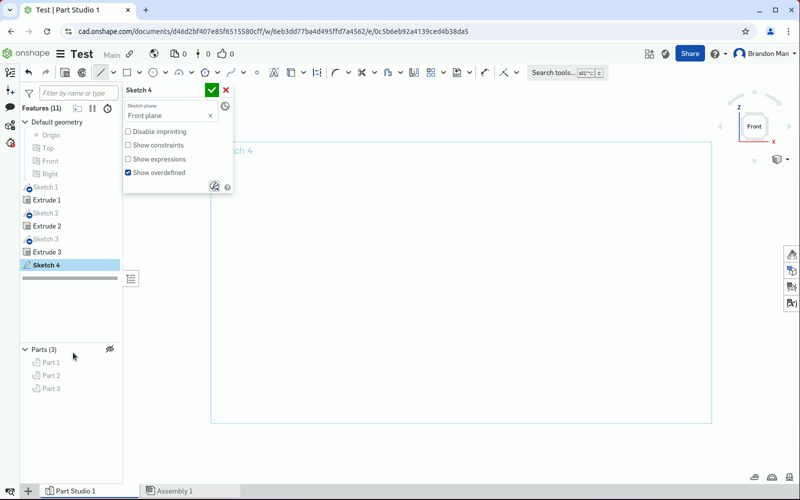
key_down(shift)
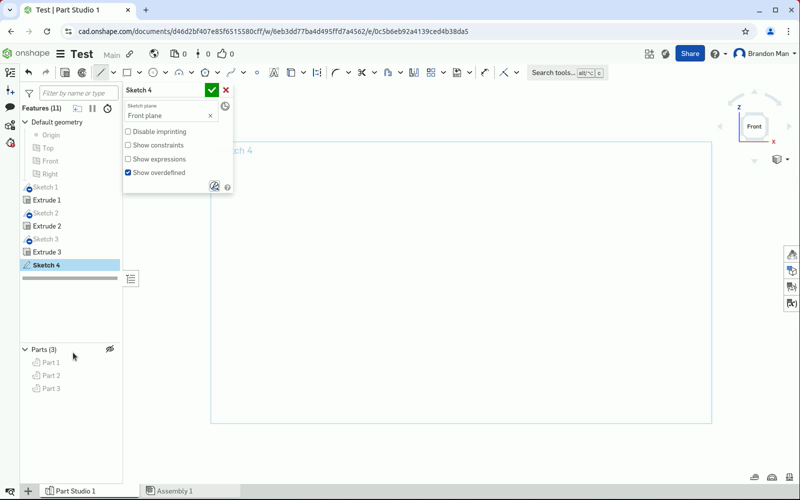
mouse_move(438, 395)
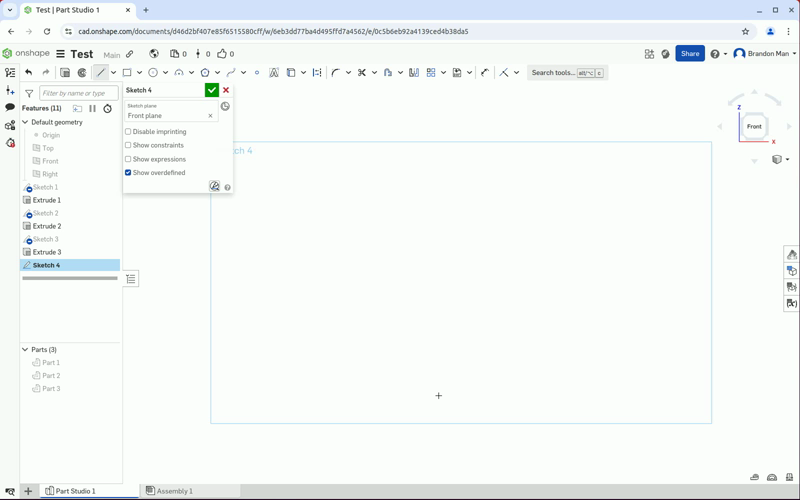
click(438, 395)
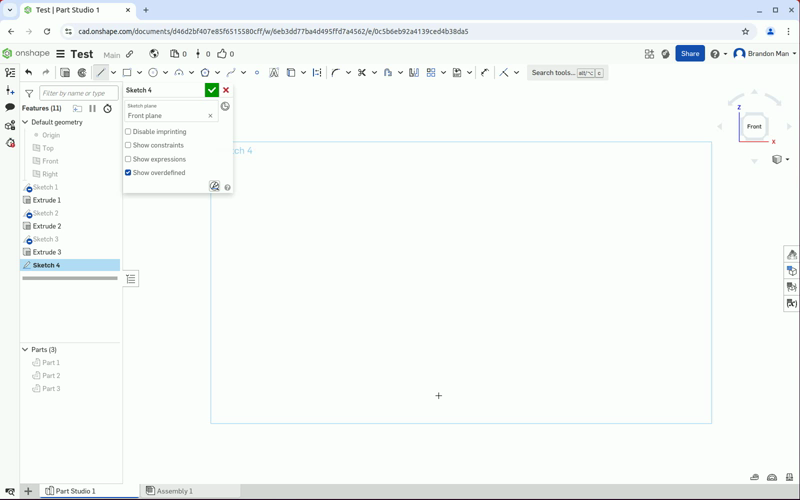
key_up(shift)
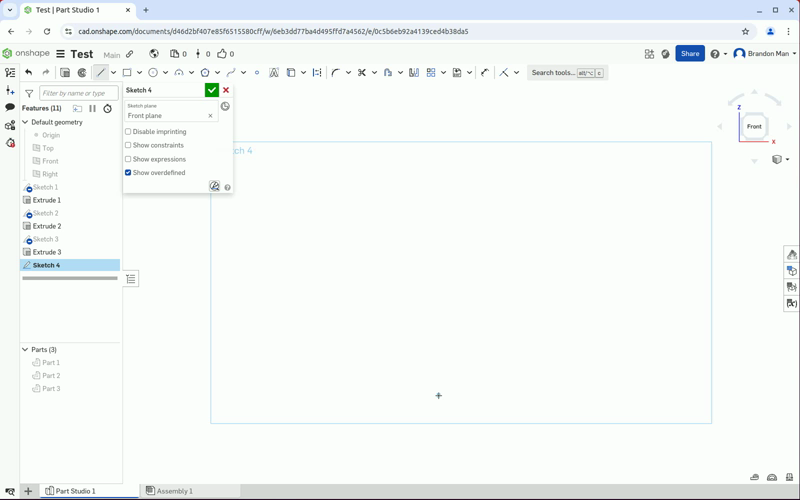
key_down(shift)
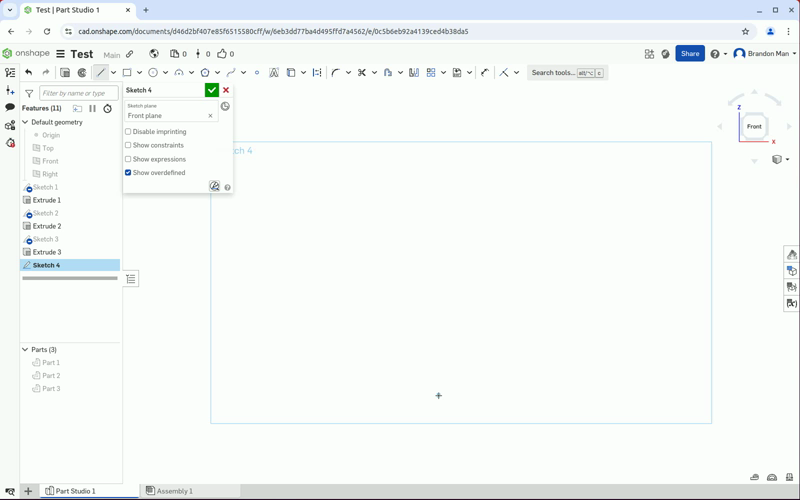
mouse_move(468, 395)
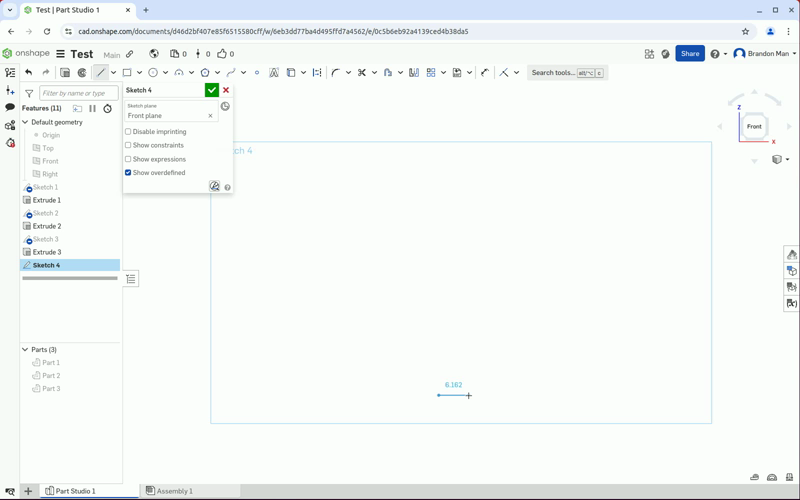
mouse_move(483, 395)
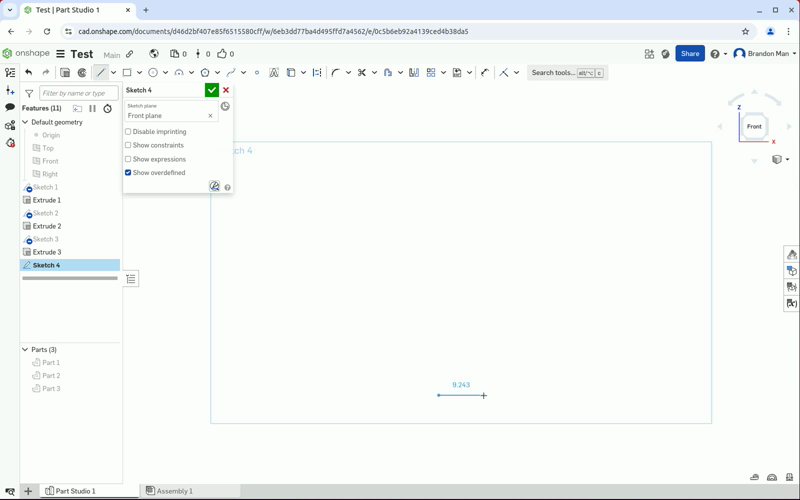
click(483, 395)
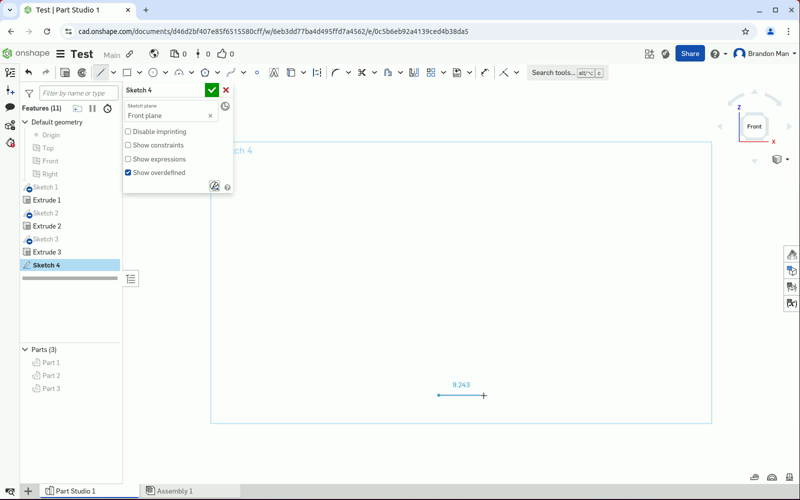
key_up(shift)
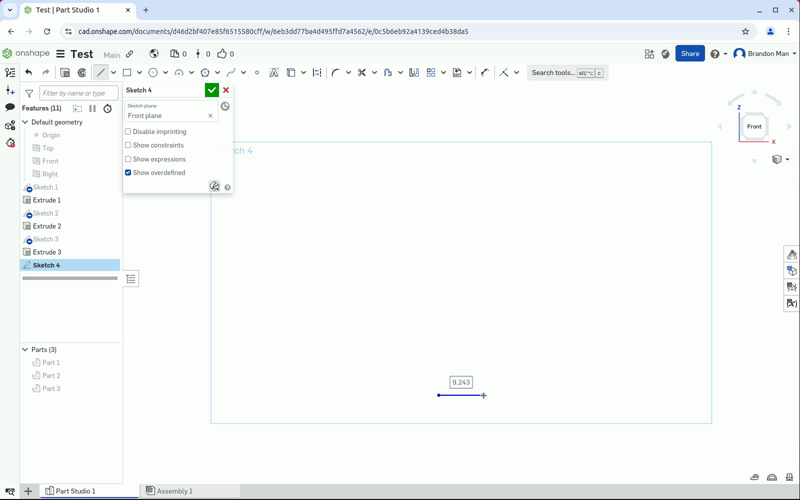
key_down(shift)
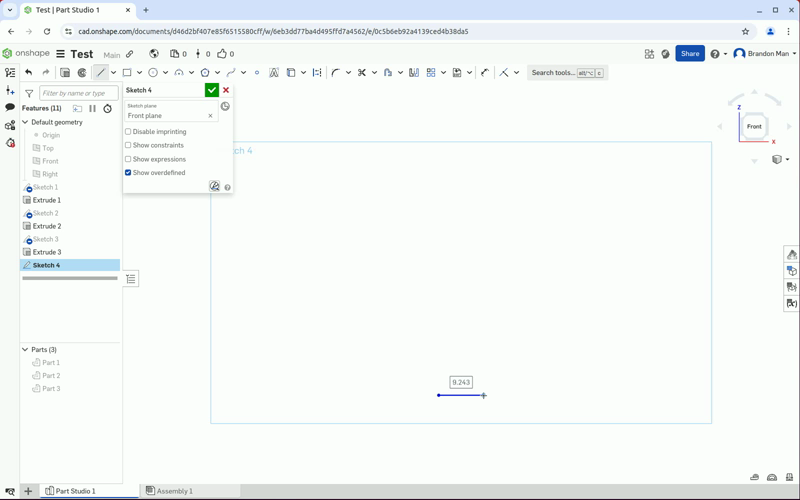
mouse_move(513, 395)
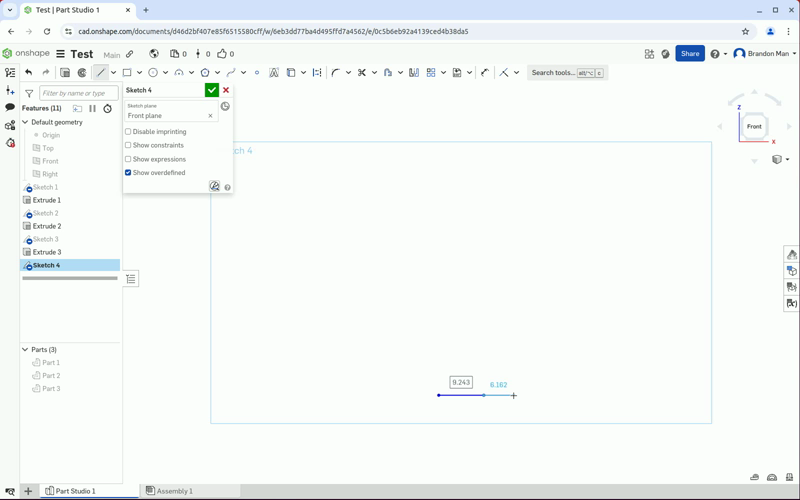
mouse_move(483, 350)
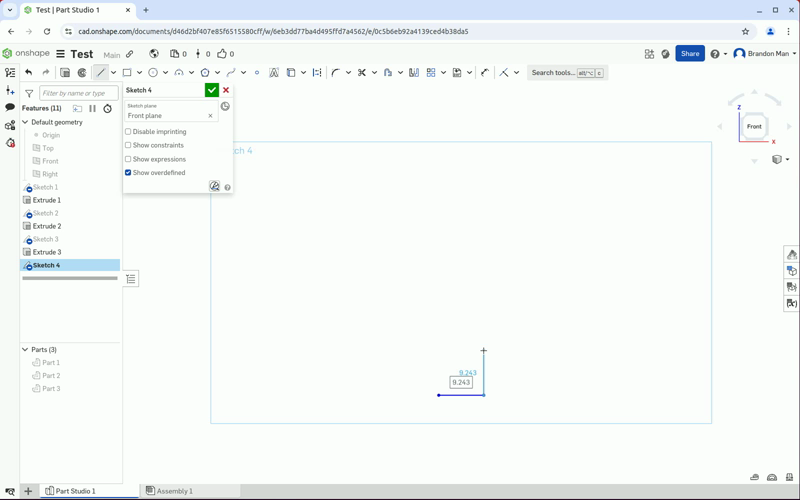
click(483, 350)
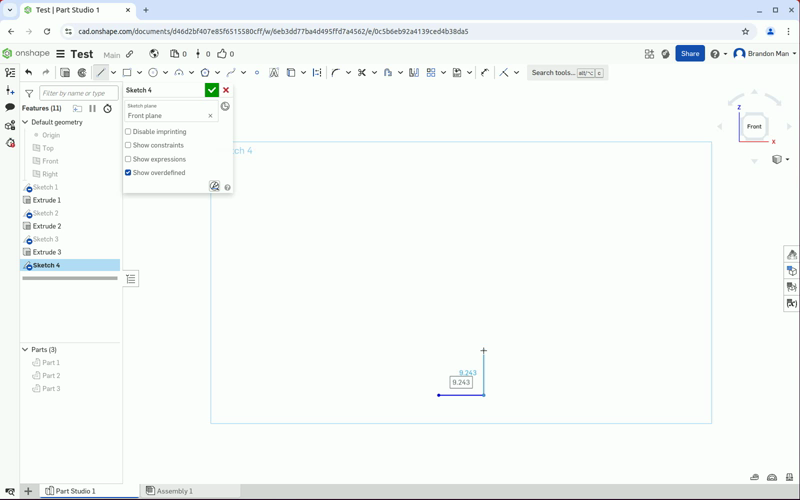
key_up(shift)
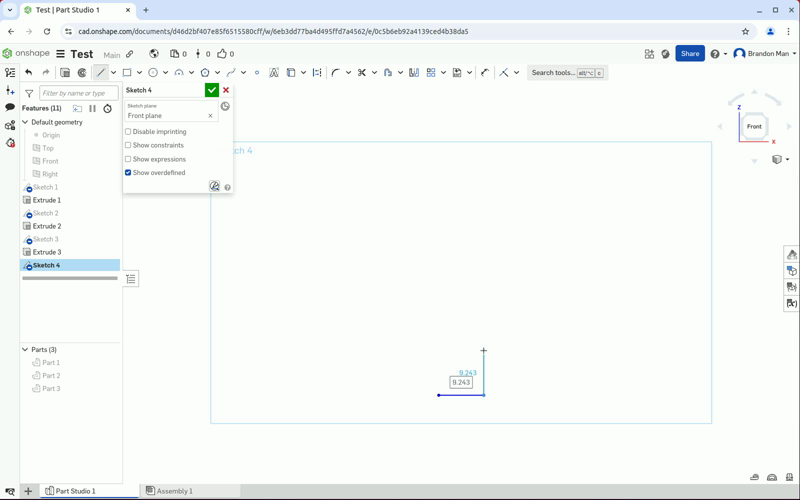
key_down(shift)
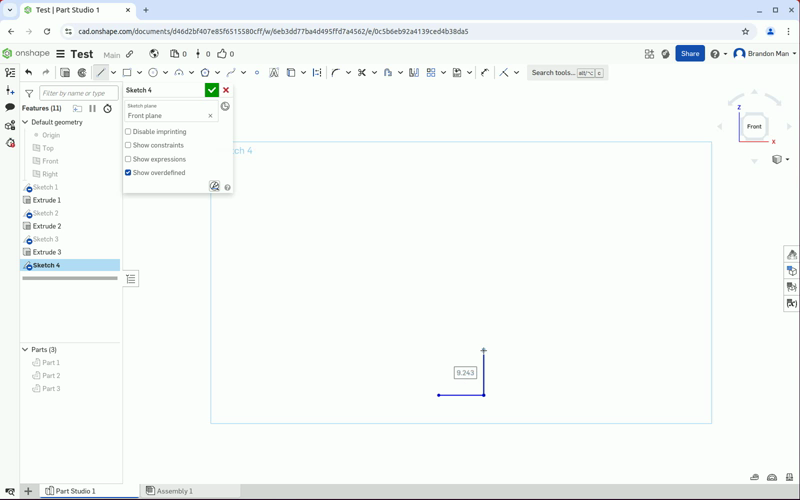
mouse_move(513, 350)
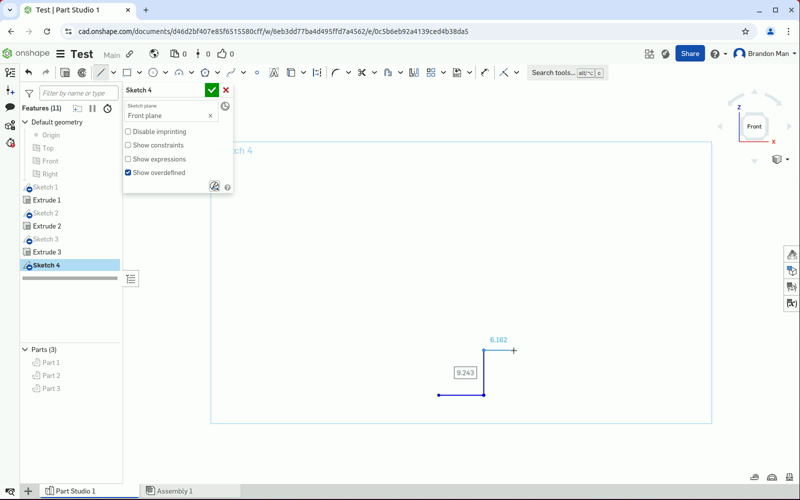
mouse_move(461, 350)
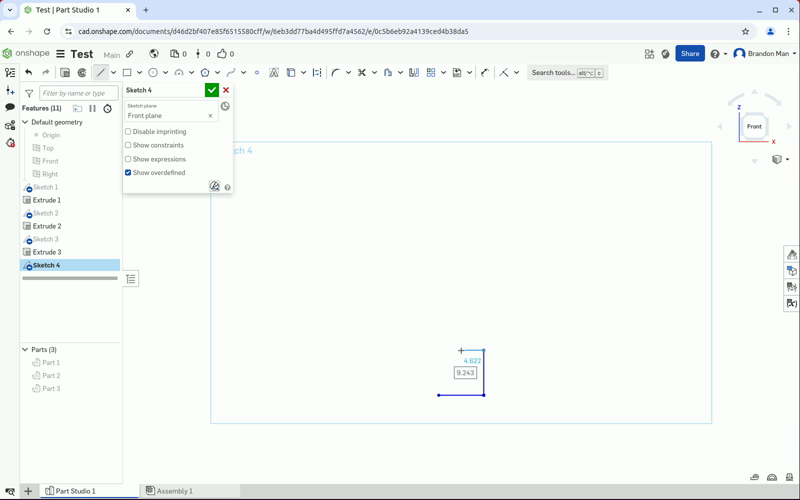
click(461, 350)
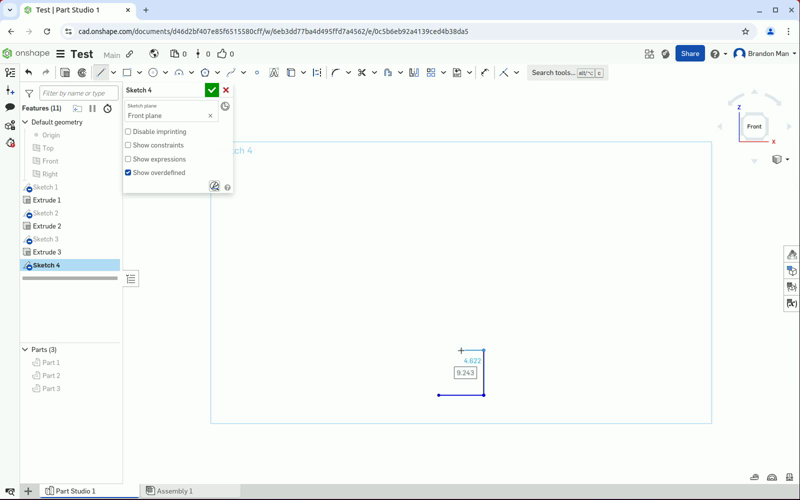
key_up(shift)
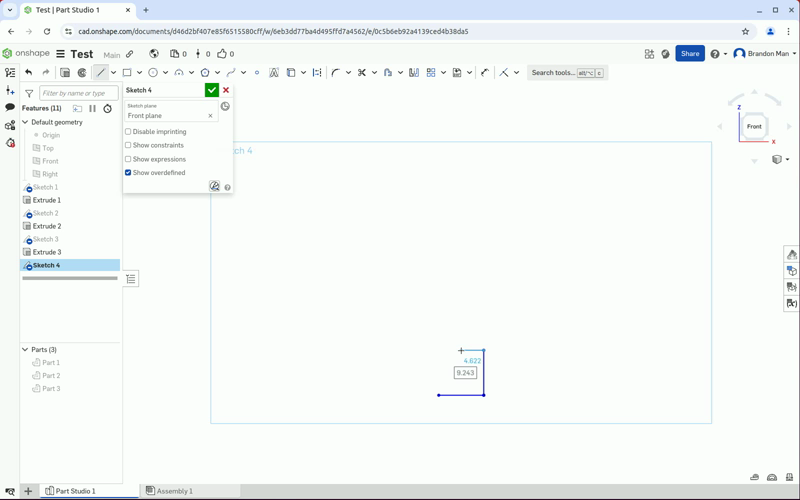
key_down(shift)
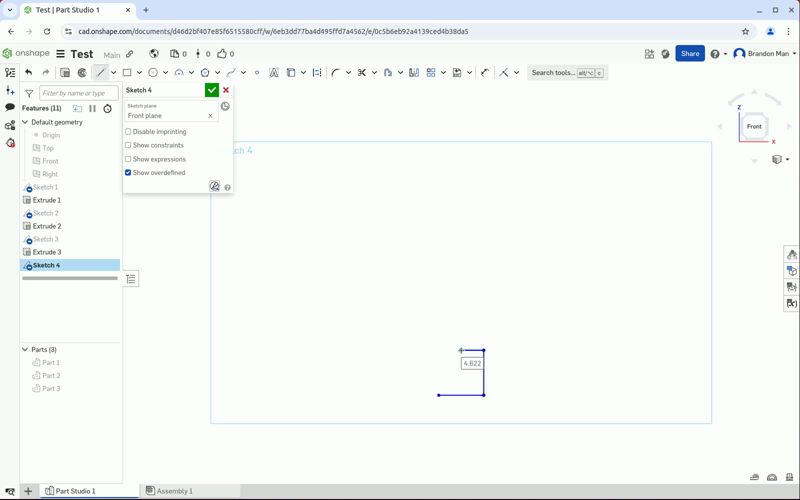
mouse_move(491, 350)
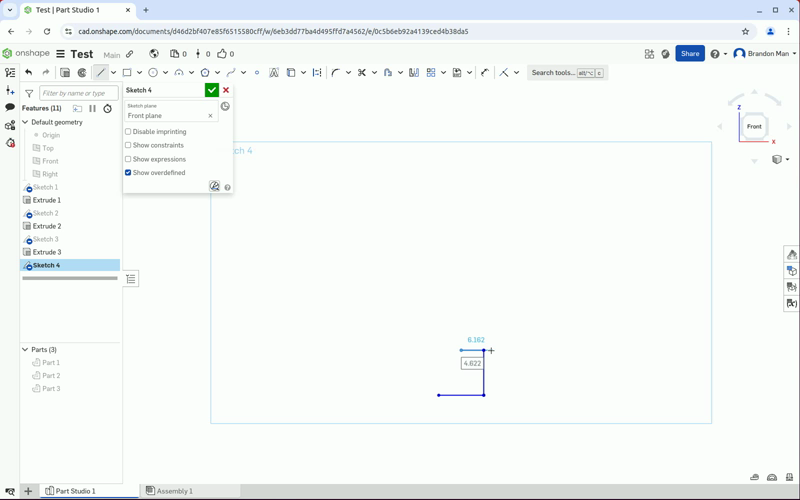
mouse_move(438, 350)
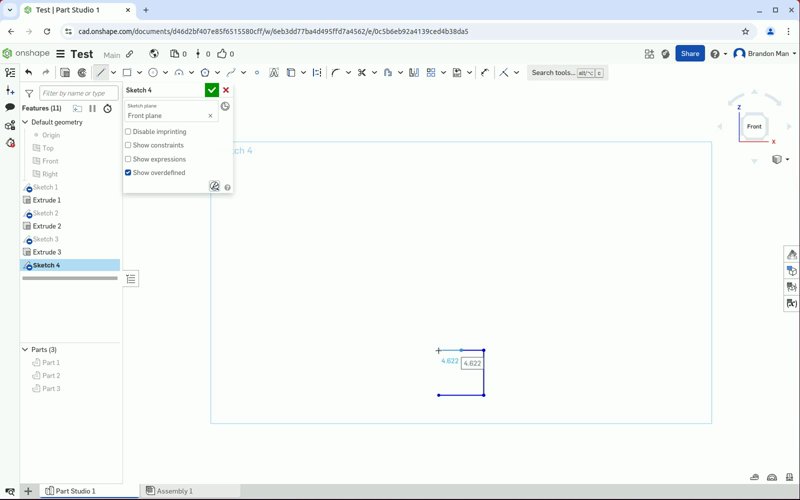
click(438, 350)
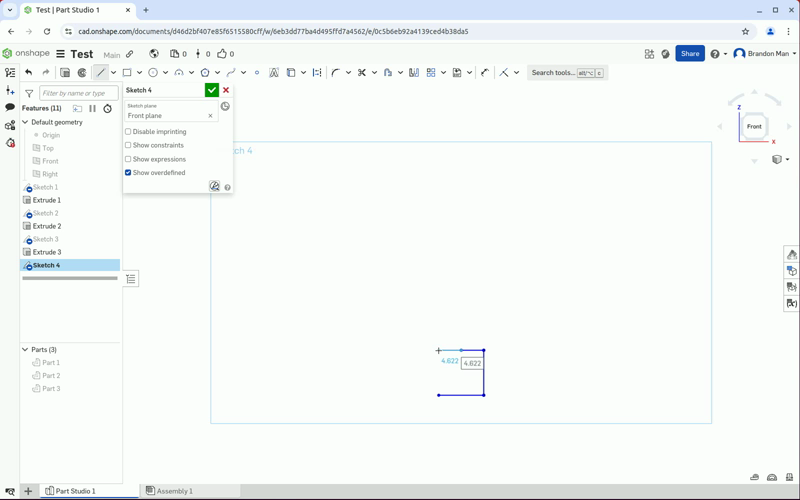
key_up(shift)
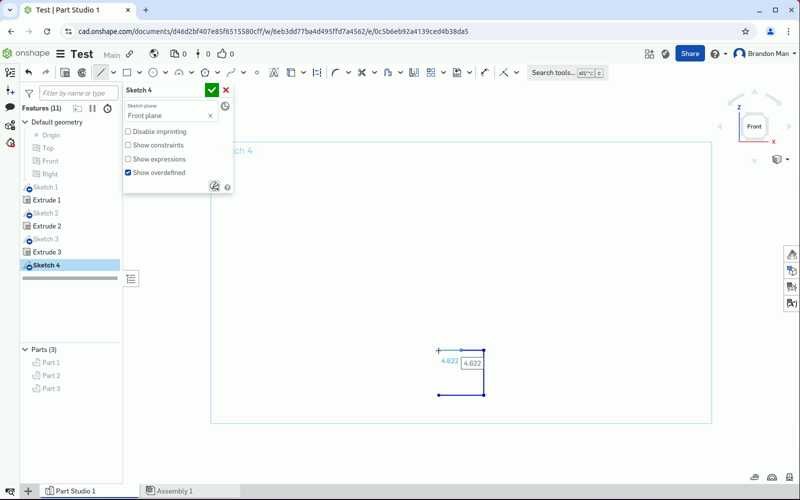
mouse_move(468, 350)
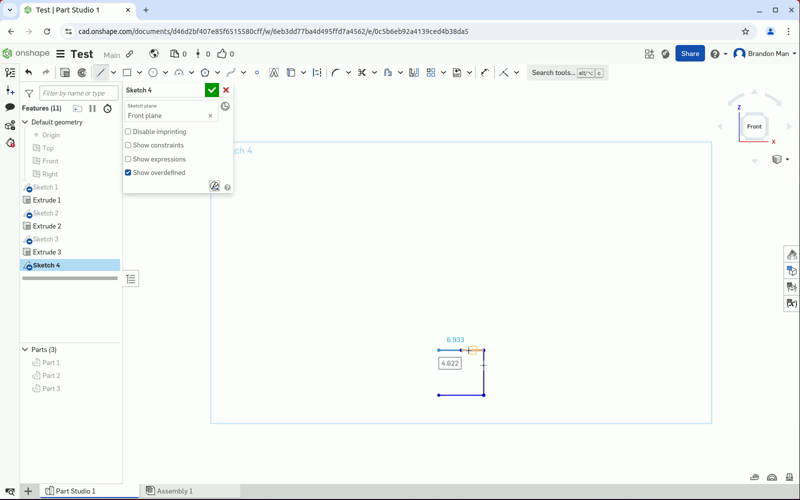
key_down(shift)
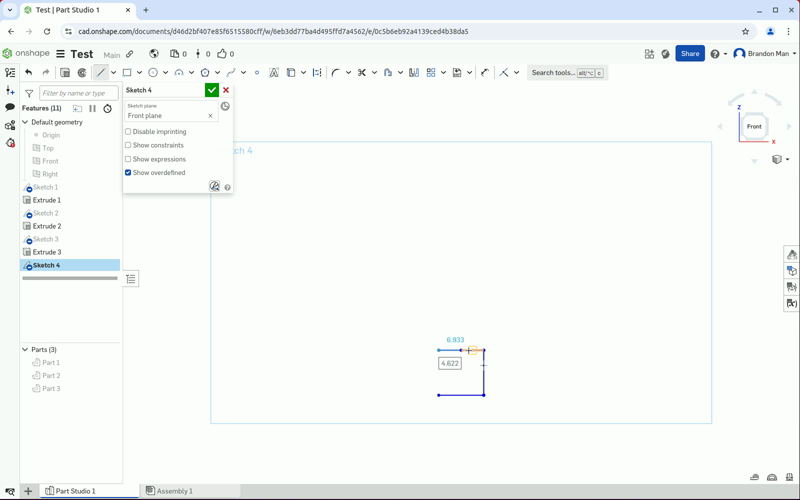
mouse_move(438, 395)
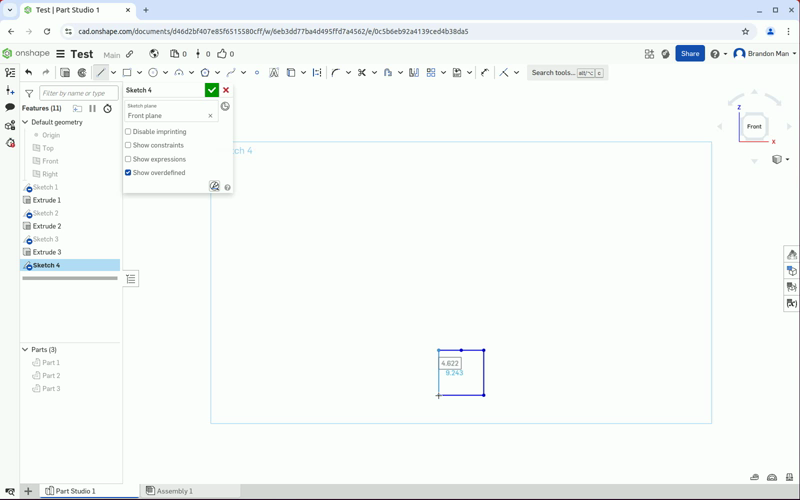
key_up(shift)
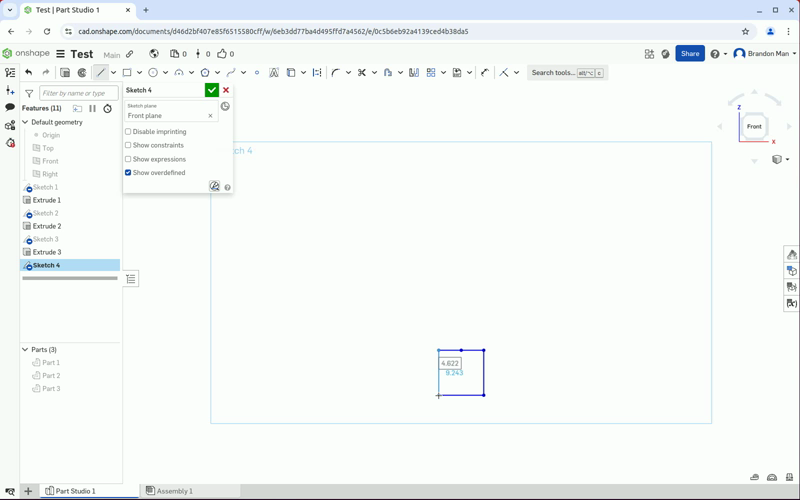
click(438, 395)
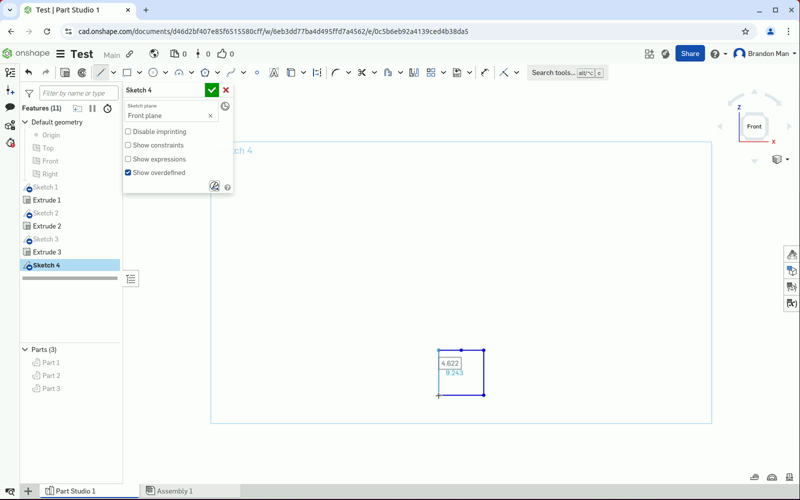
key(esc)
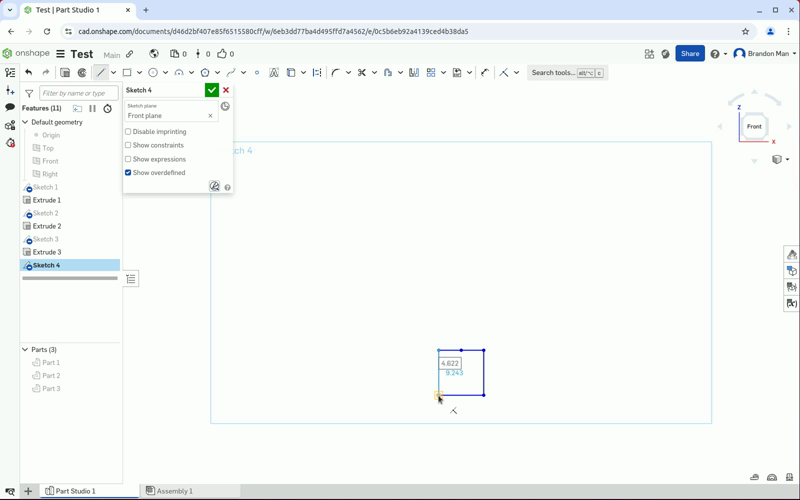
mouse_move(469, 357)
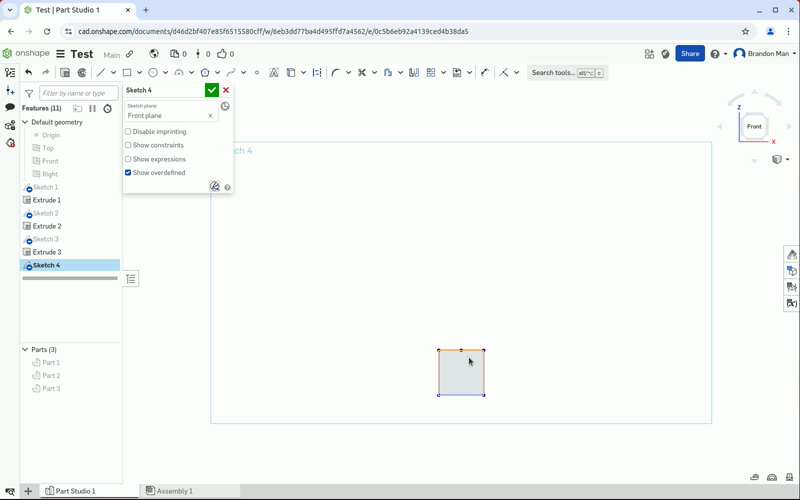
click(469, 357)
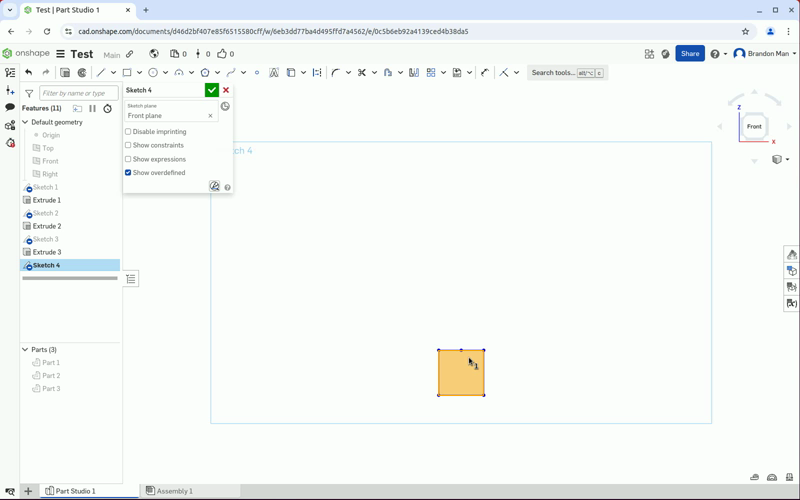
mouse_move(73, 352)
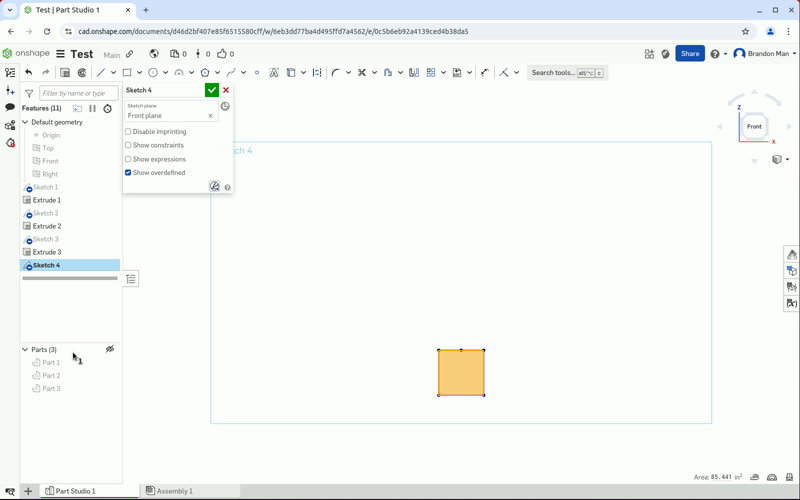
key(shift+y)
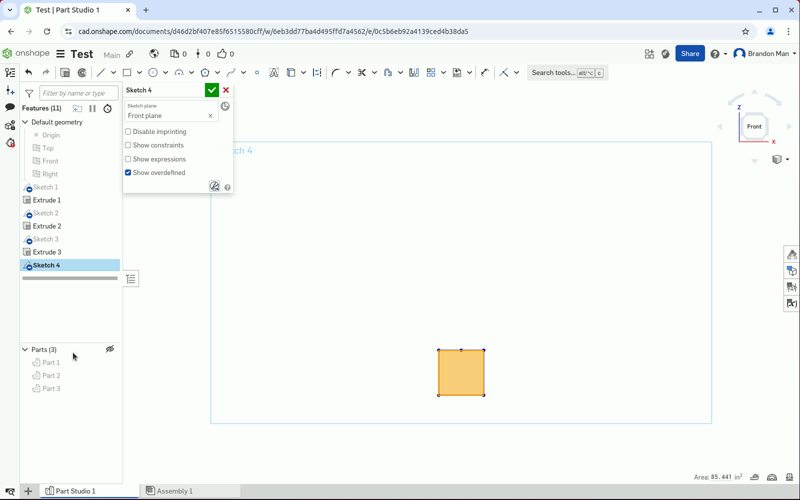
key(shift+e)
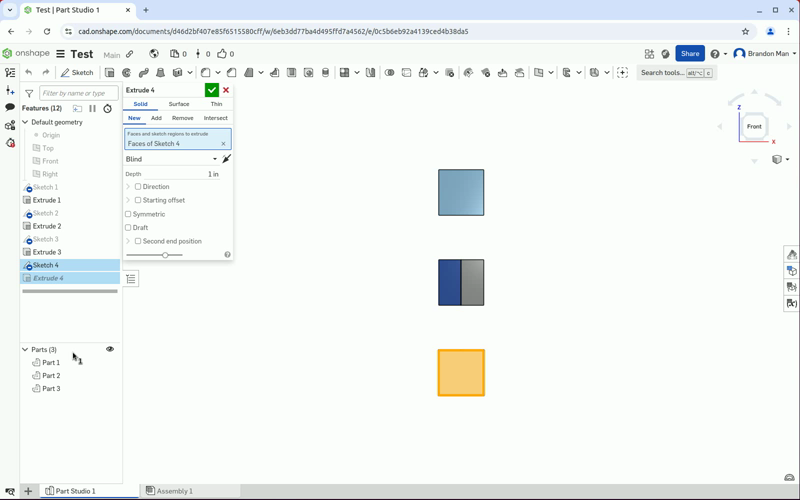
mouse_move(143, 106)
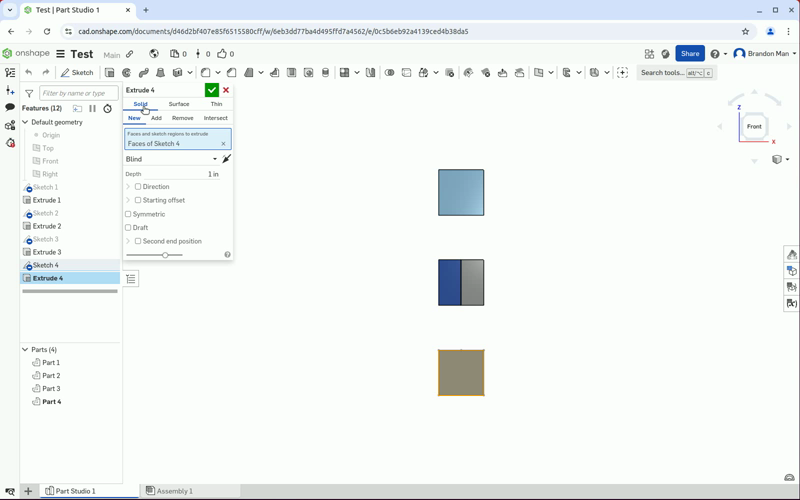
click(143, 106)
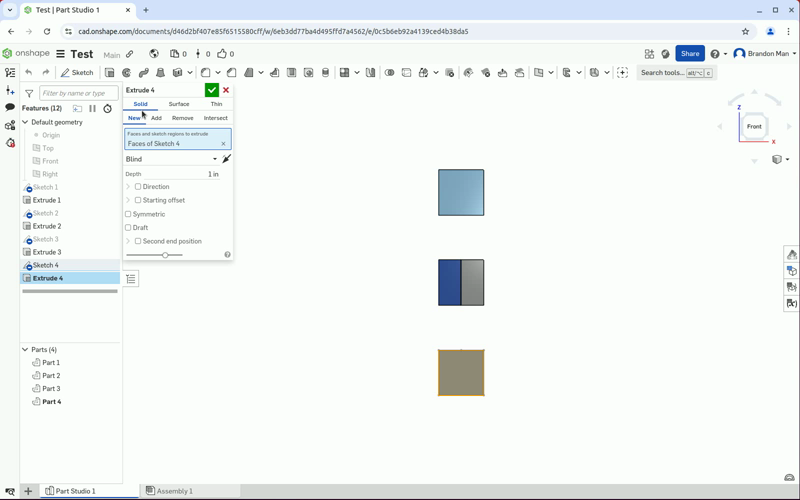
mouse_move(137, 120)
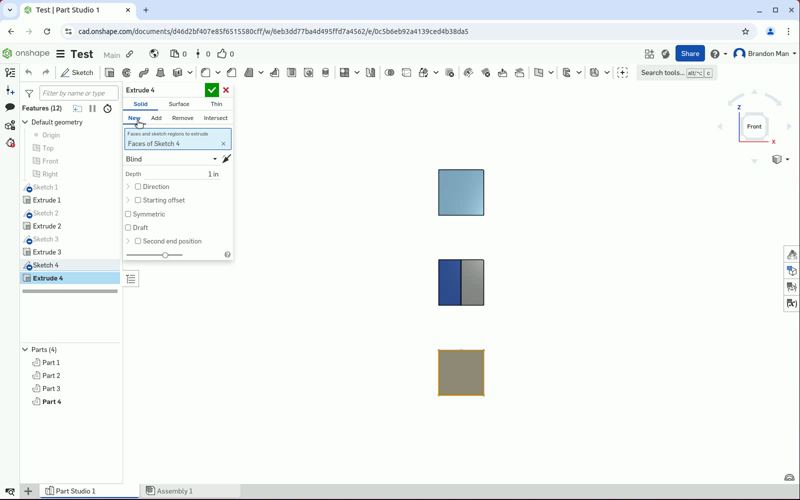
click(137, 120)
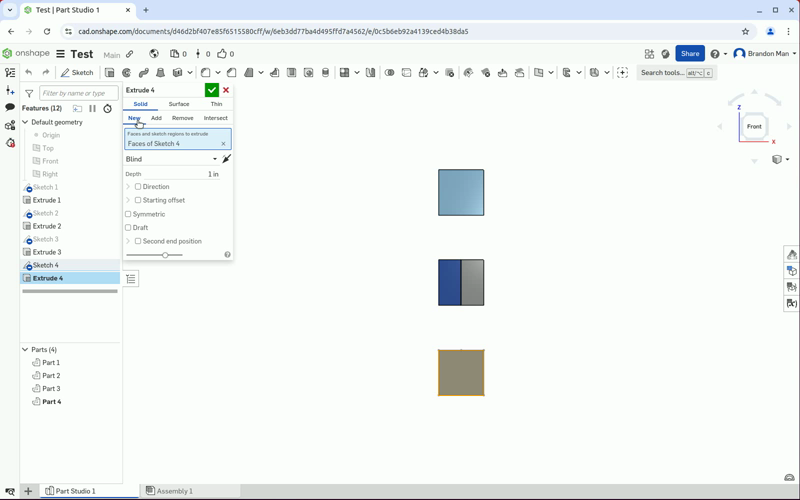
key(tab, 4)
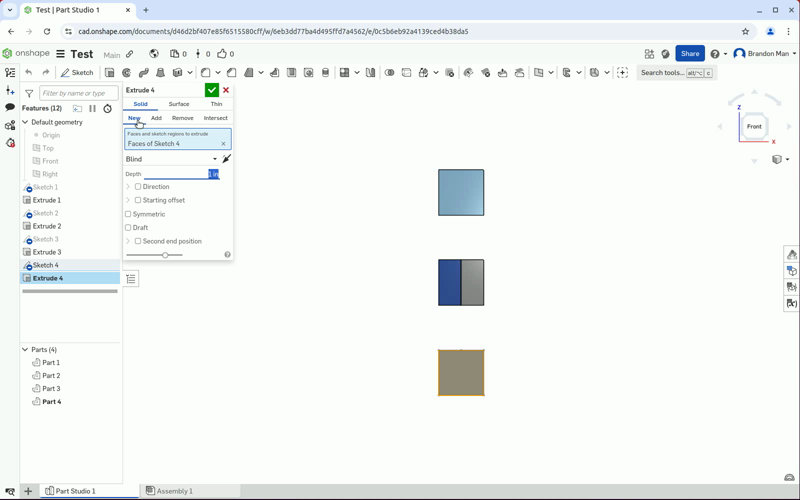
text(46.216)
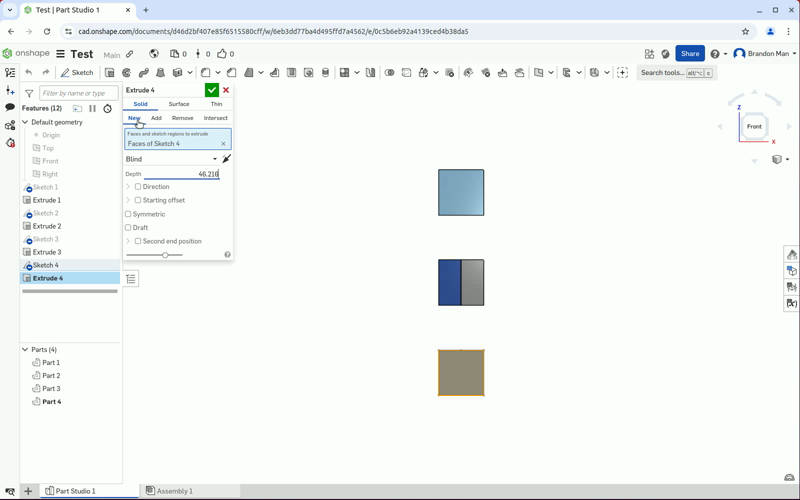
key(tab, 3)
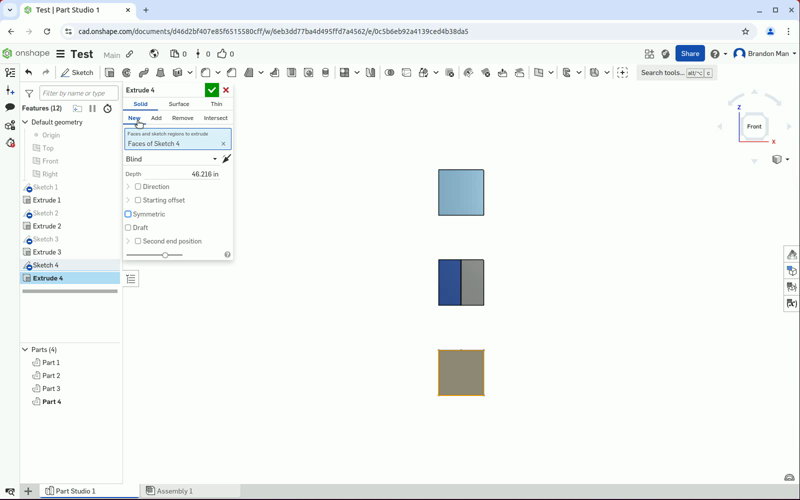
key(space)
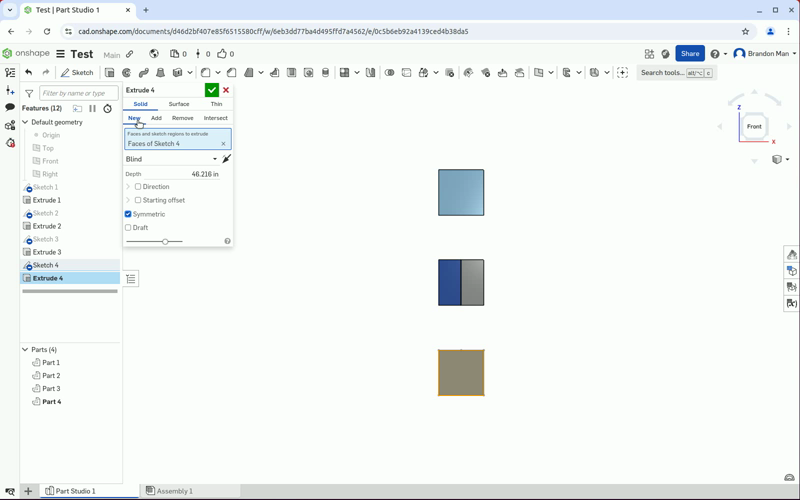
key(enter)
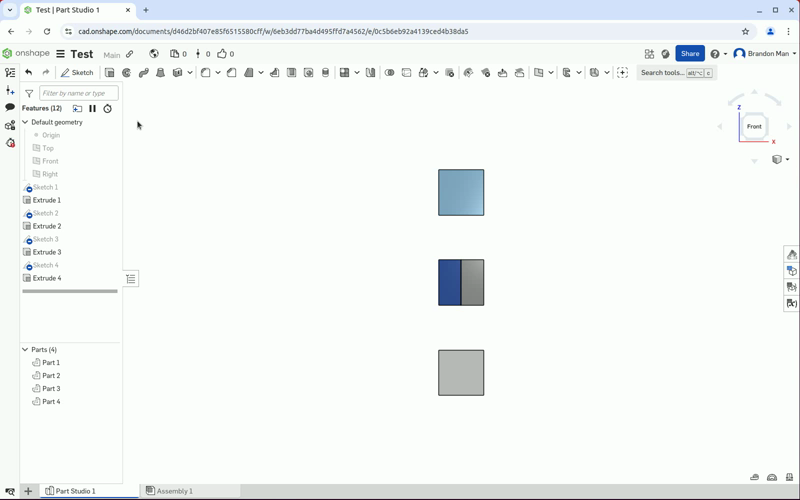
key(shift+h)
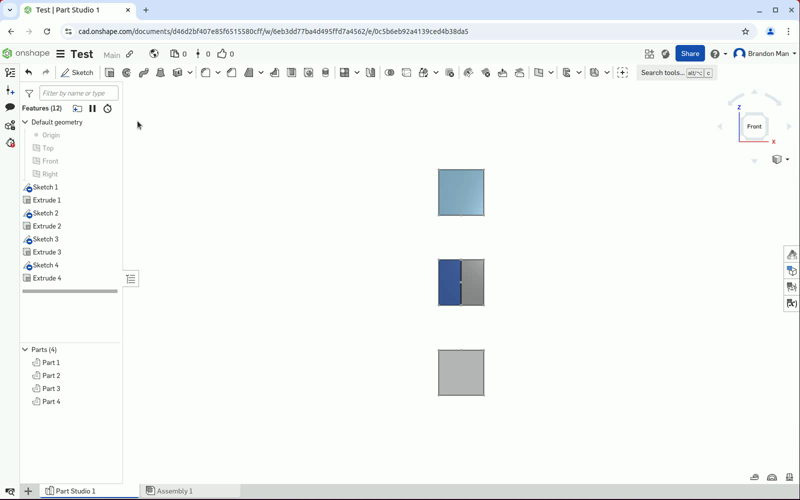
key(shift+h)
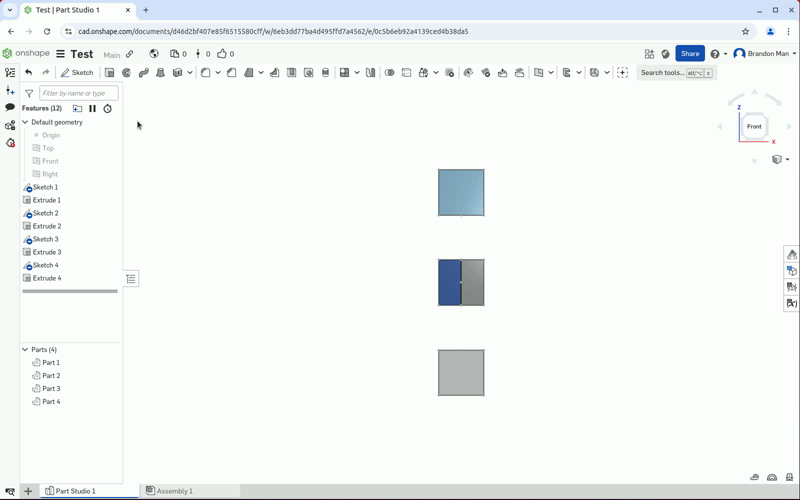
key(shift+7)
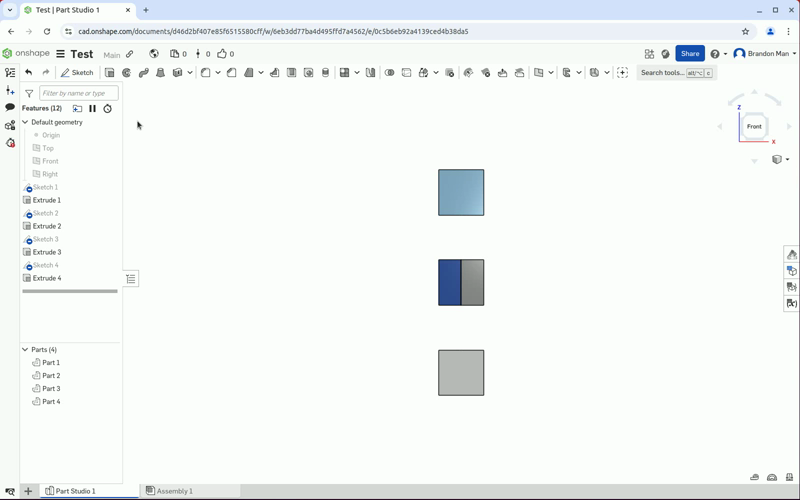
key(left, 2)
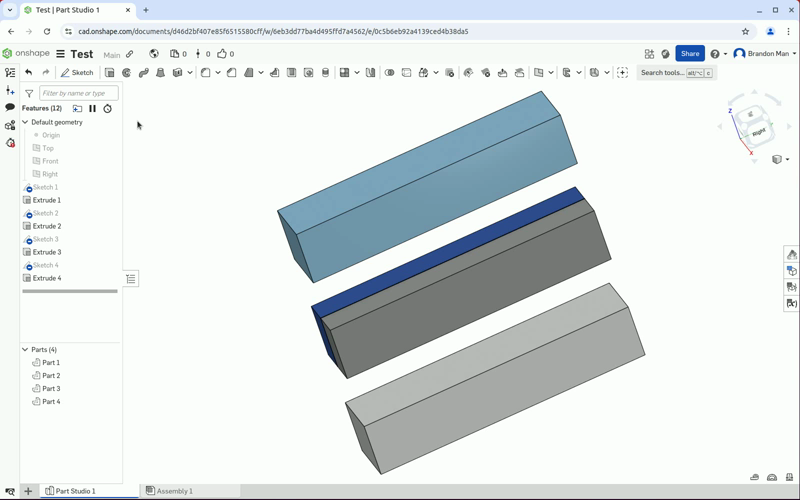
key(down, 2)
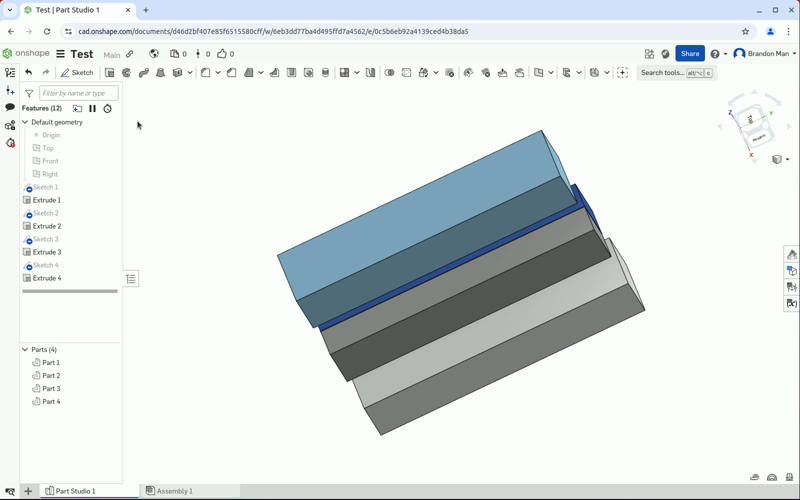
key(up, 2)
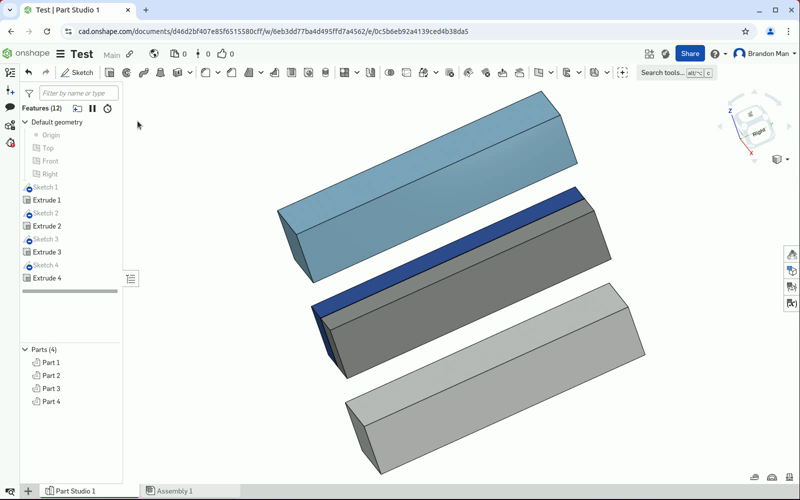
key(right, 2)
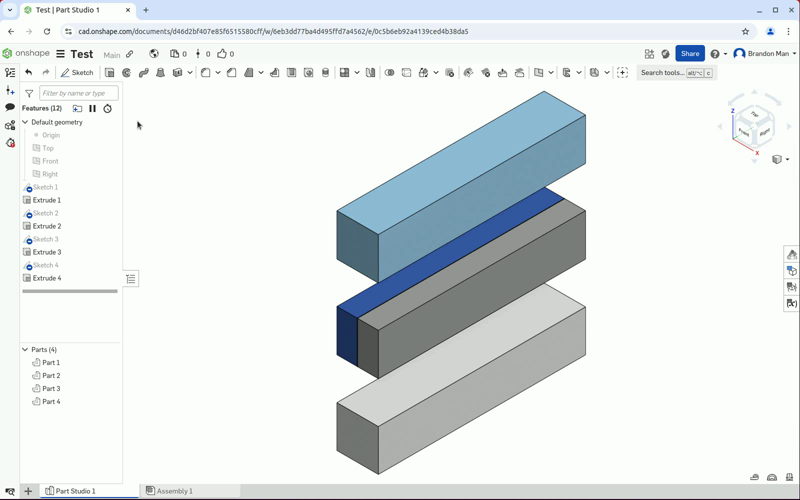
mouse_move(73, 189)
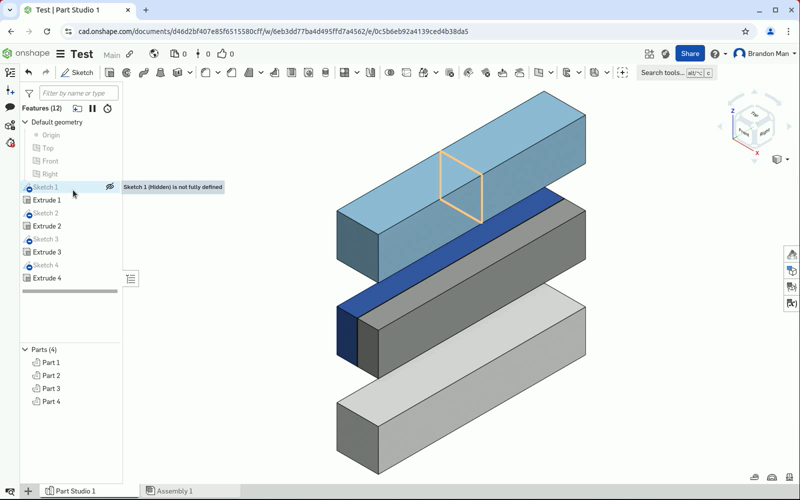
click(73, 189)